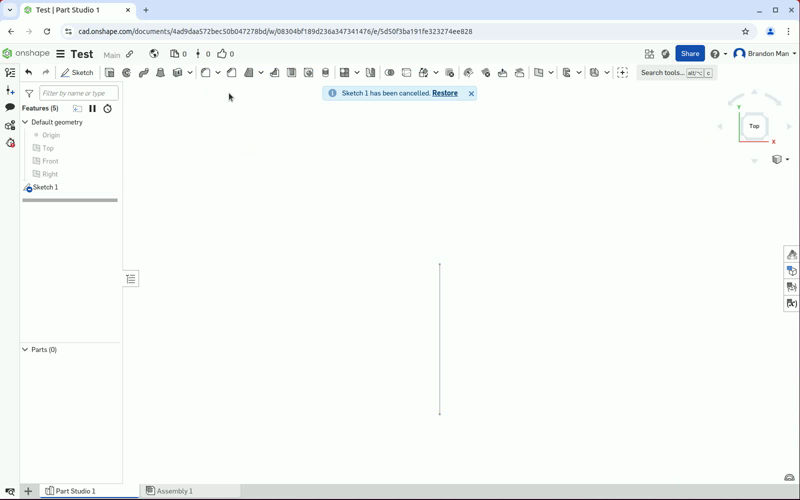
key(shift+h)
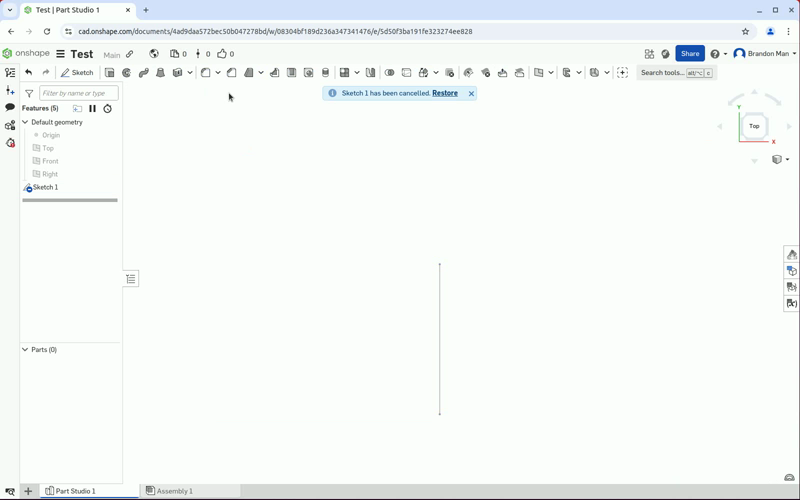
key(shift+s)
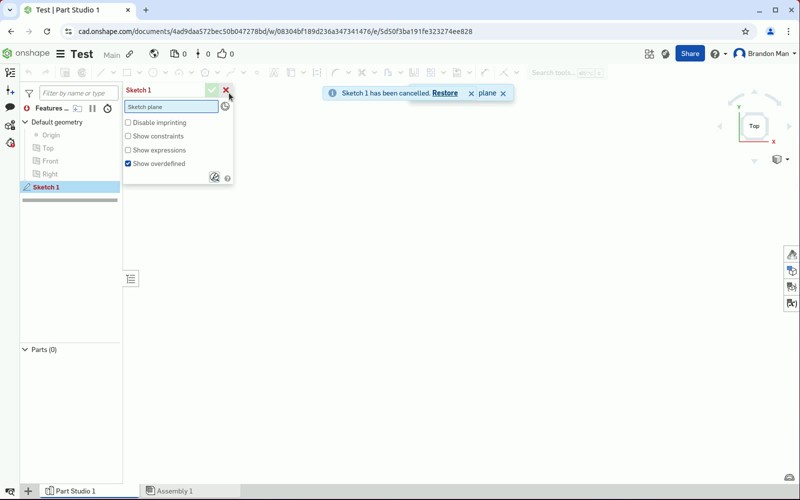
mouse_move(73, 150)
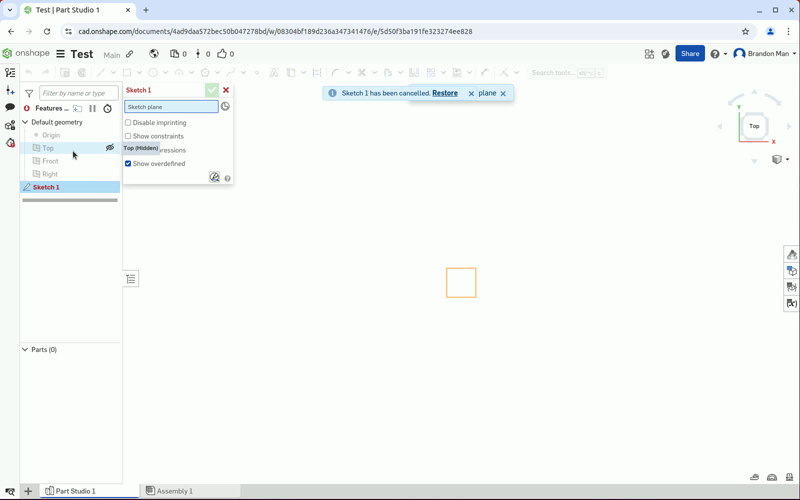
click(73, 150)
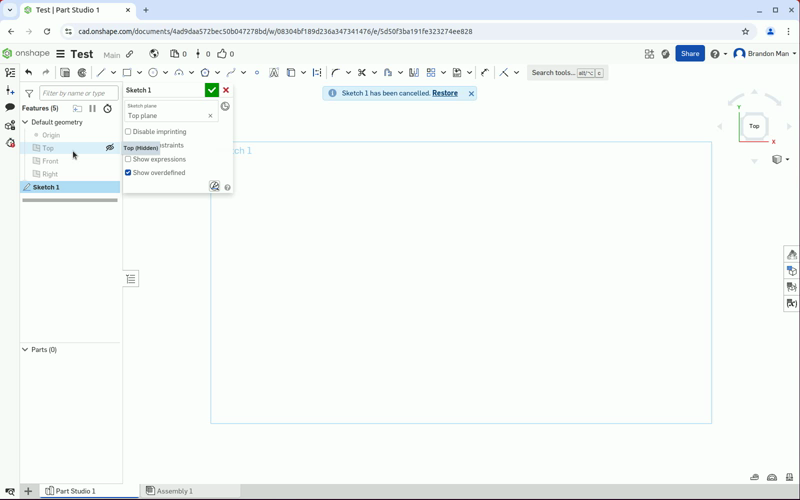
mouse_move(73, 352)
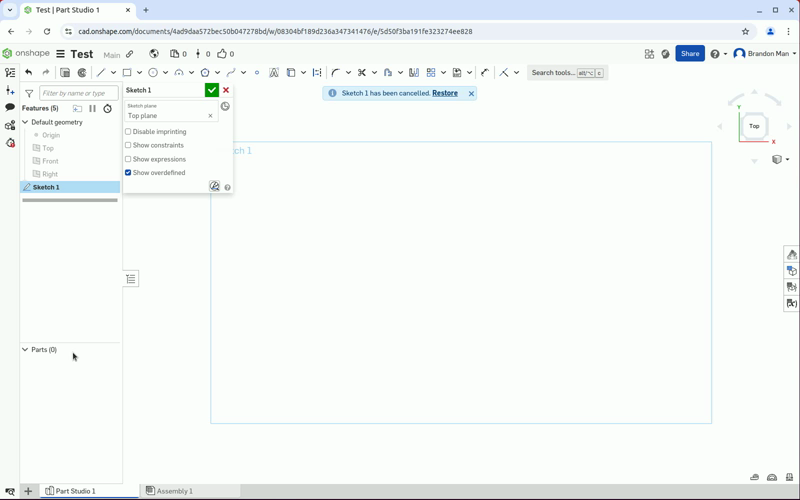
key(y)
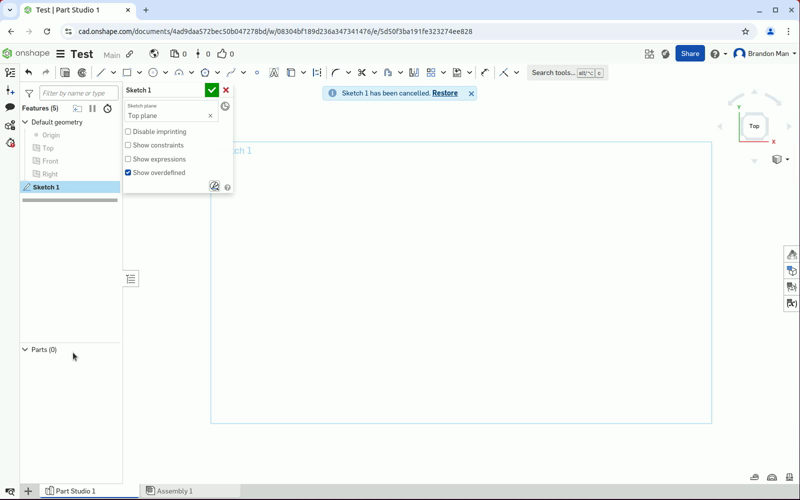
key(l)
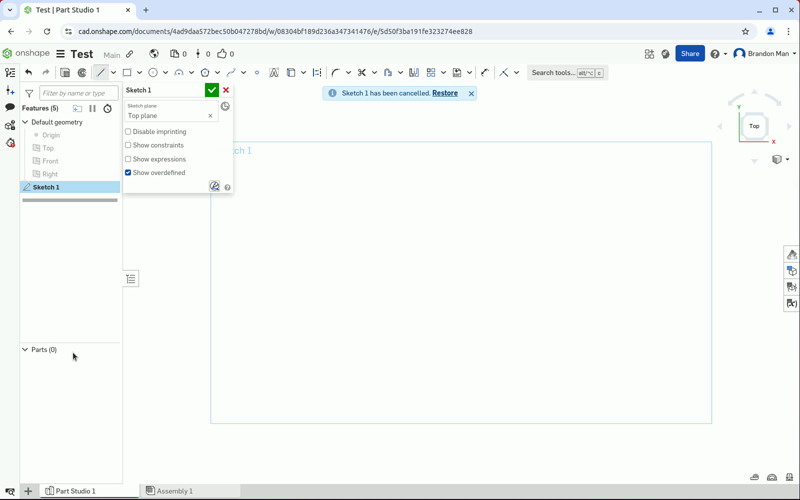
key_down(shift)
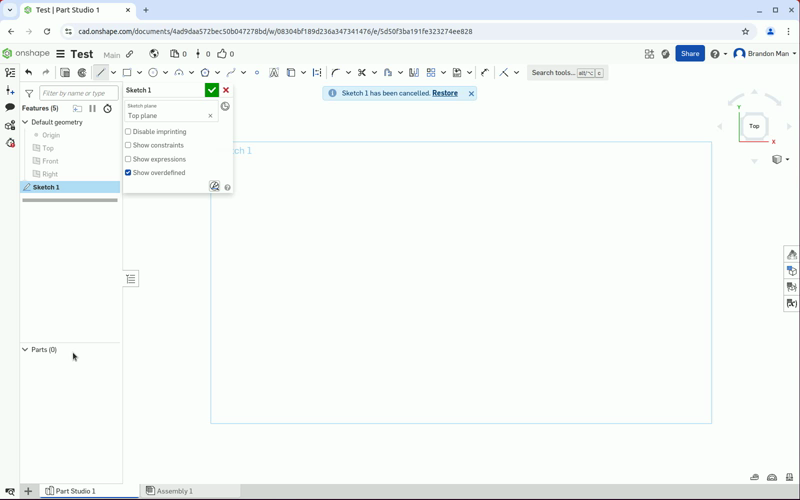
mouse_move(460, 282)
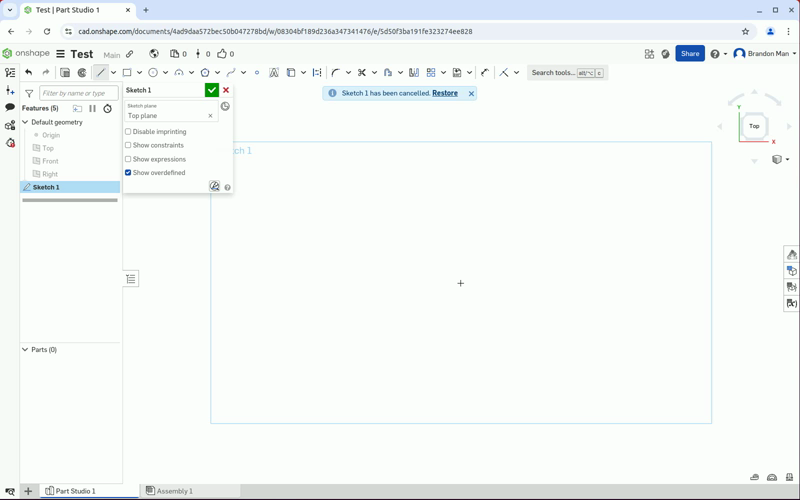
click(460, 282)
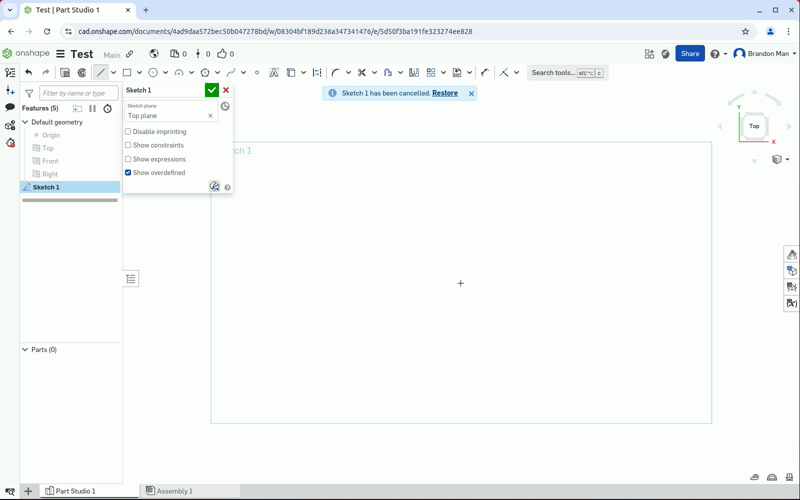
key_up(shift)
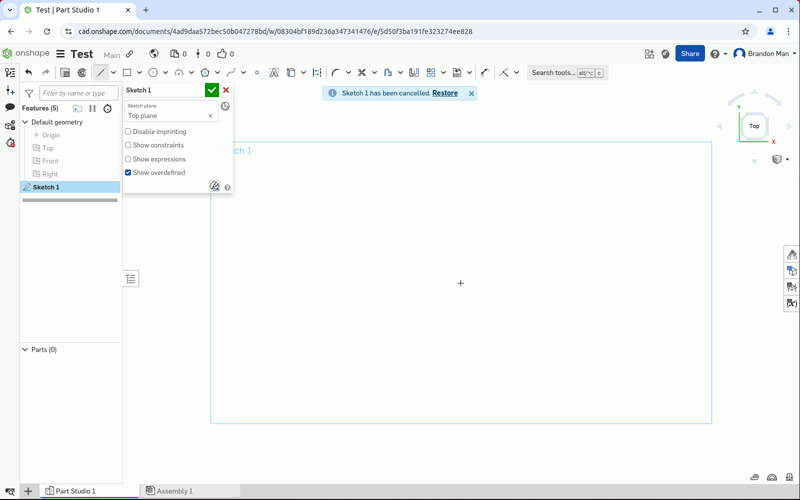
key_down(shift)
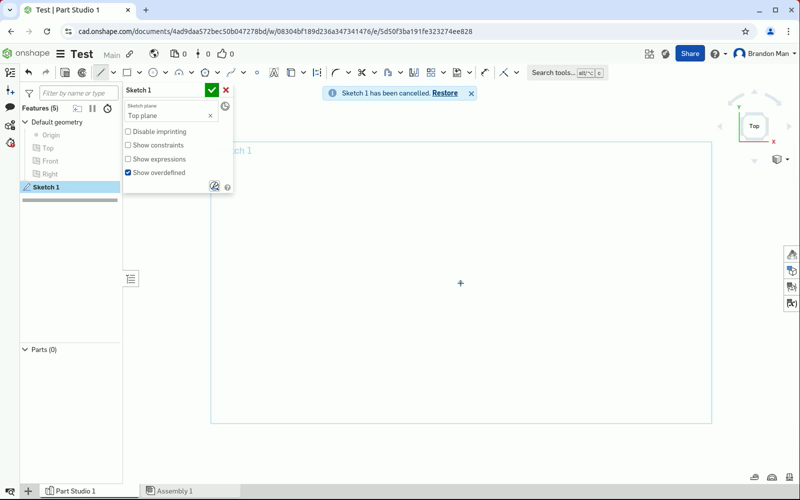
mouse_move(573, 282)
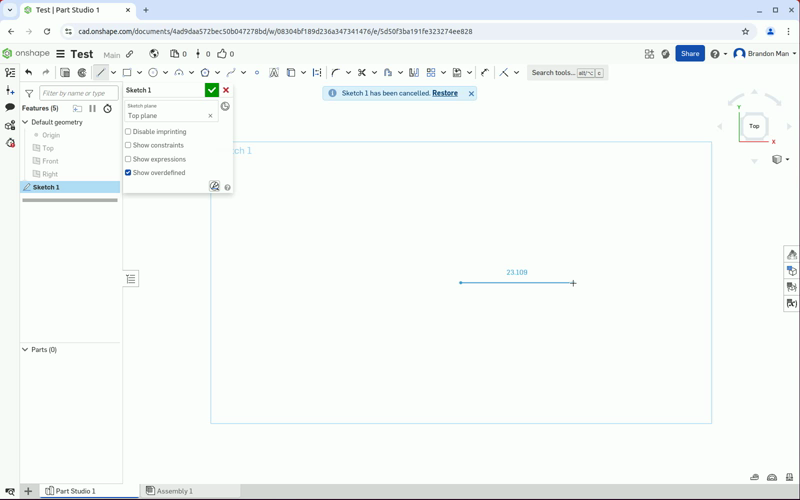
click(573, 282)
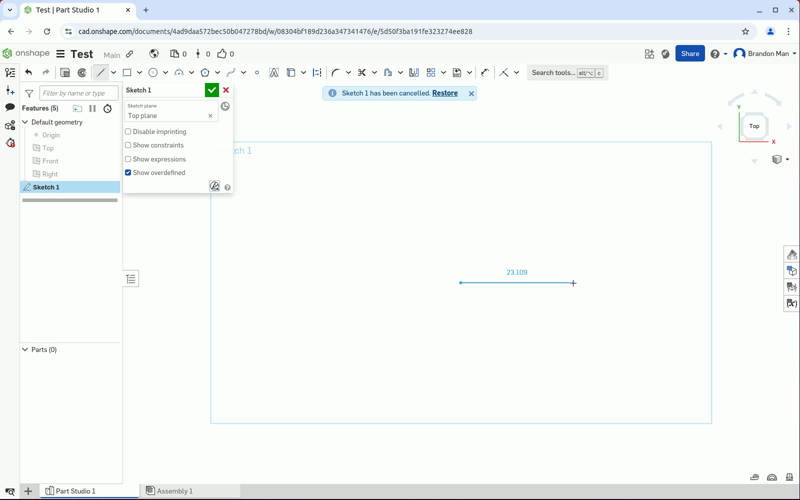
key_up(shift)
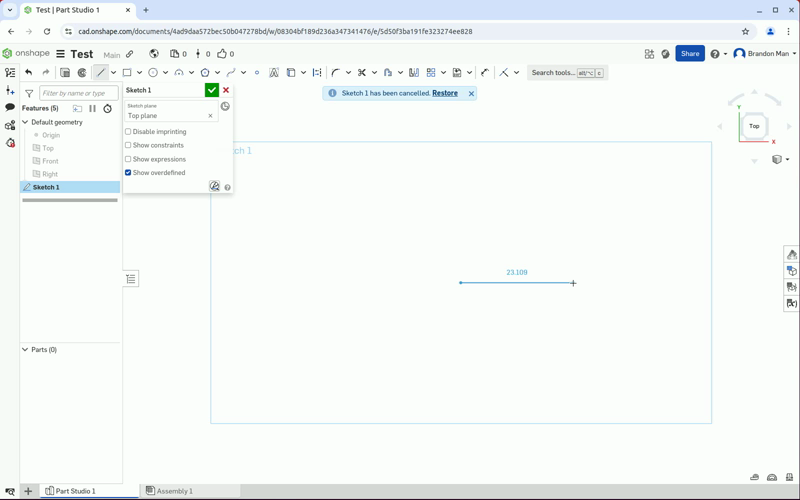
key_down(shift)
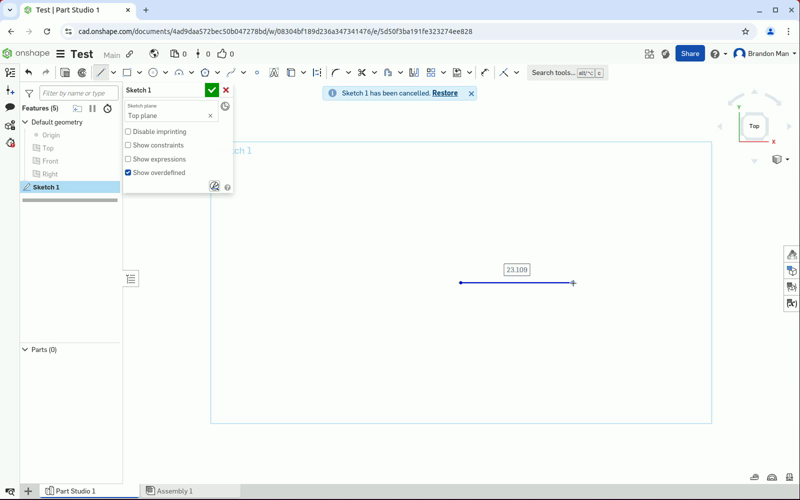
mouse_move(573, 170)
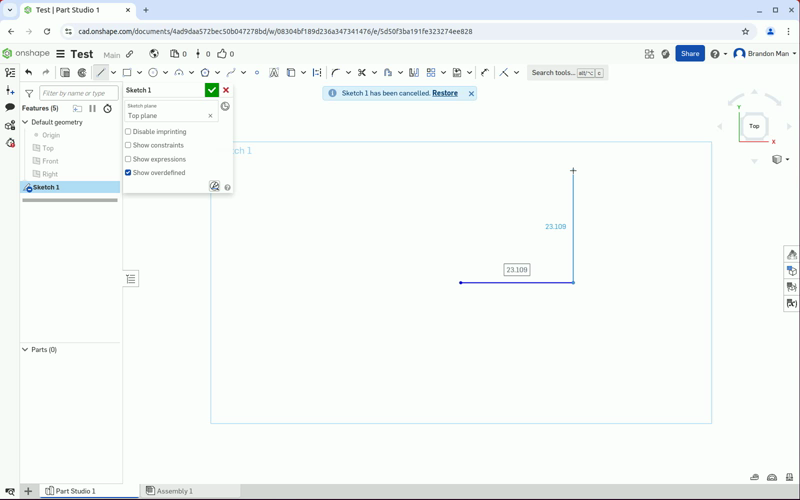
click(573, 170)
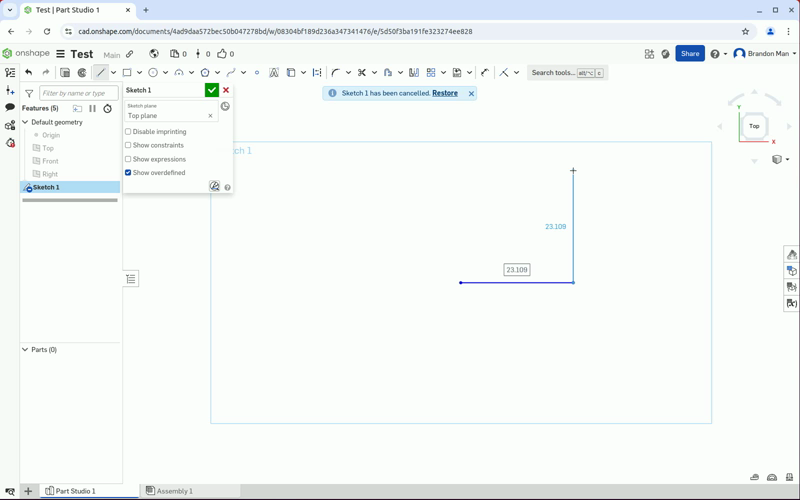
key_up(shift)
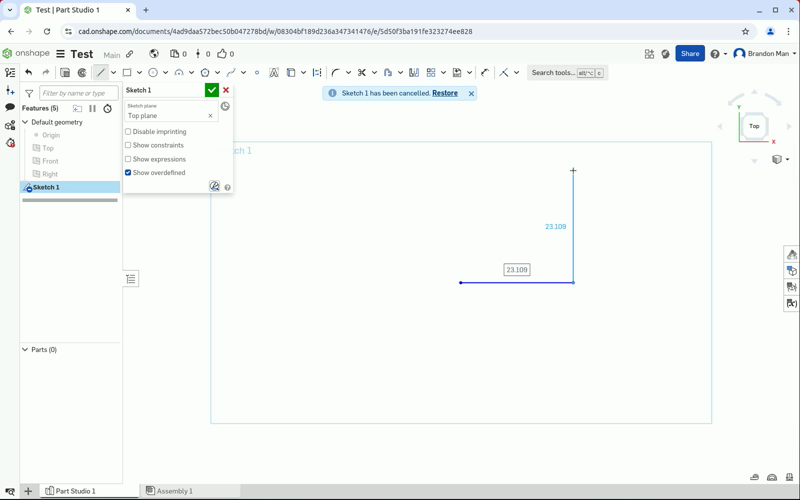
key_down(shift)
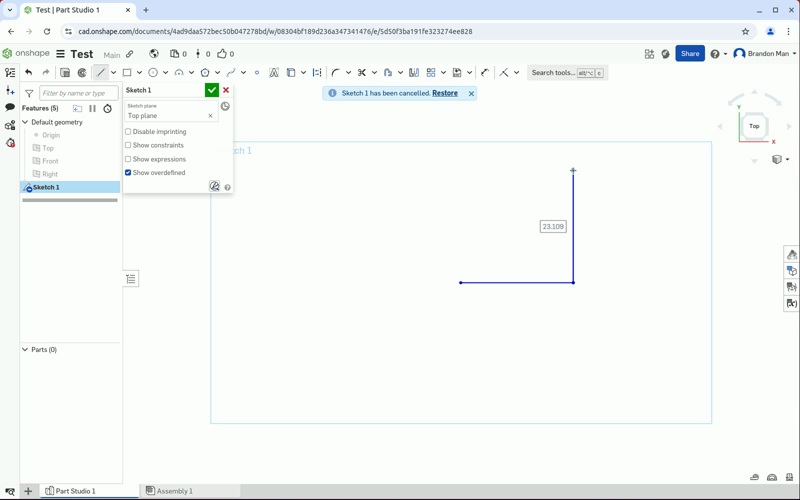
mouse_move(460, 170)
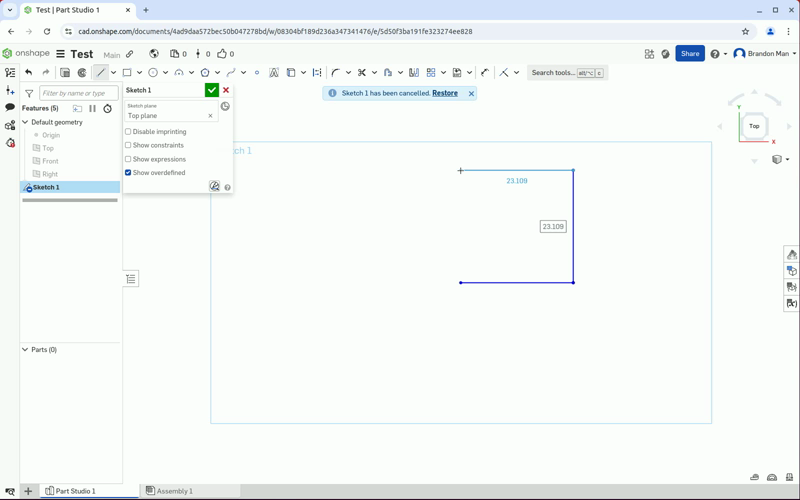
click(460, 170)
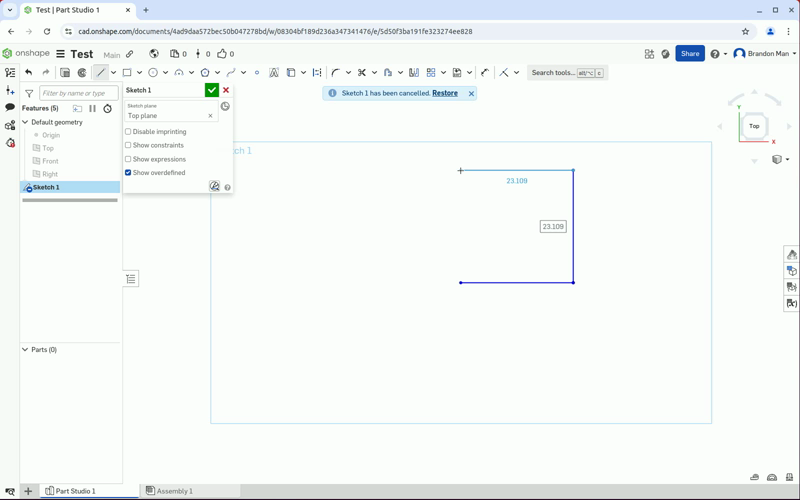
key_up(shift)
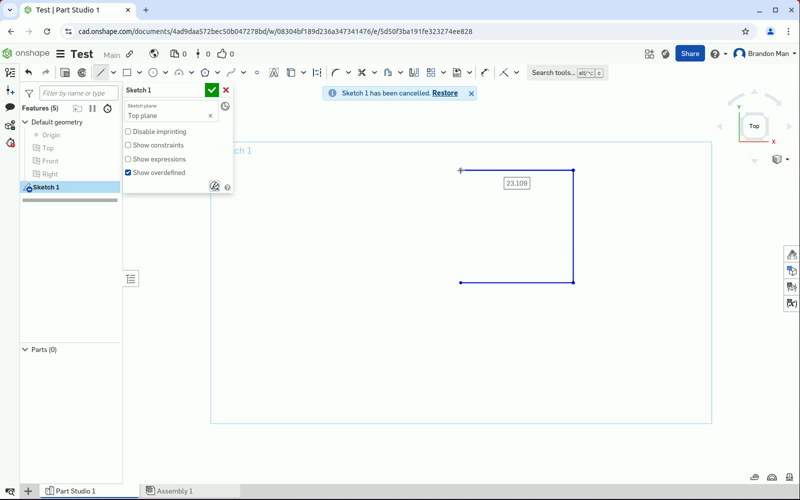
key_down(shift)
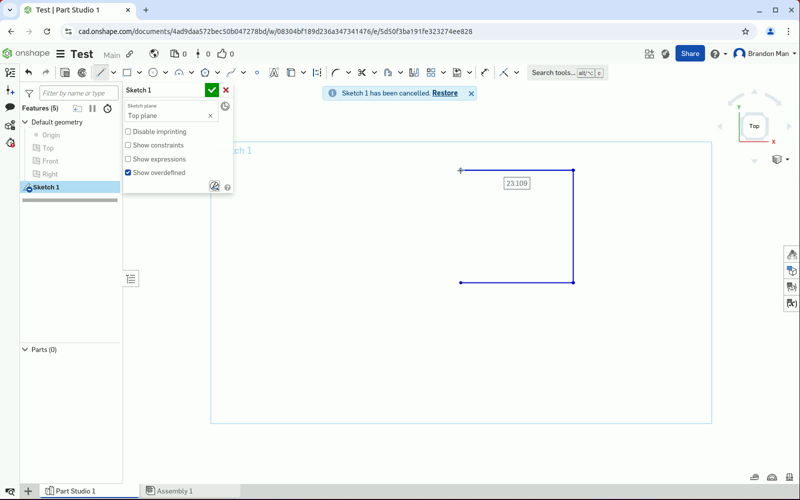
mouse_move(460, 282)
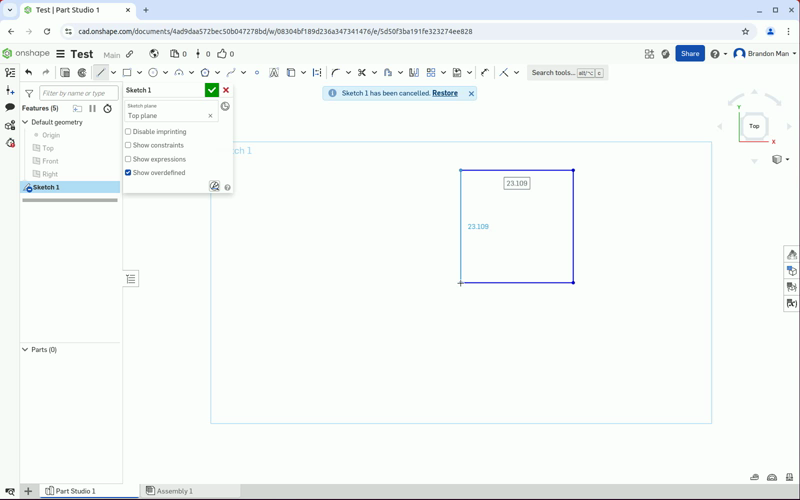
key_up(shift)
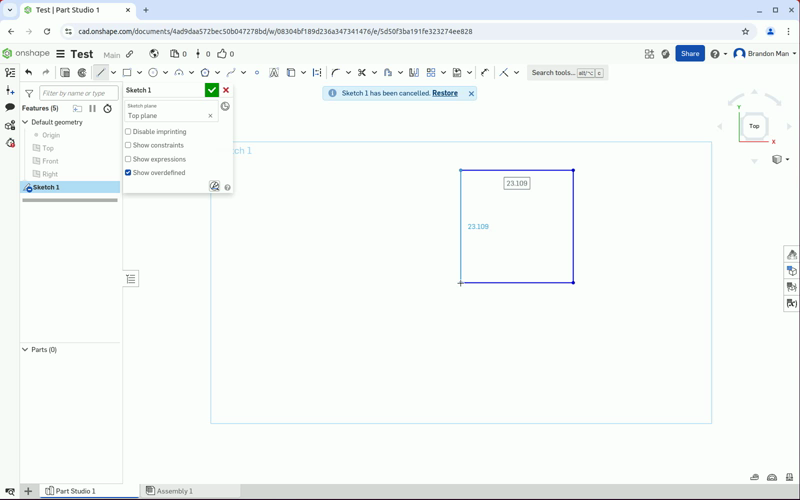
click(460, 282)
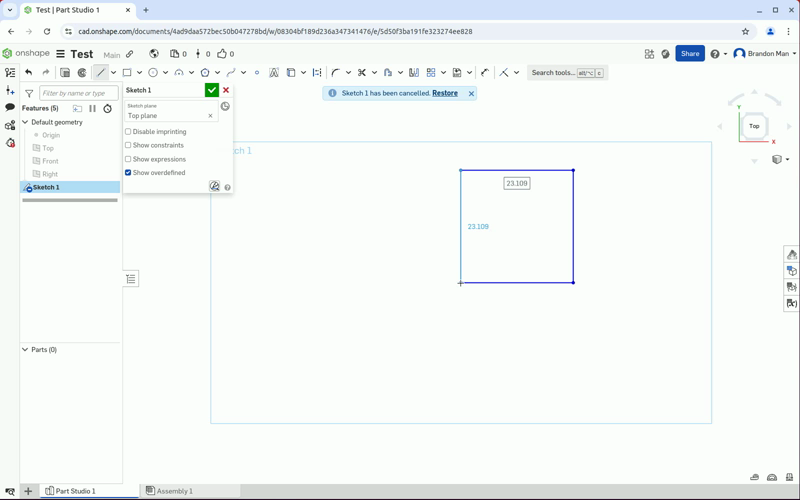
key(esc)
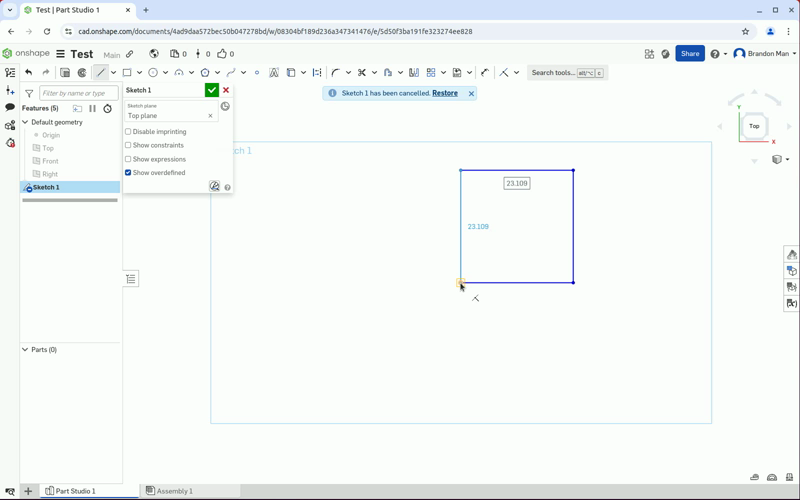
mouse_move(503, 207)
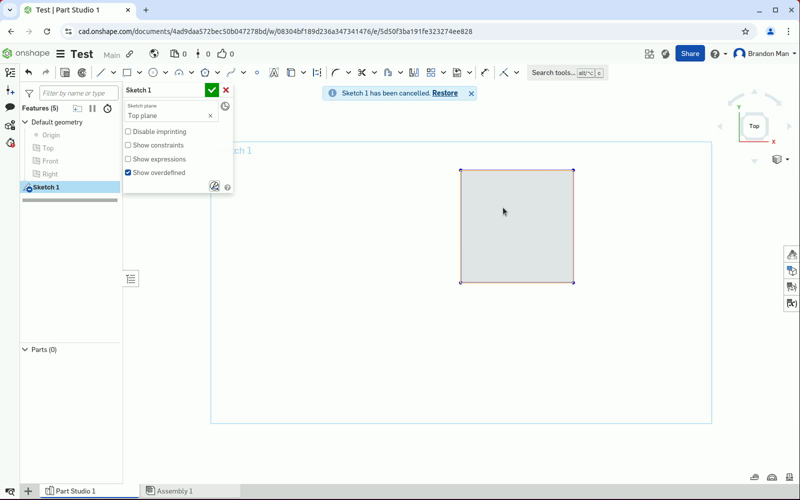
click(503, 207)
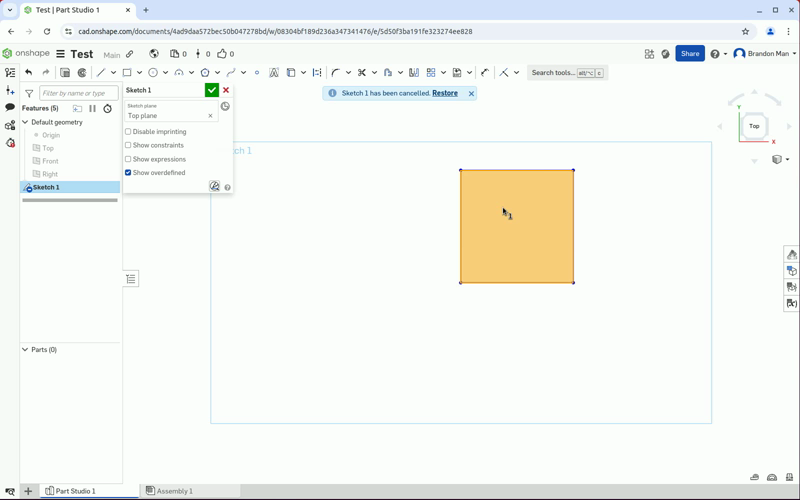
mouse_move(73, 352)
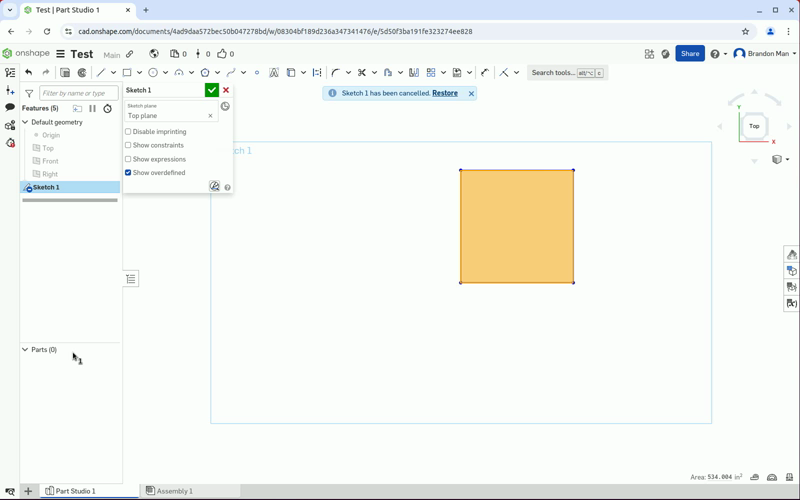
key(shift+y)
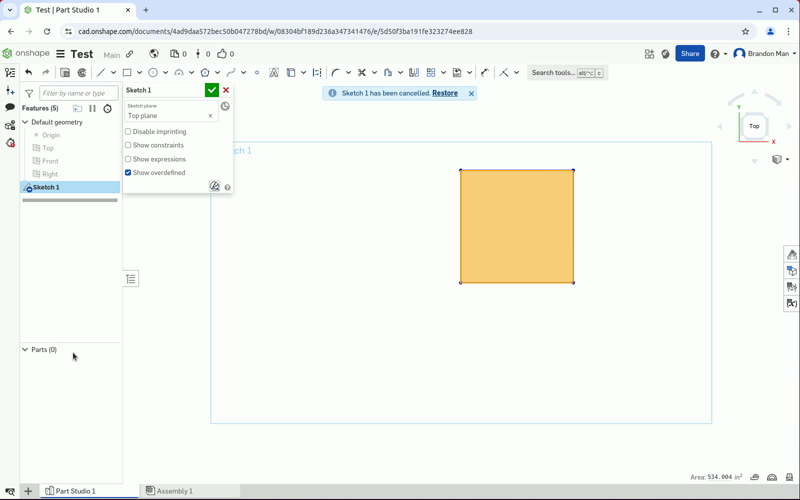
key(shift+e)
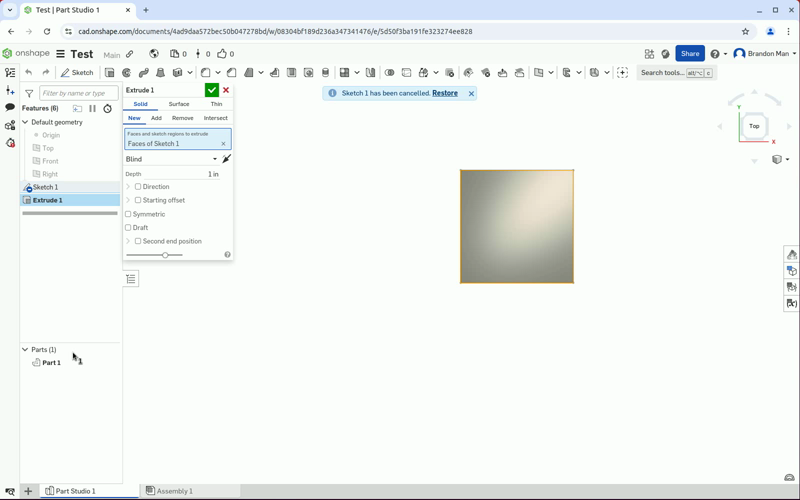
mouse_move(143, 106)
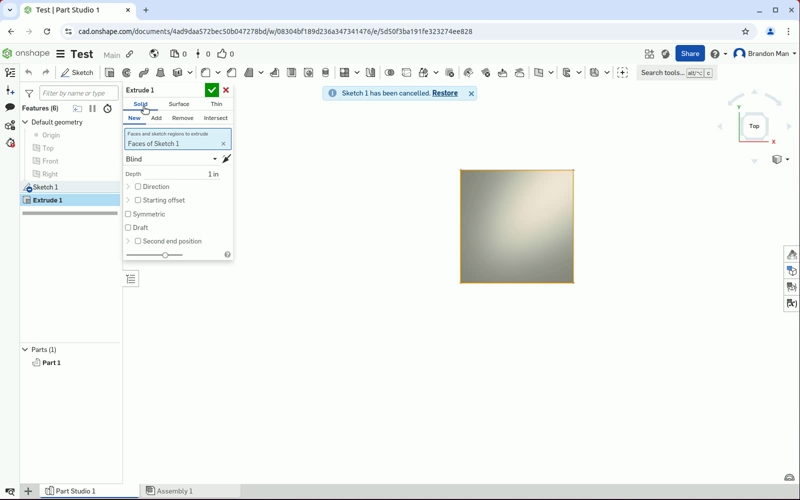
click(143, 106)
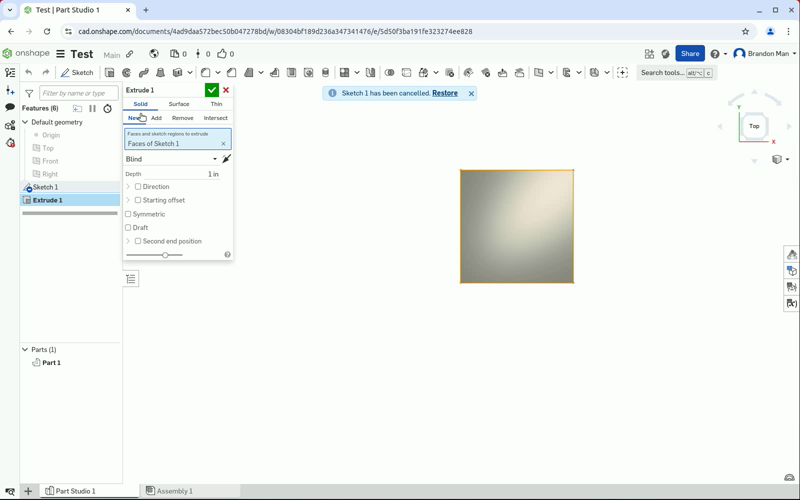
mouse_move(137, 120)
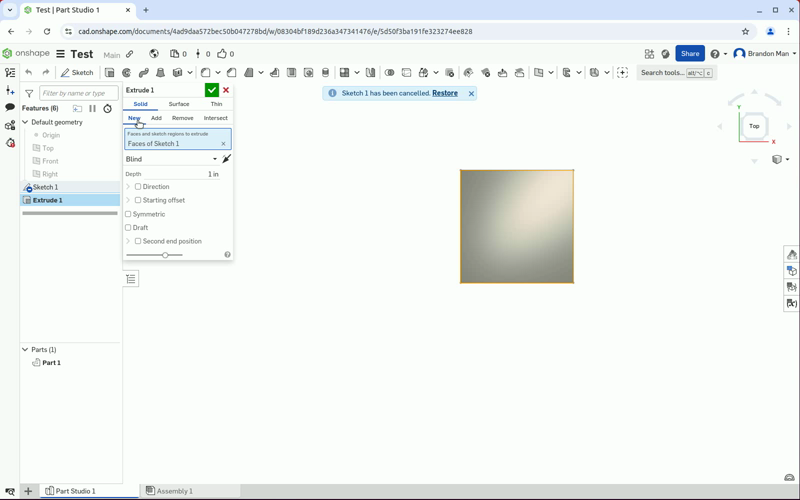
click(137, 120)
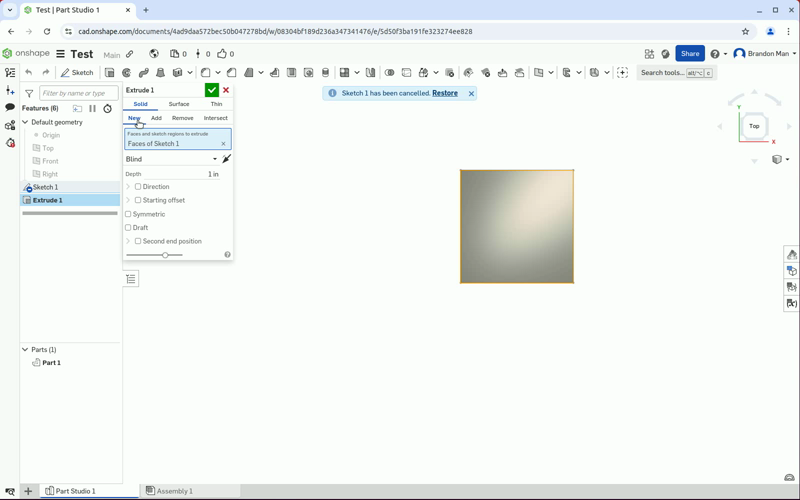
key(tab, 4)
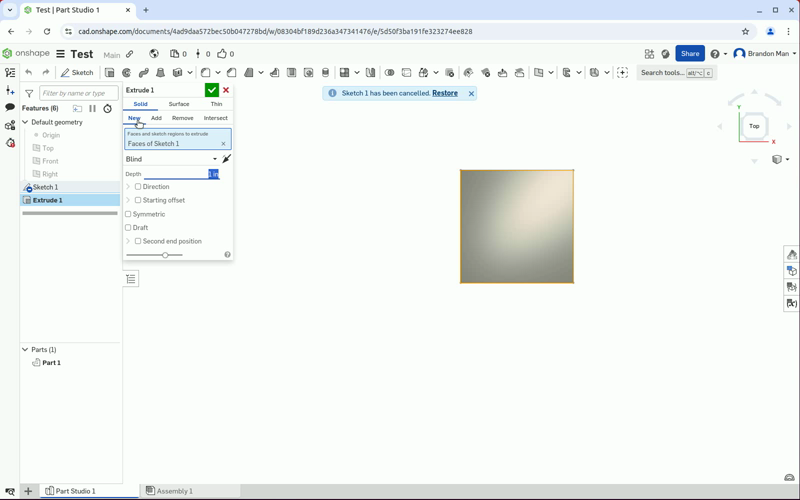
text(0.481)
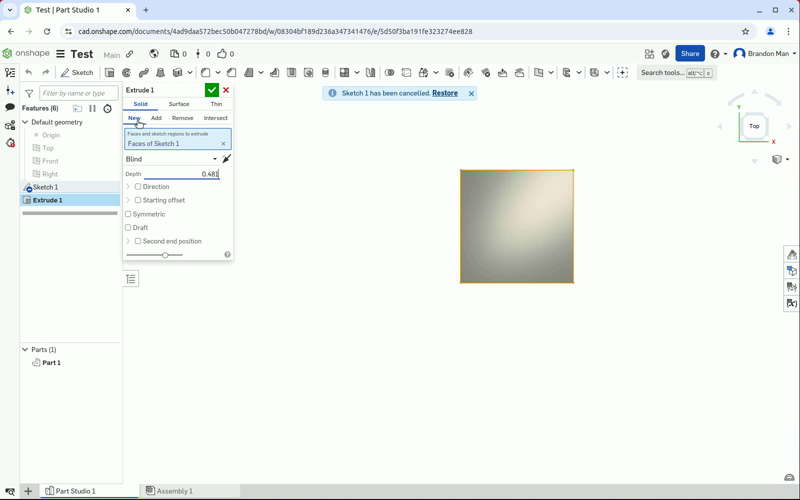
key(enter)
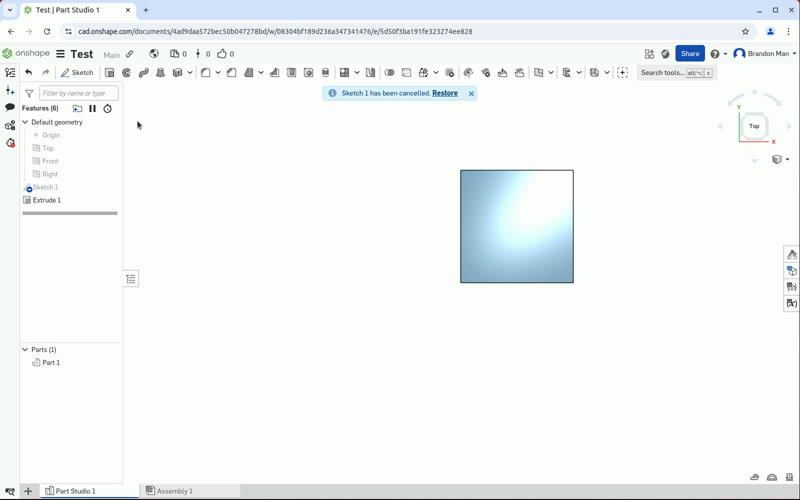
key(shift+h)
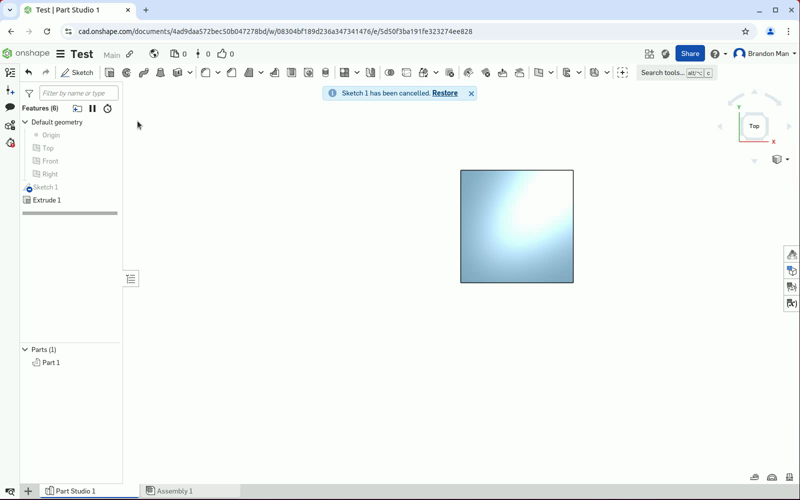
key(shift+h)
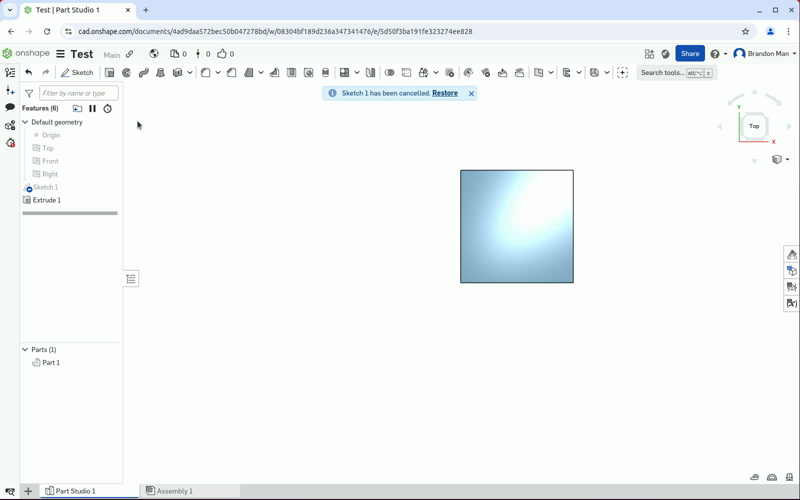
mouse_move(73, 189)
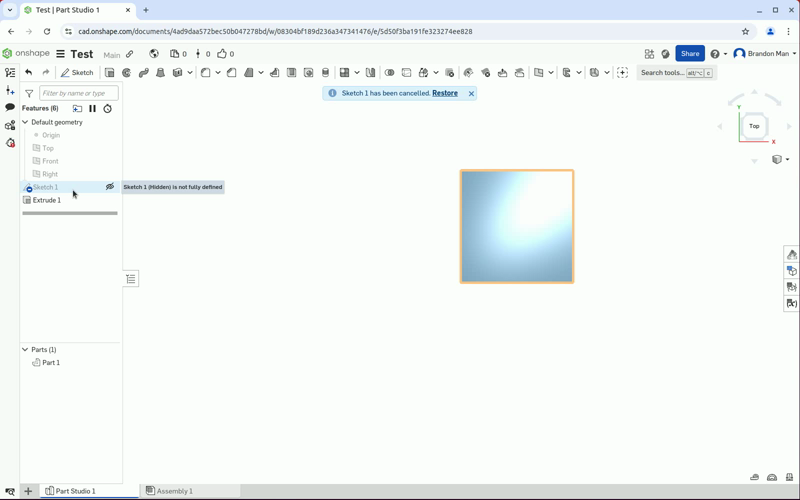
click(73, 189)
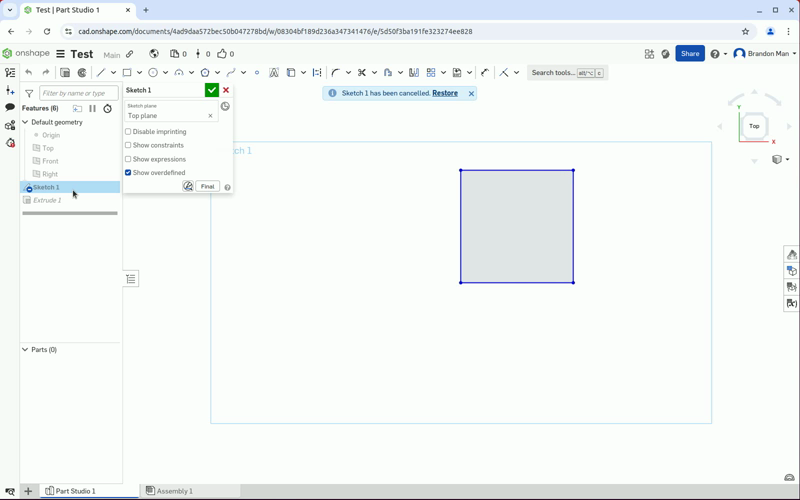
mouse_move(229, 92)
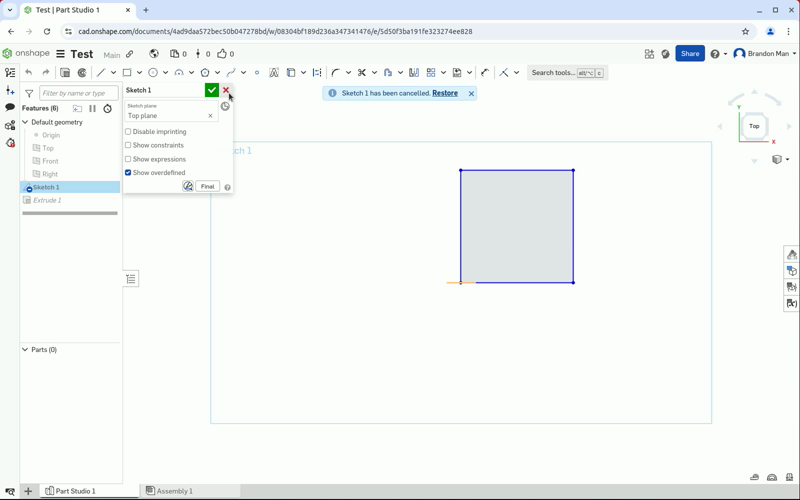
click(229, 92)
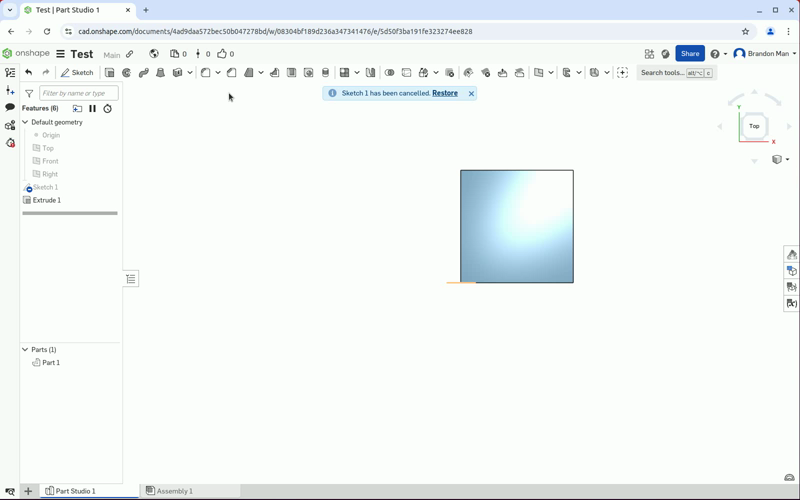
mouse_move(541, 75)
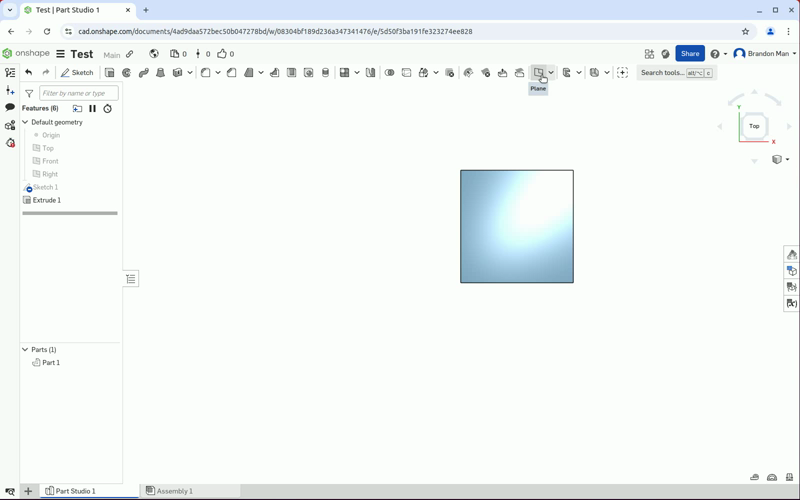
click(541, 75)
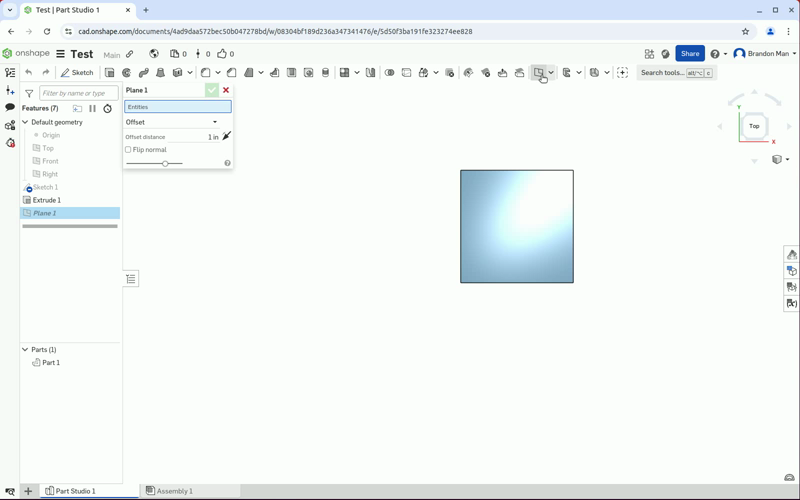
mouse_move(73, 150)
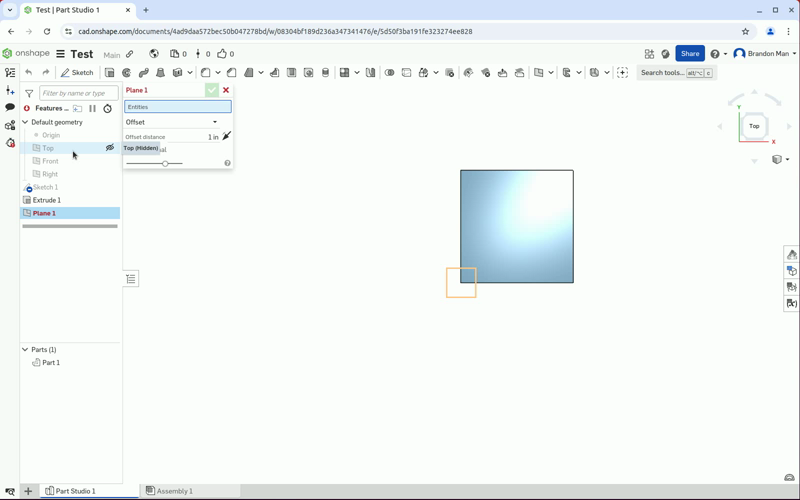
click(73, 150)
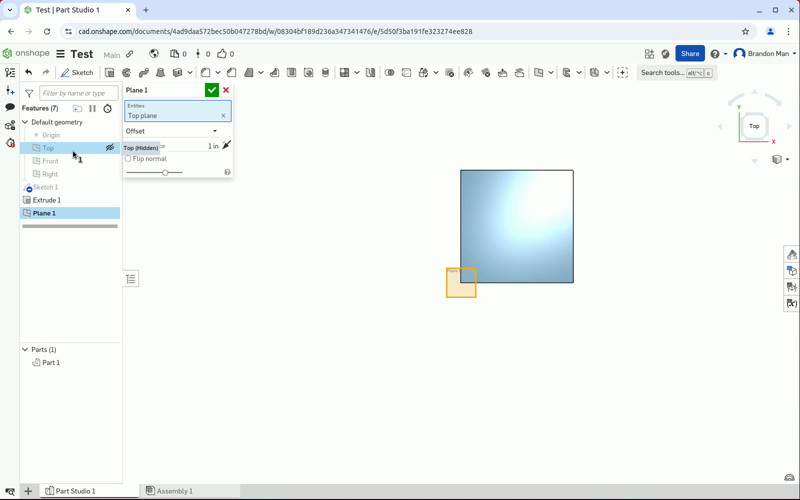
key(tab, 2)
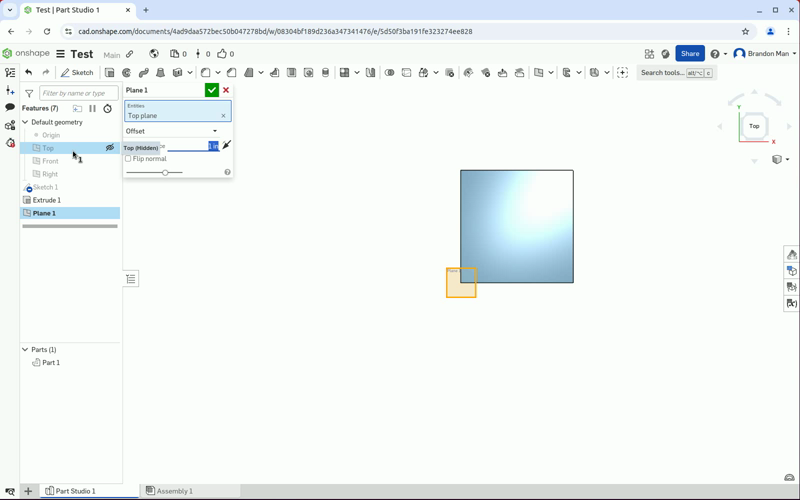
text(0.493)
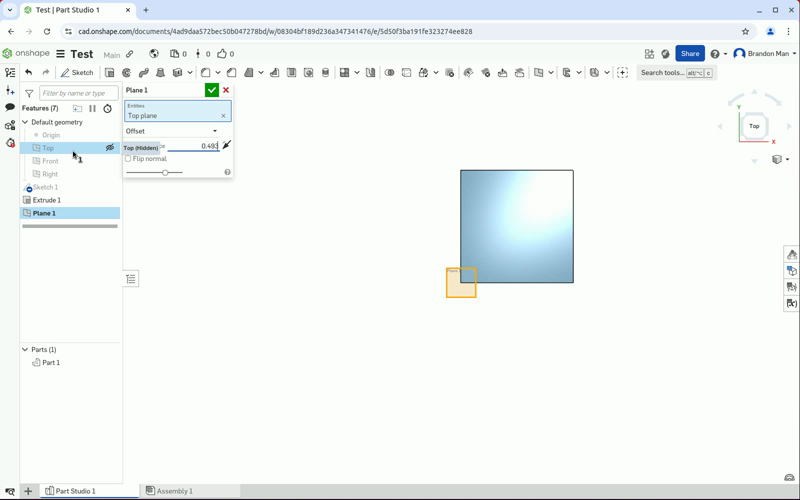
key(enter, 2)
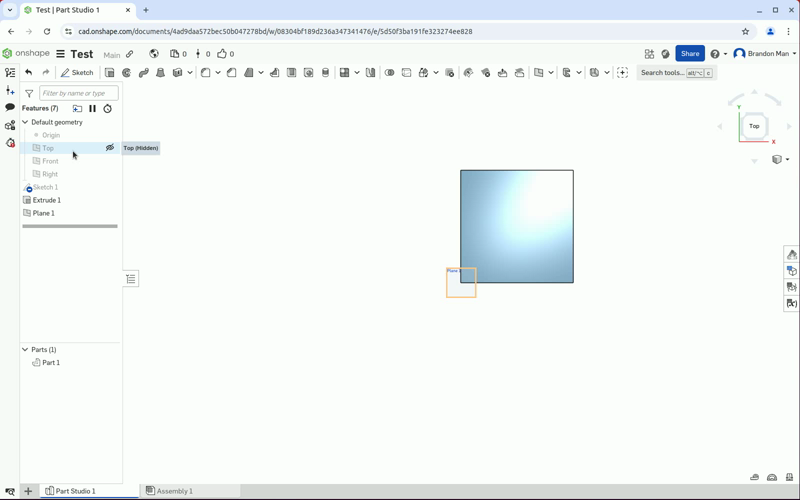
key(shift+s)
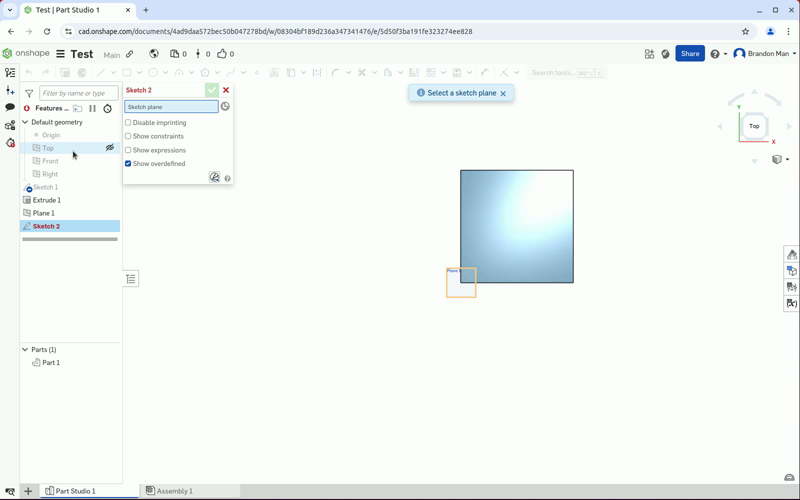
mouse_move(73, 215)
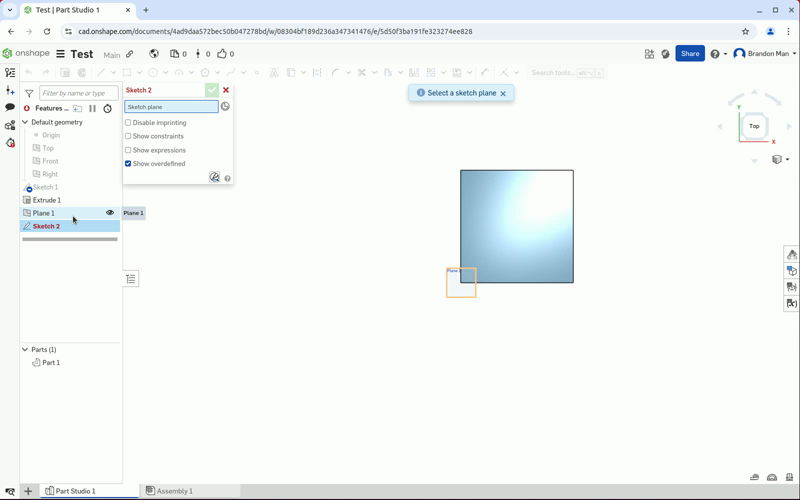
click(73, 215)
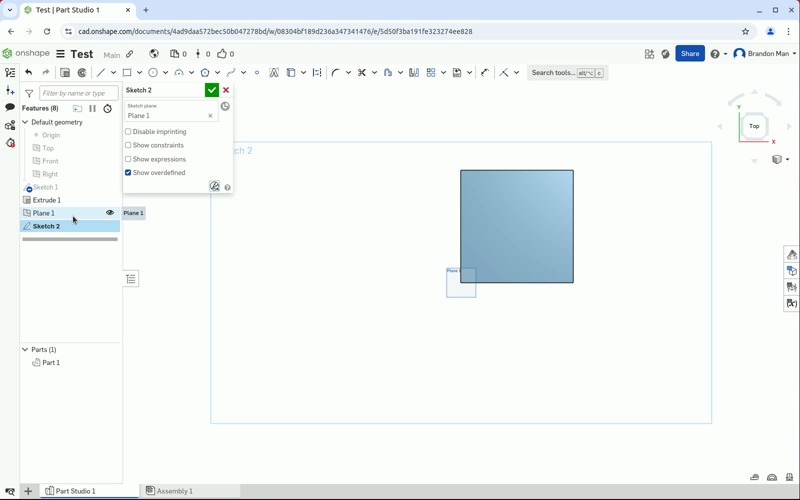
mouse_move(73, 352)
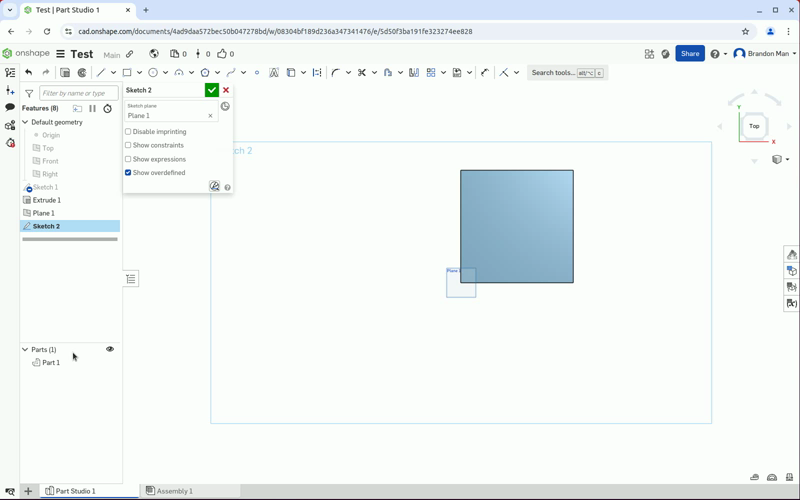
key(y)
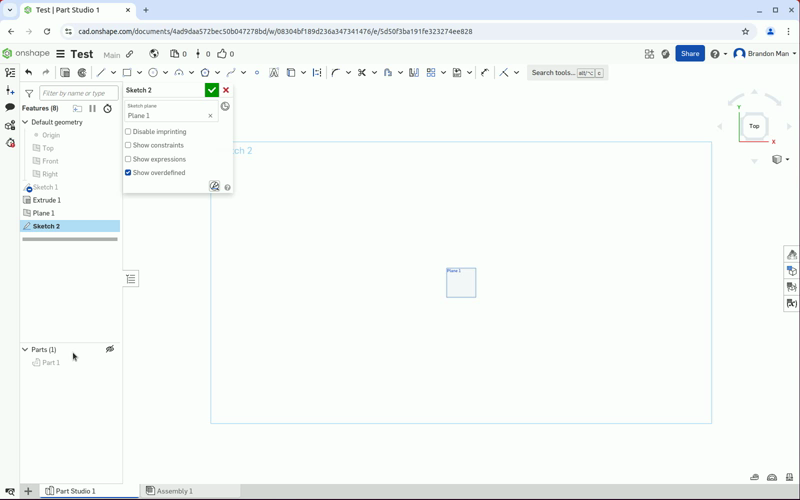
key(c)
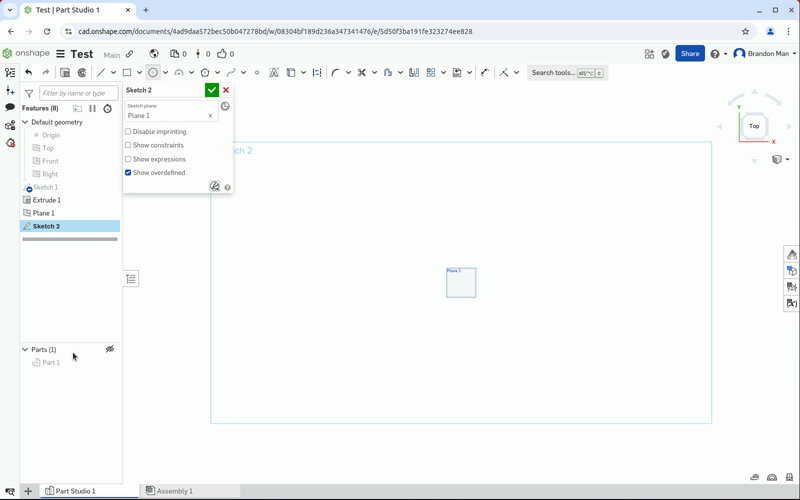
key_down(shift)
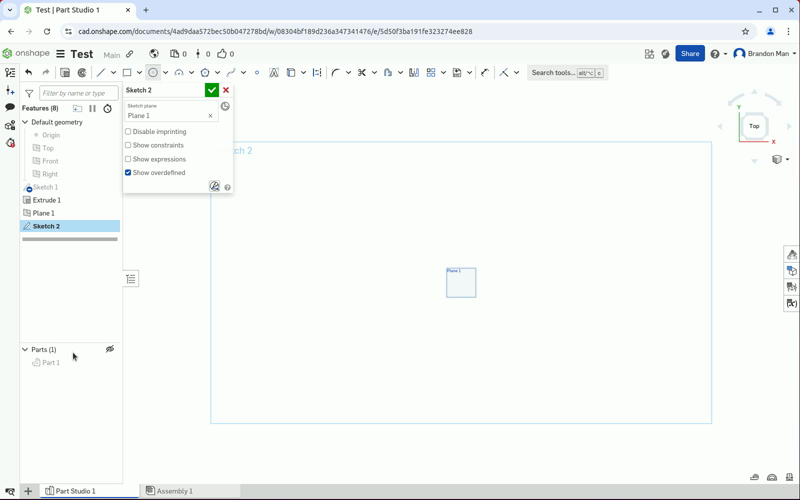
mouse_move(463, 191)
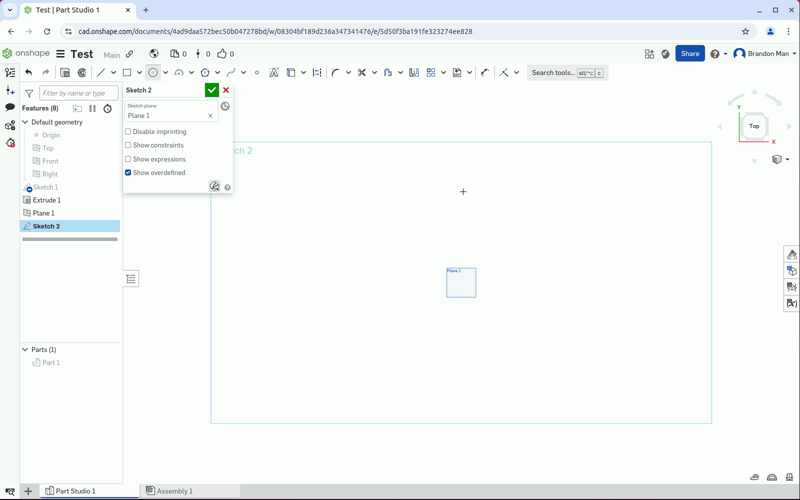
click(463, 191)
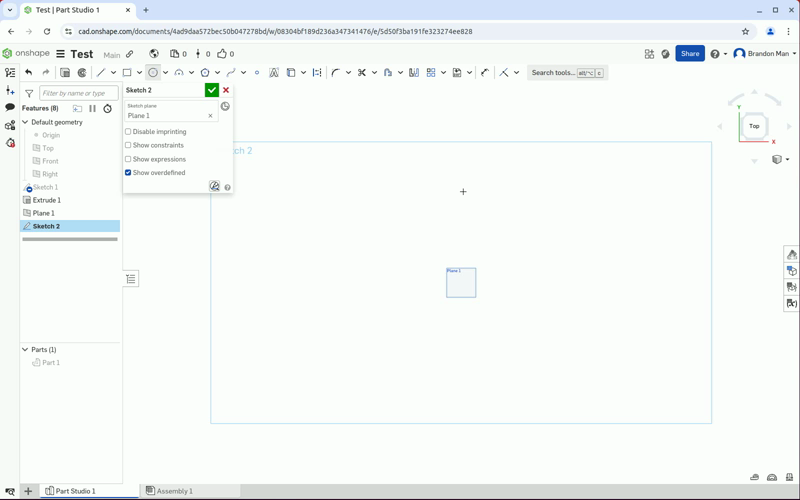
key_up(shift)
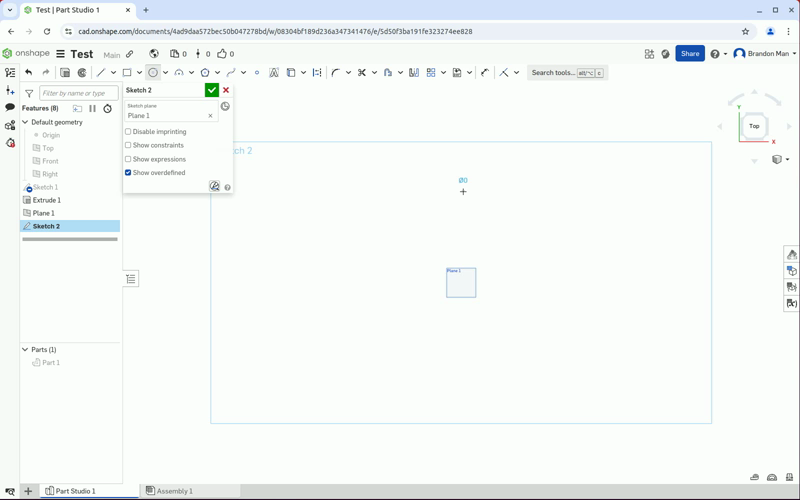
mouse_move(464, 191)
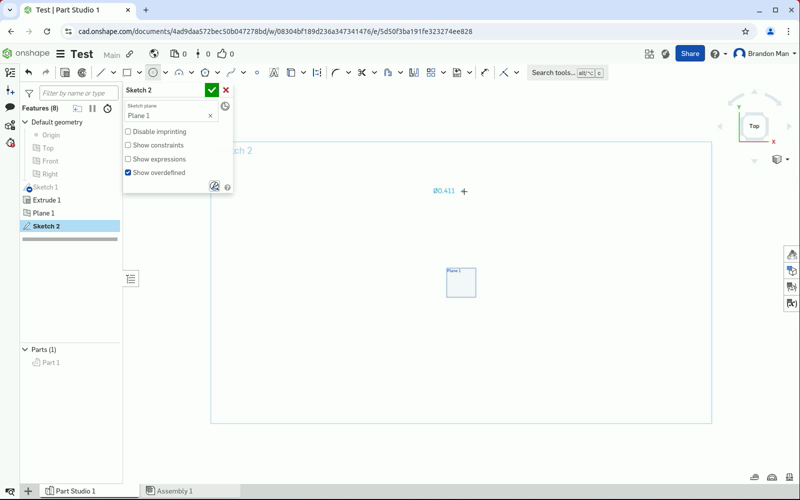
scroll(6)
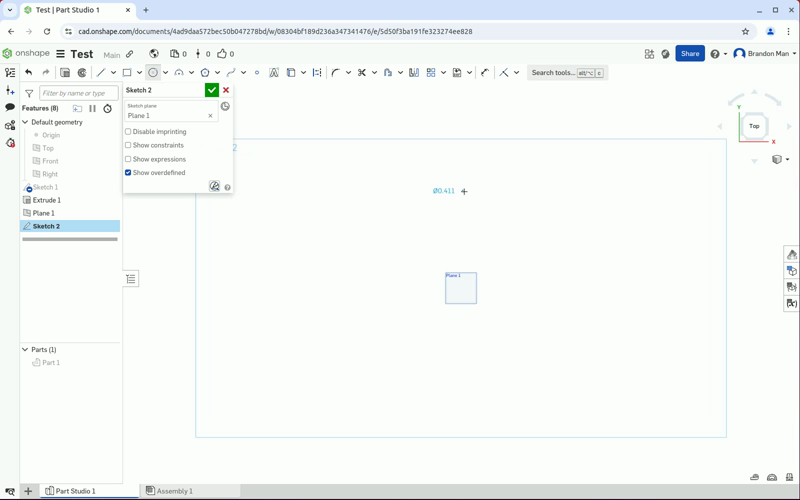
scroll(6)
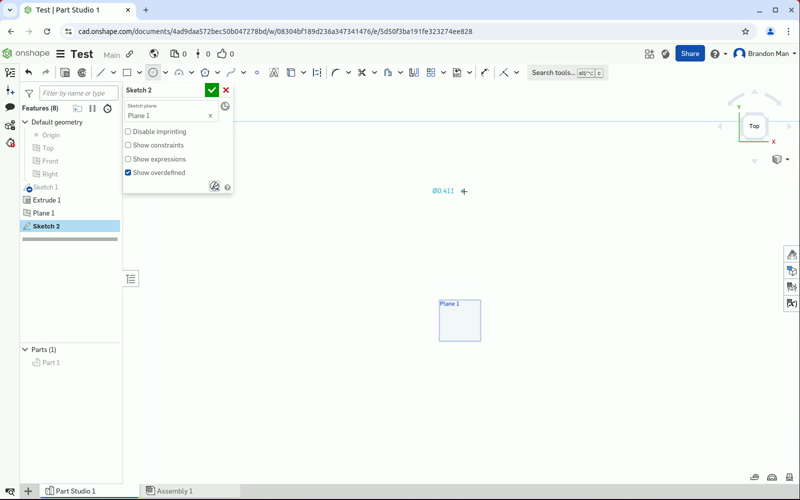
scroll(6)
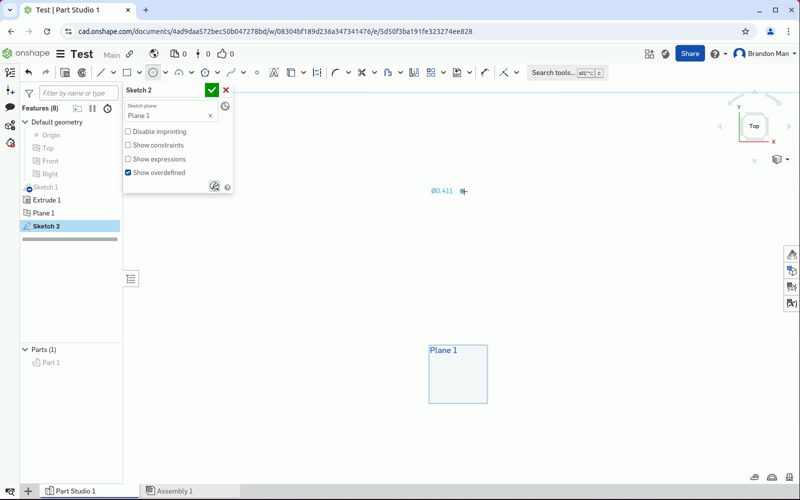
scroll(6)
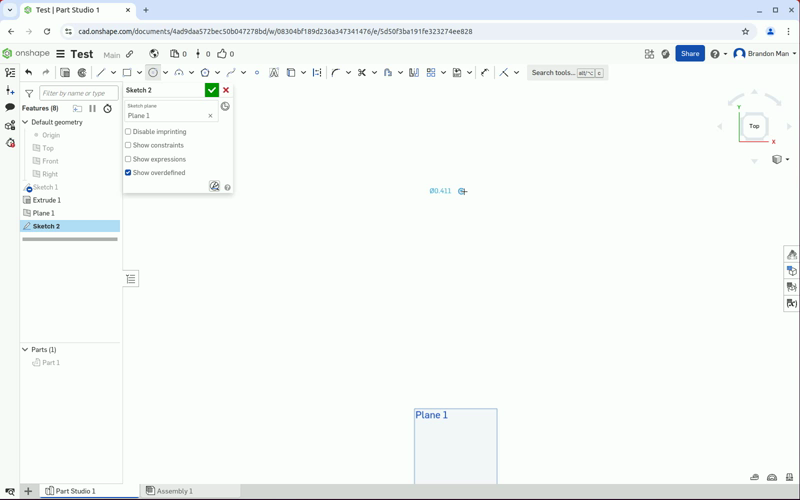
scroll(6)
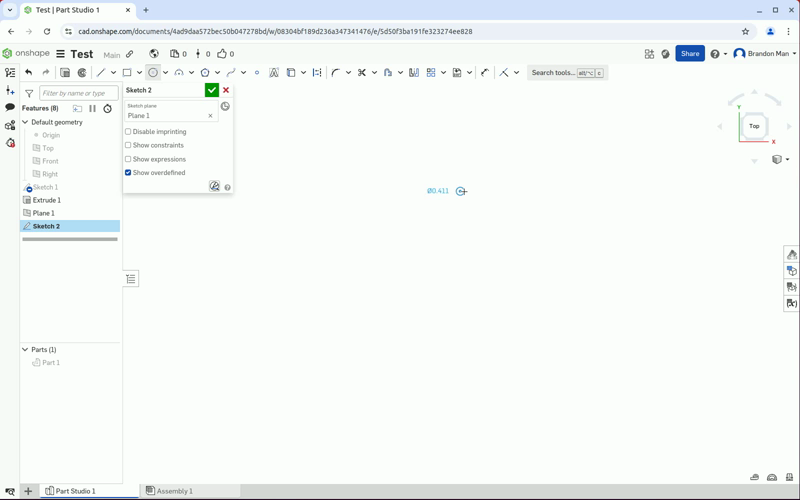
scroll(6)
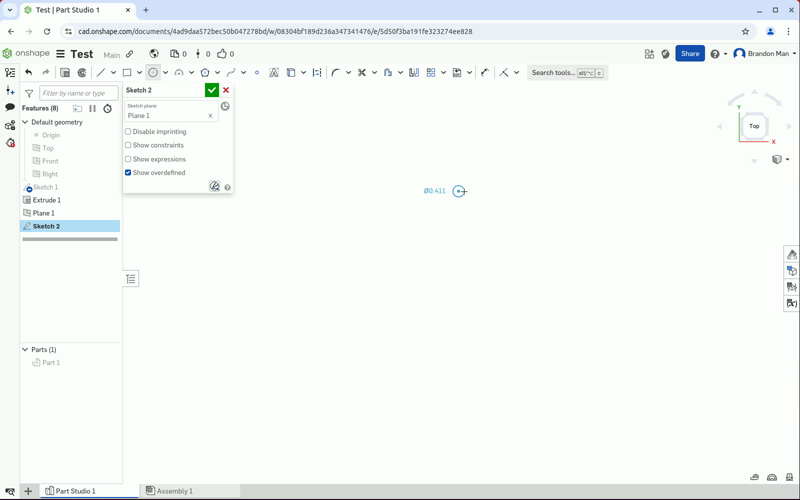
scroll(6)
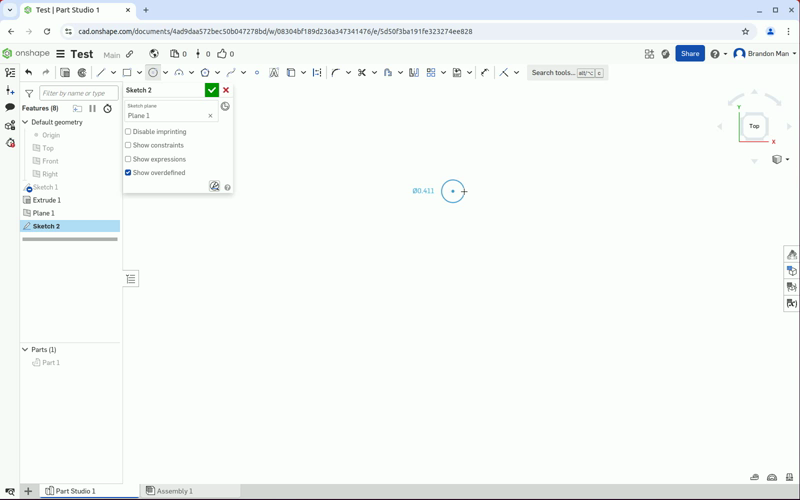
click(464, 191)
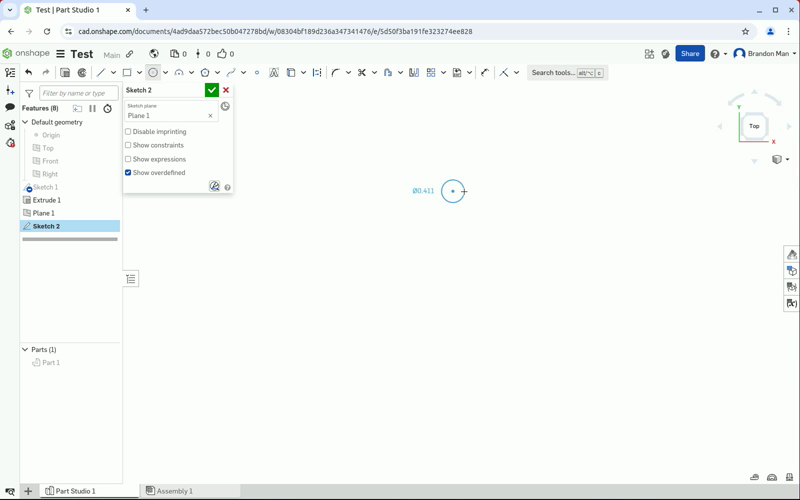
scroll(-6)
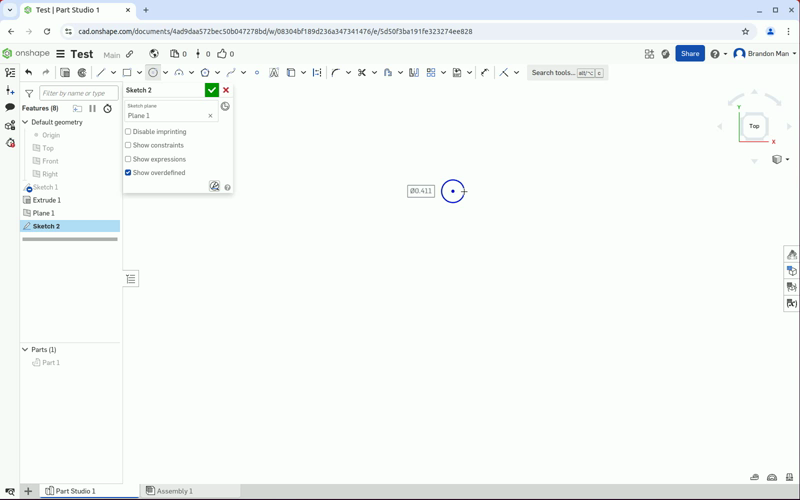
scroll(-6)
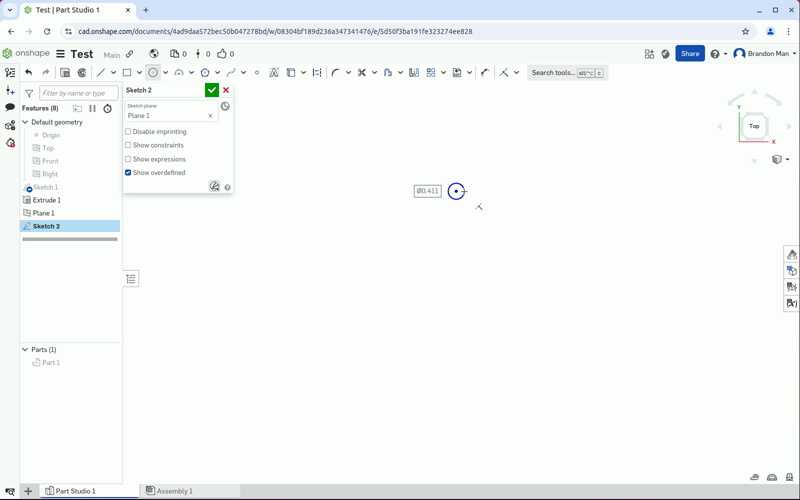
scroll(-6)
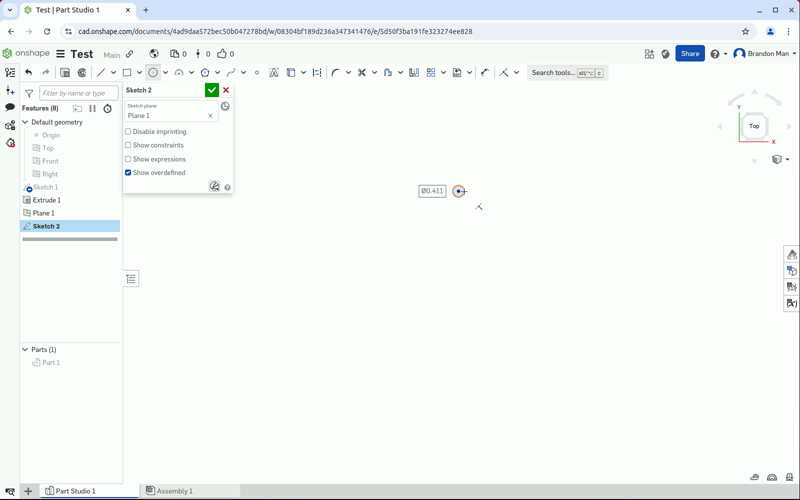
scroll(-6)
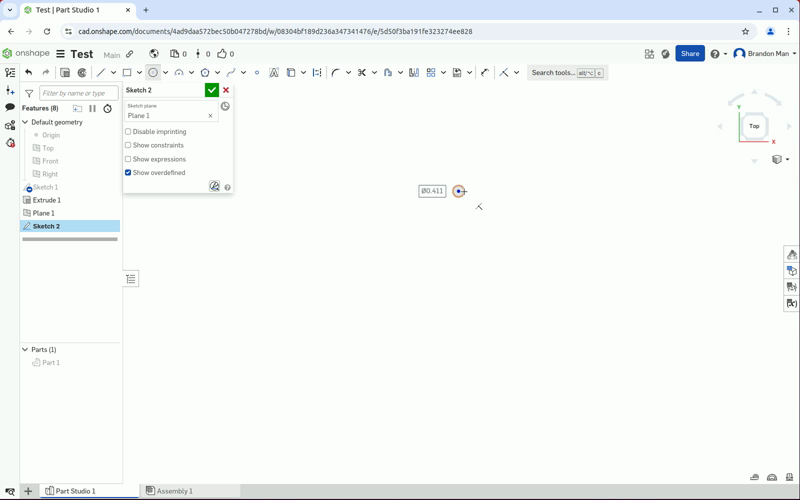
scroll(-6)
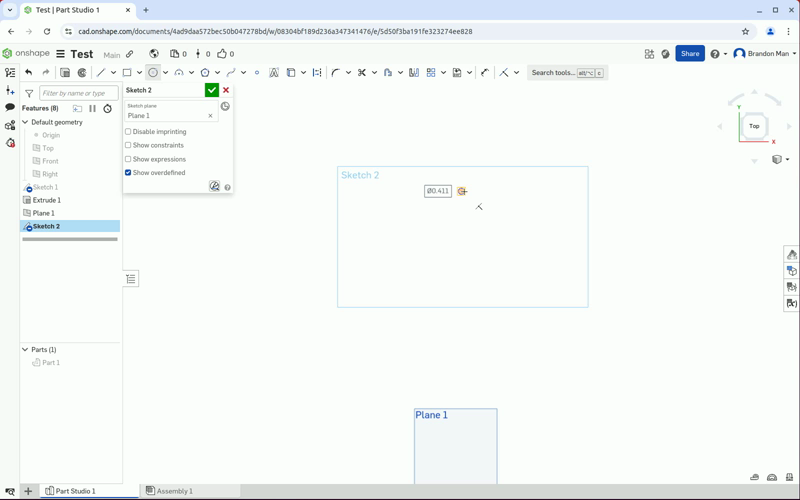
scroll(-6)
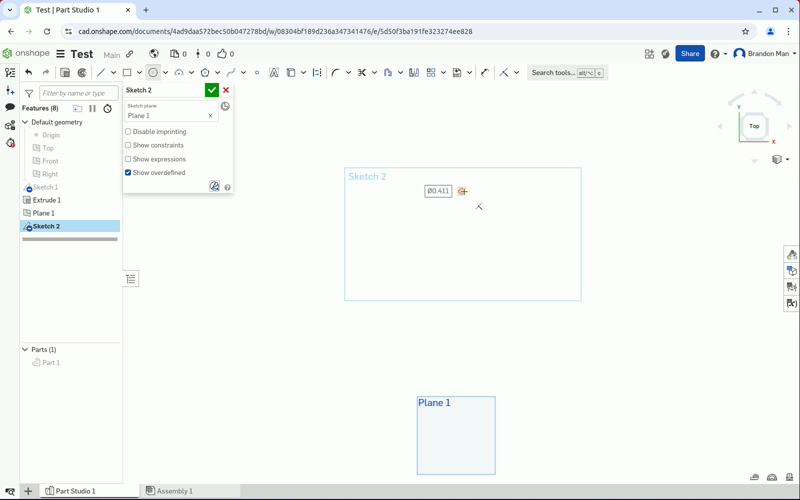
scroll(-6)
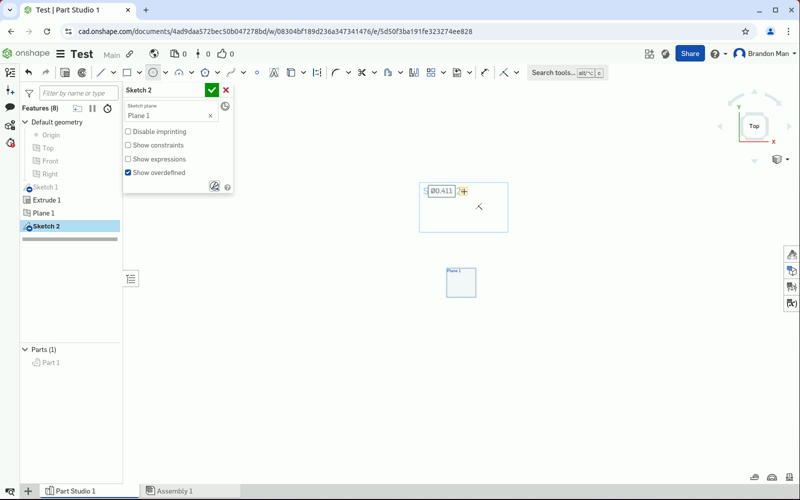
key(esc)
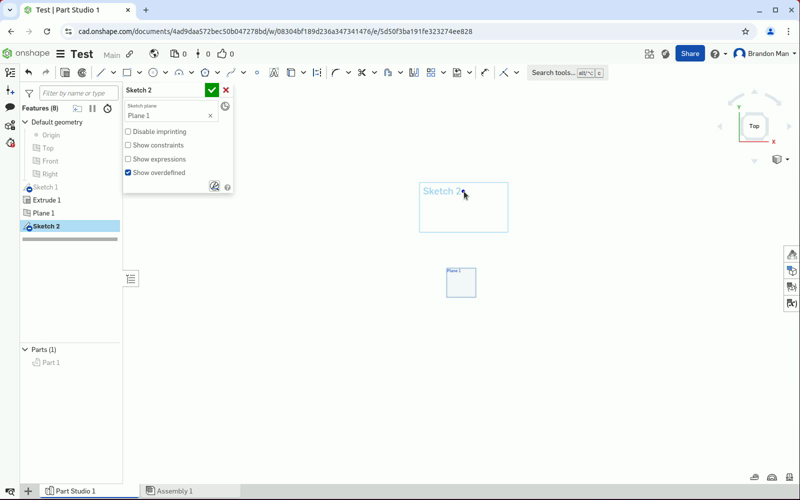
mouse_move(462, 191)
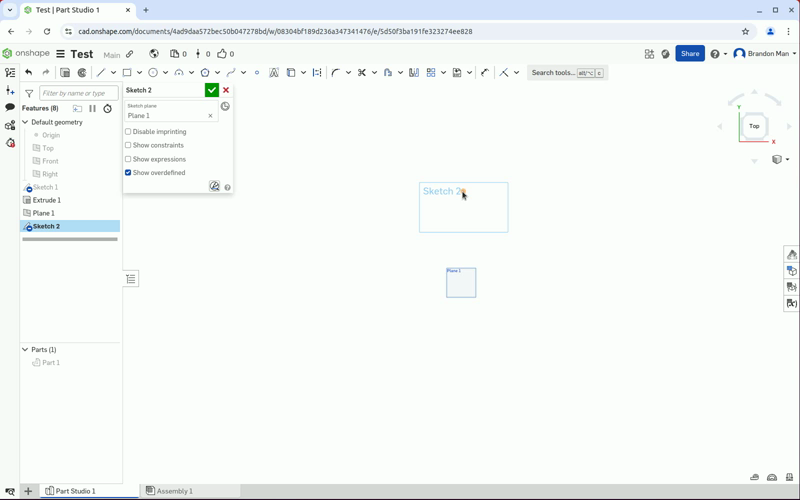
scroll(6)
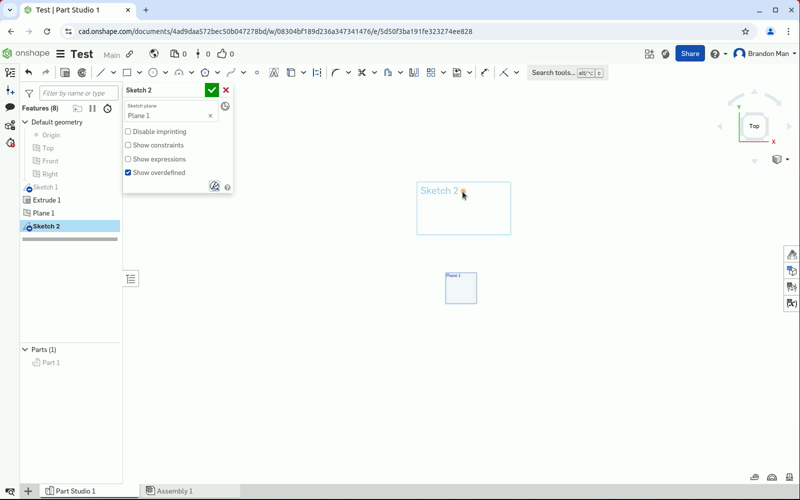
scroll(6)
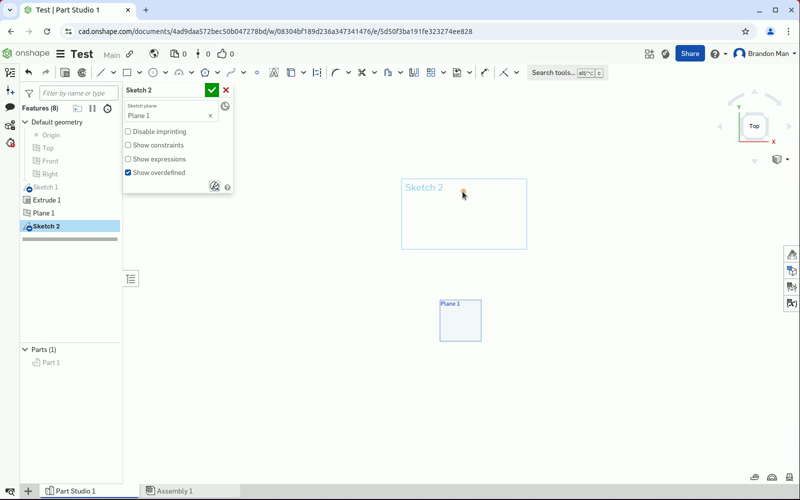
scroll(6)
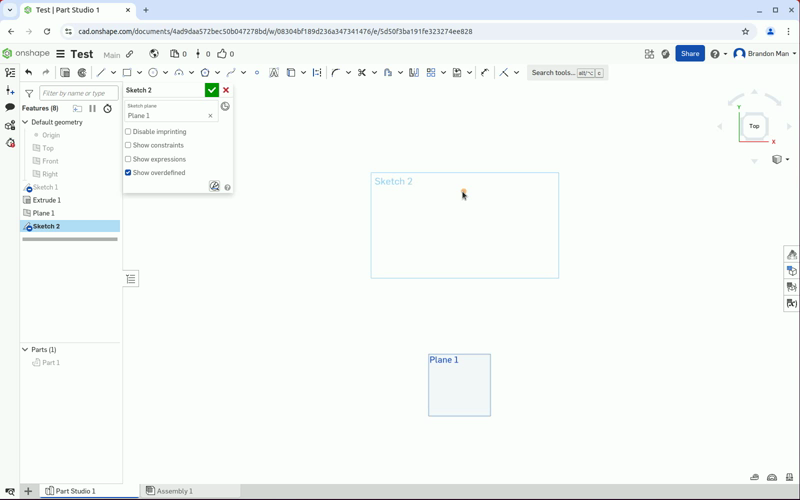
scroll(6)
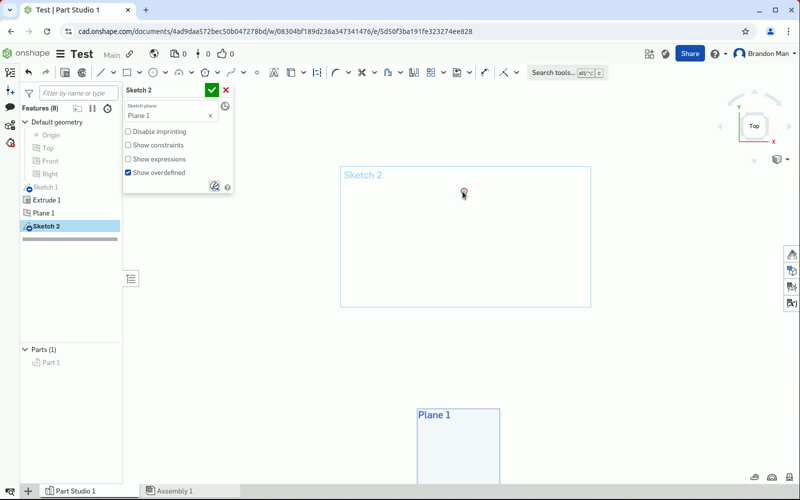
scroll(6)
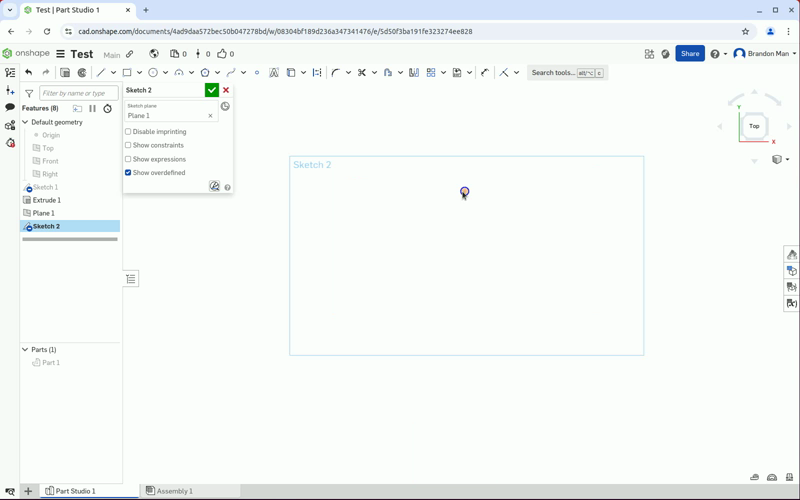
scroll(6)
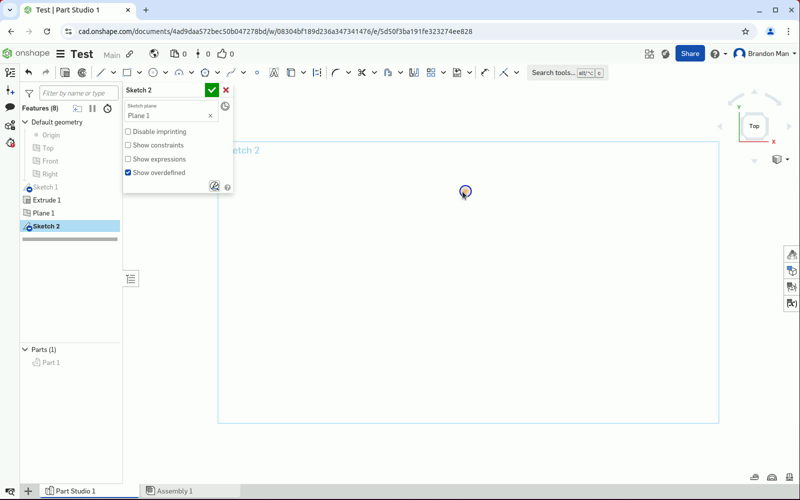
scroll(6)
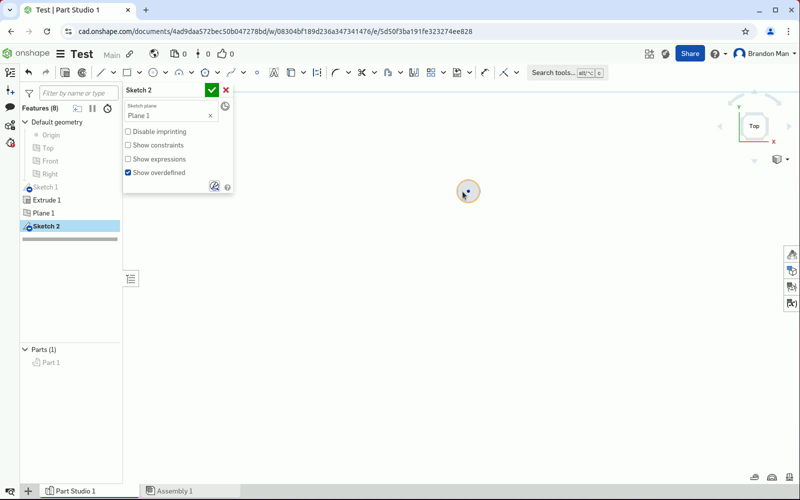
click(462, 191)
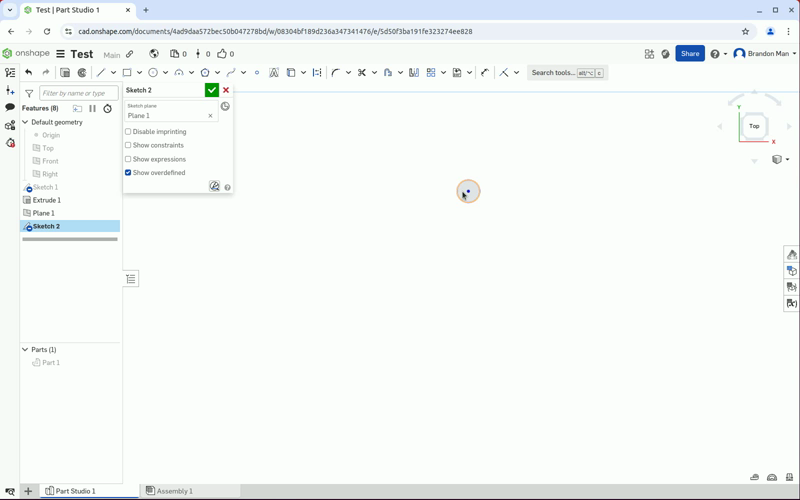
scroll(-6)
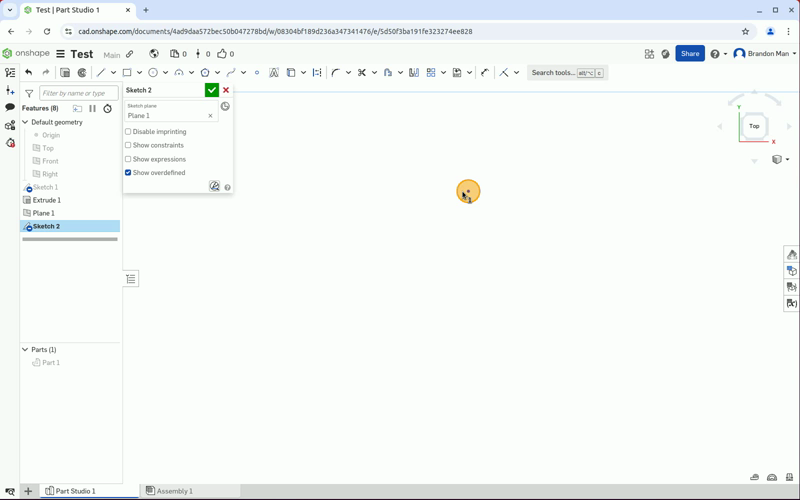
scroll(-6)
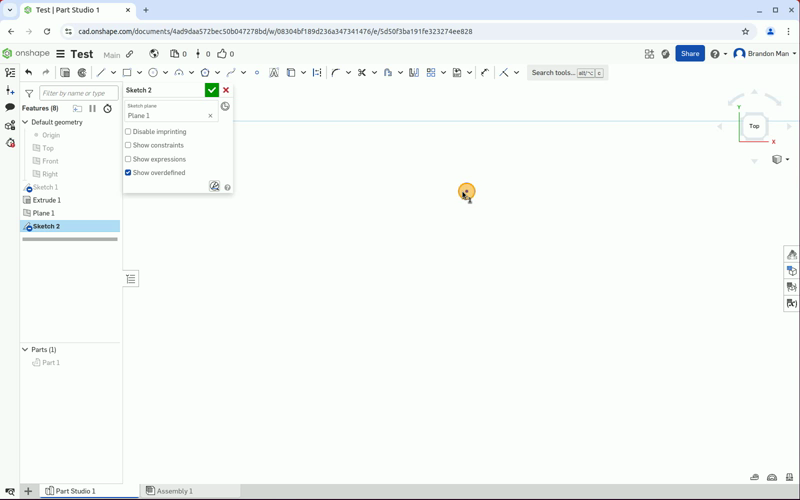
scroll(-6)
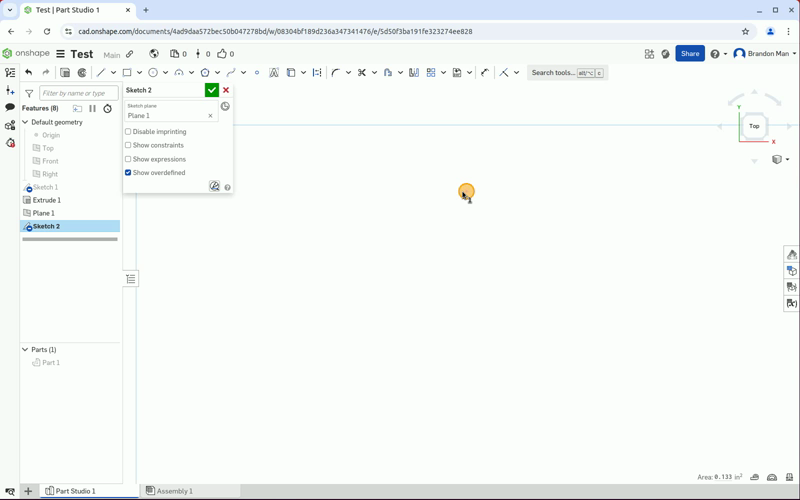
scroll(-6)
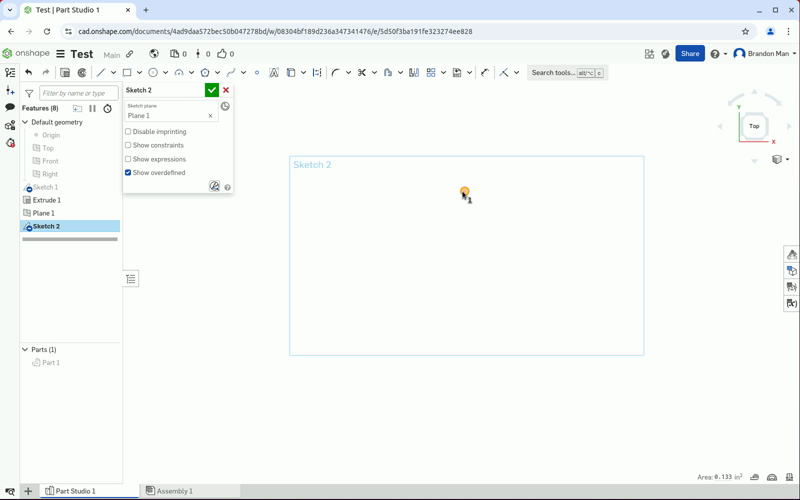
scroll(-6)
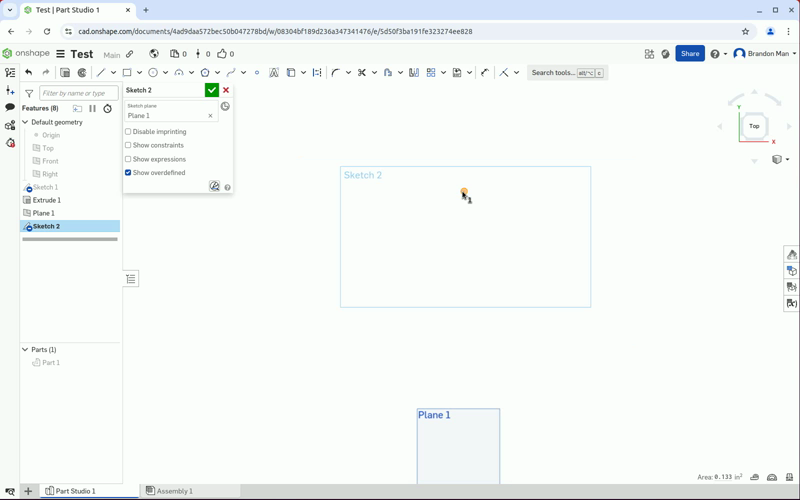
scroll(-6)
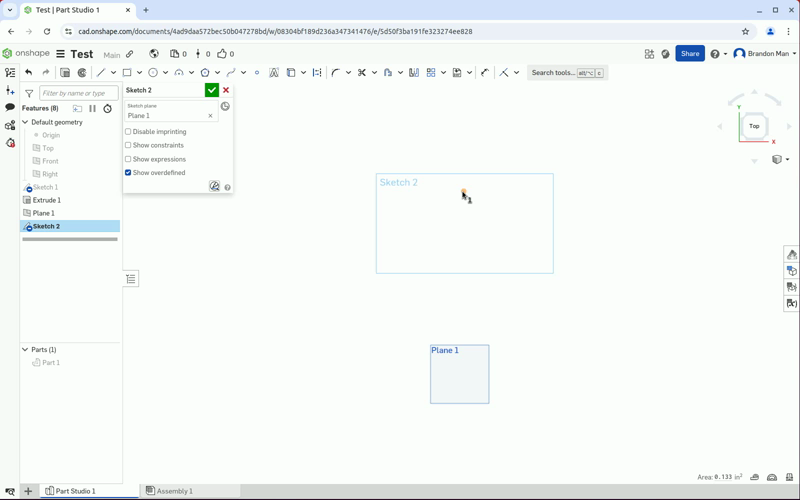
scroll(-6)
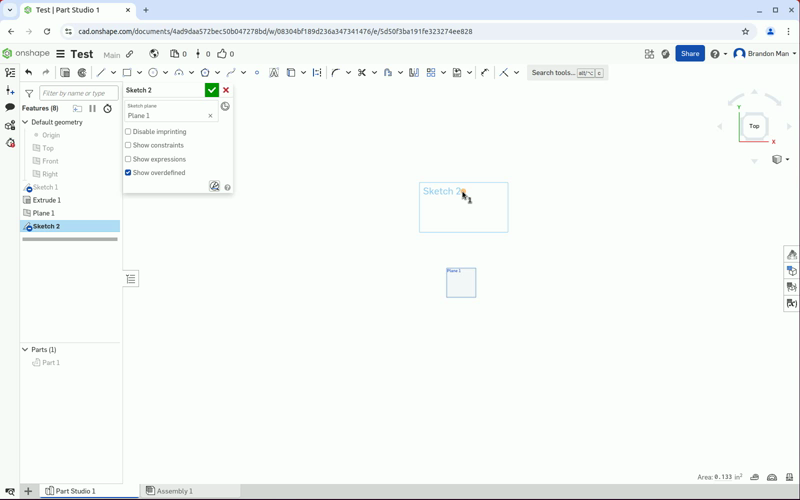
mouse_move(73, 352)
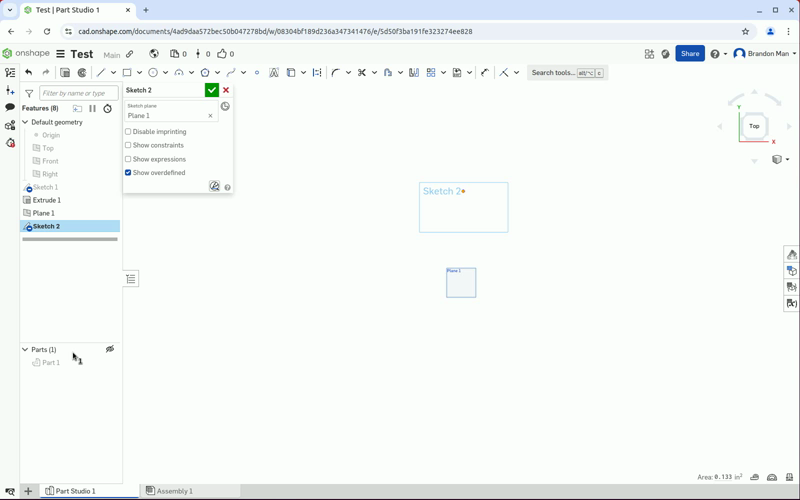
key(shift+y)
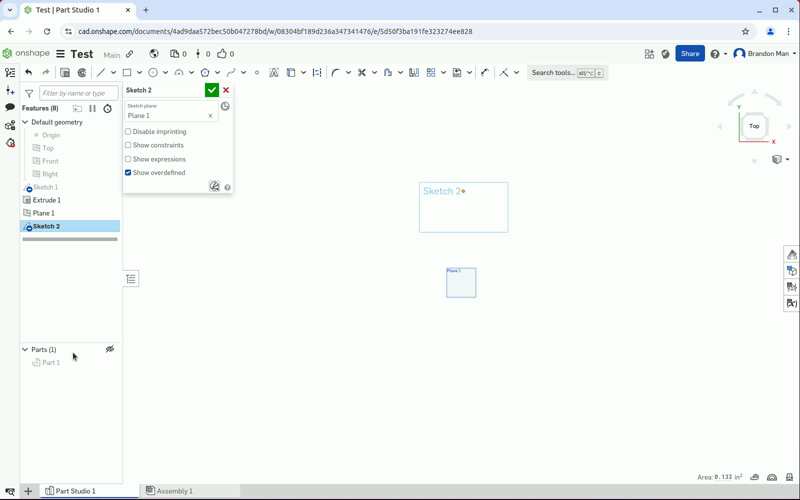
key(shift+e)
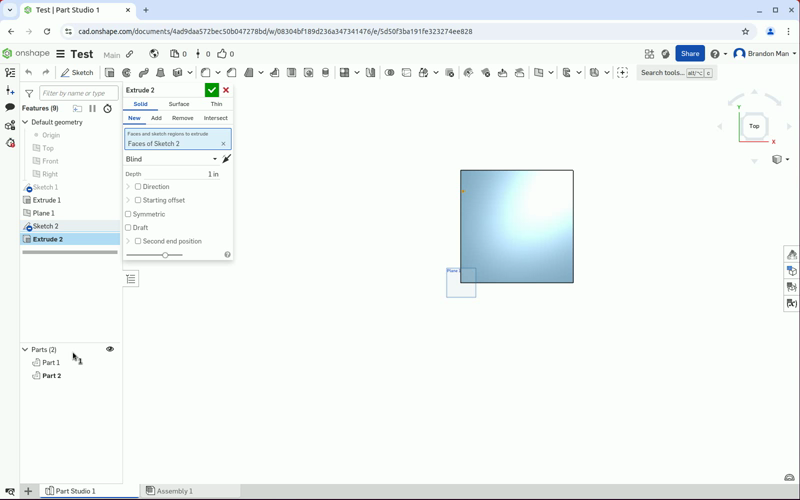
mouse_move(143, 106)
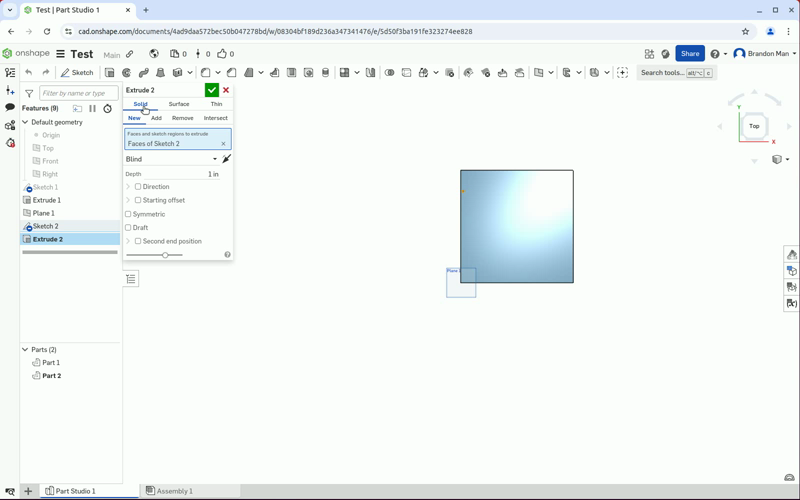
click(143, 106)
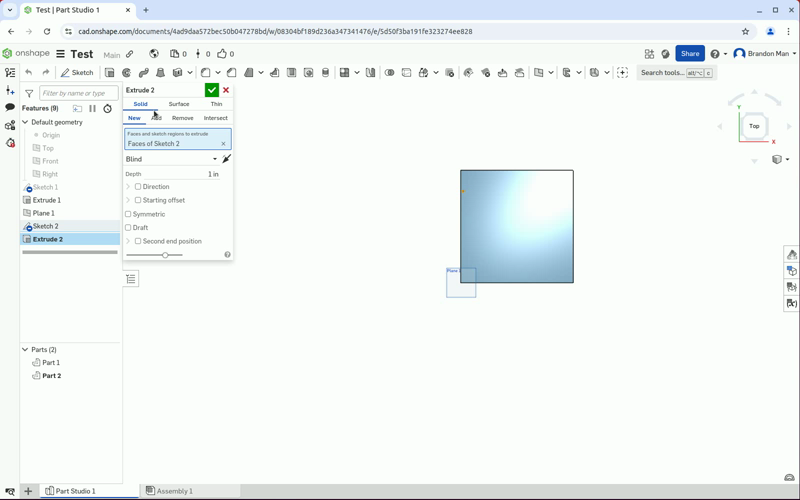
mouse_move(186, 120)
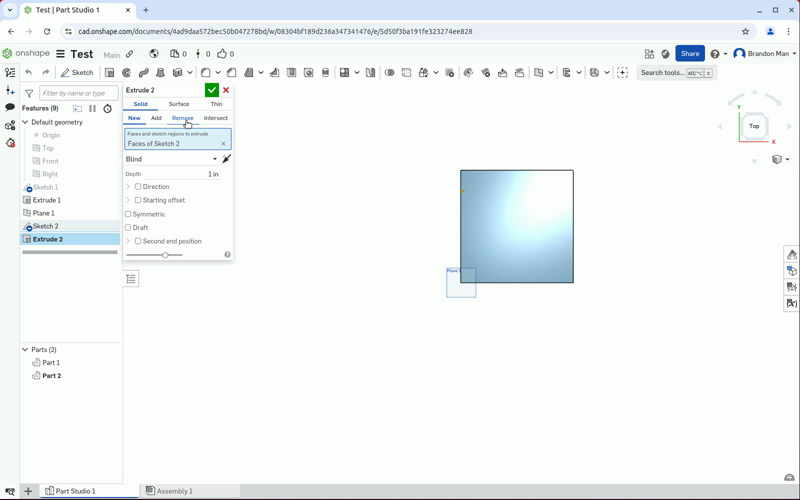
click(186, 120)
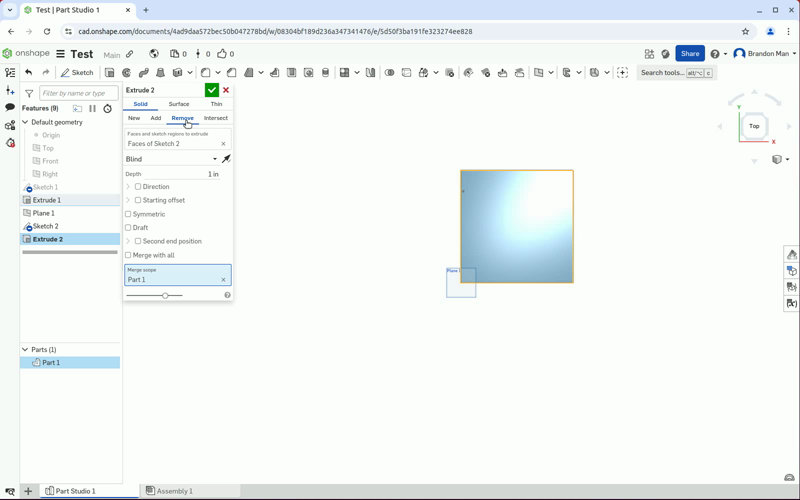
key(tab, 4)
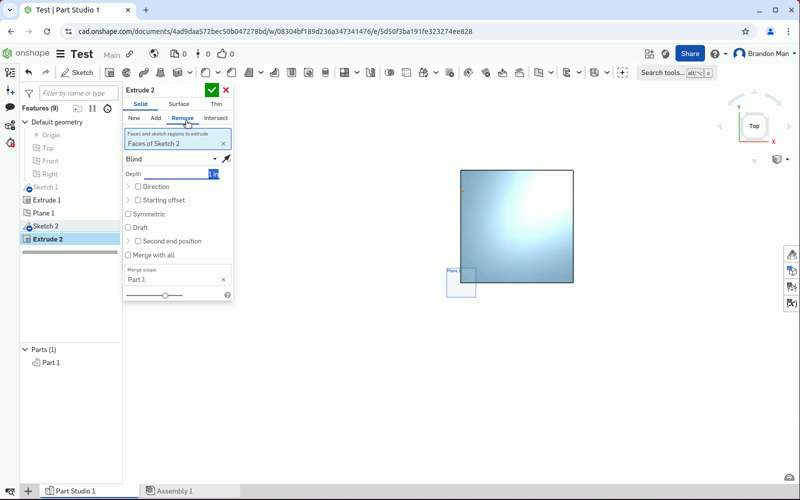
text(1.685)
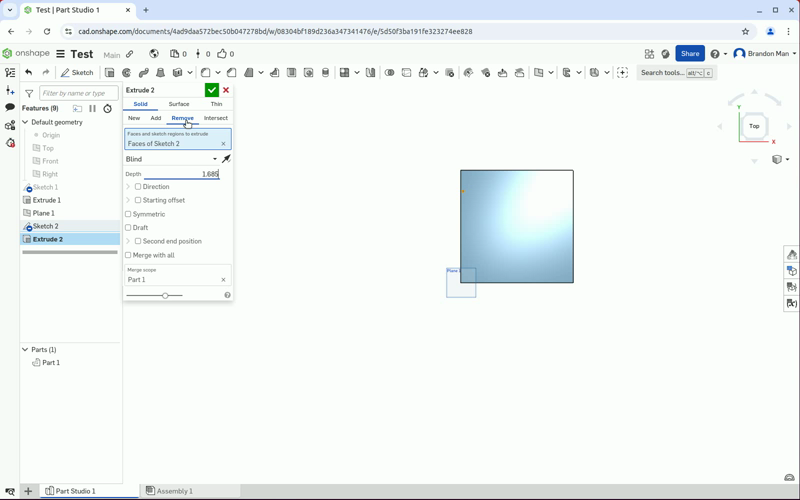
key(tab, 6)
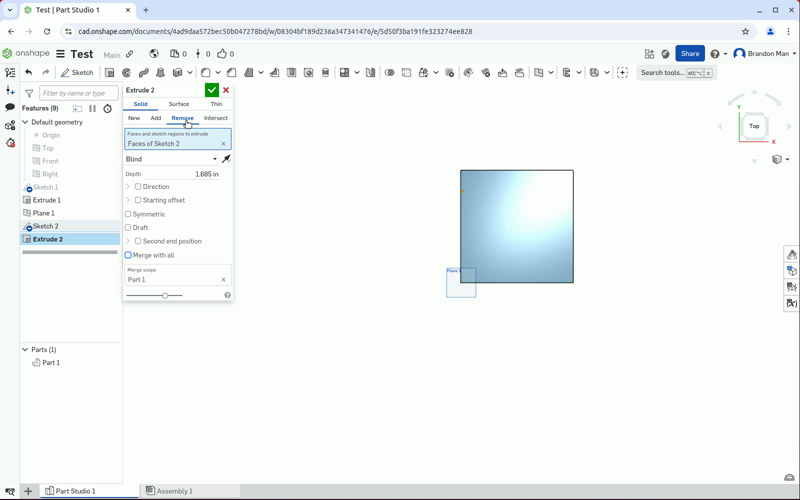
key(space)
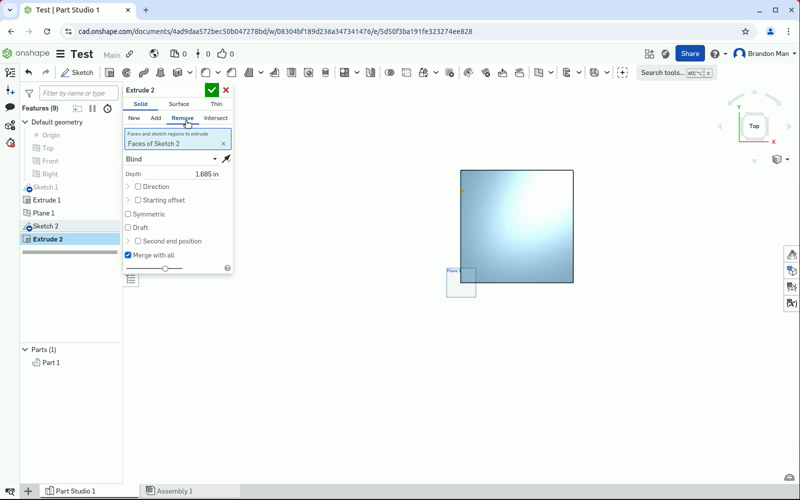
key(enter)
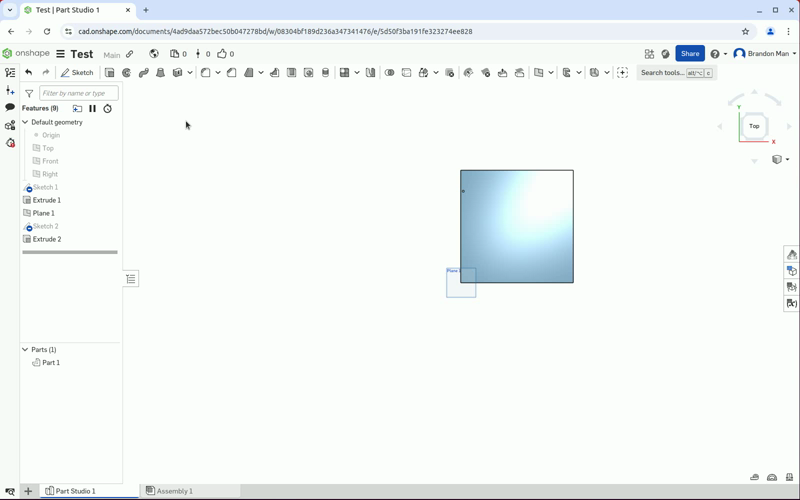
key(shift+h)
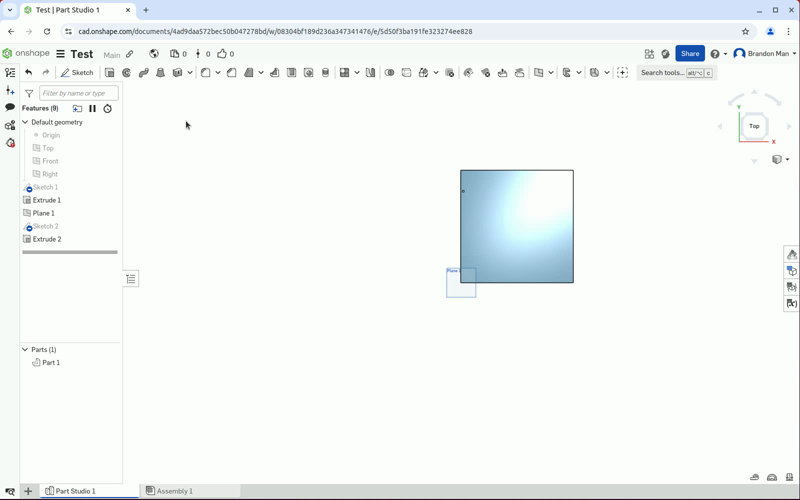
key(shift+h)
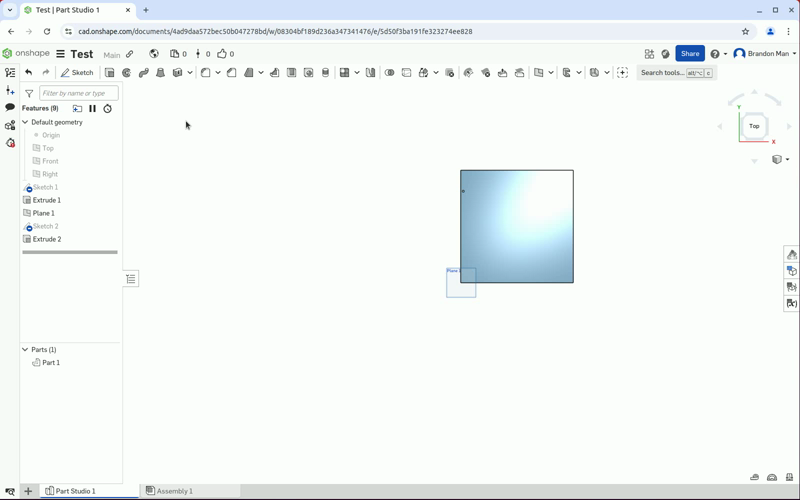
mouse_move(73, 189)
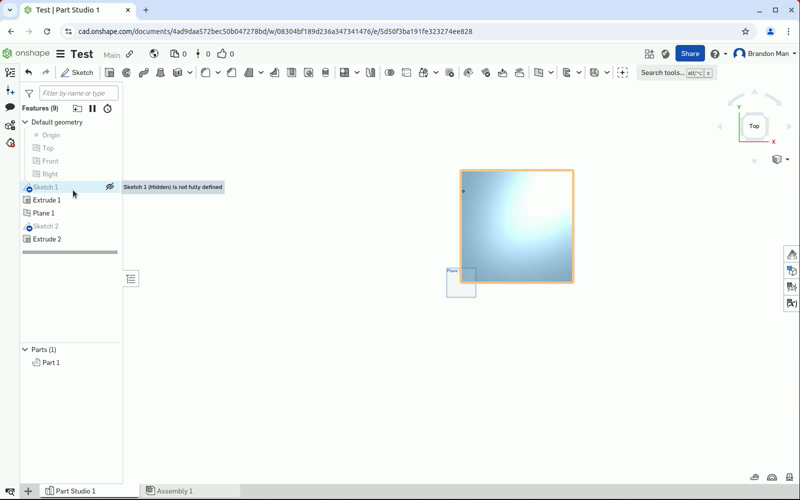
click(73, 189)
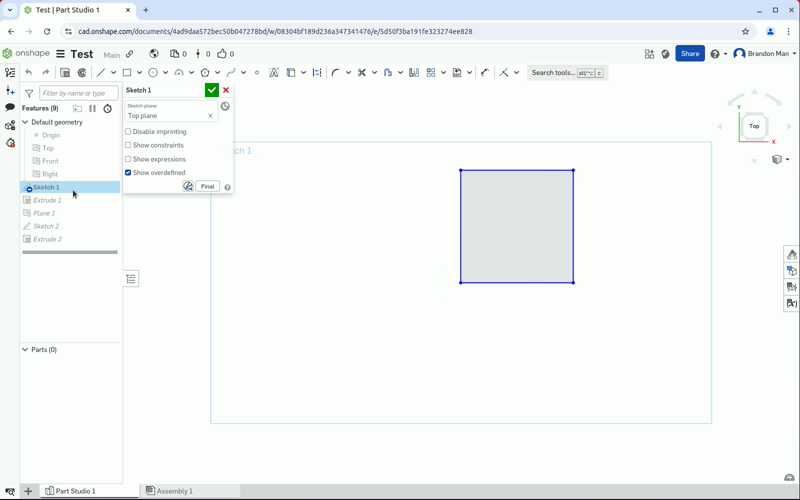
mouse_move(229, 92)
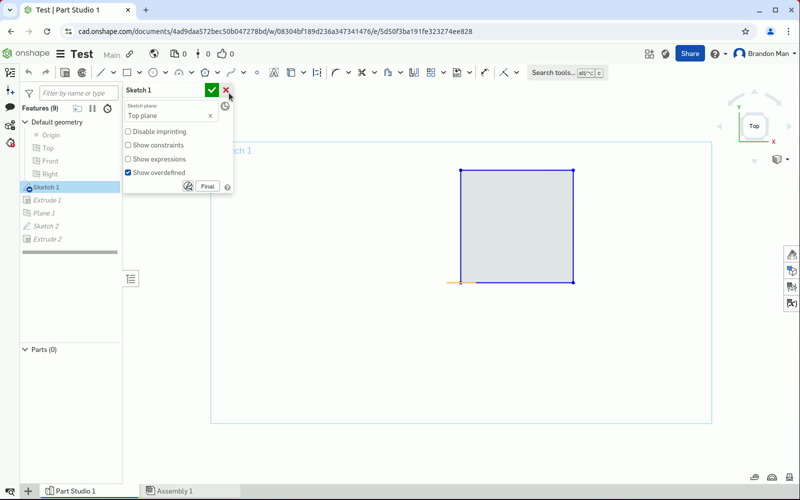
click(229, 92)
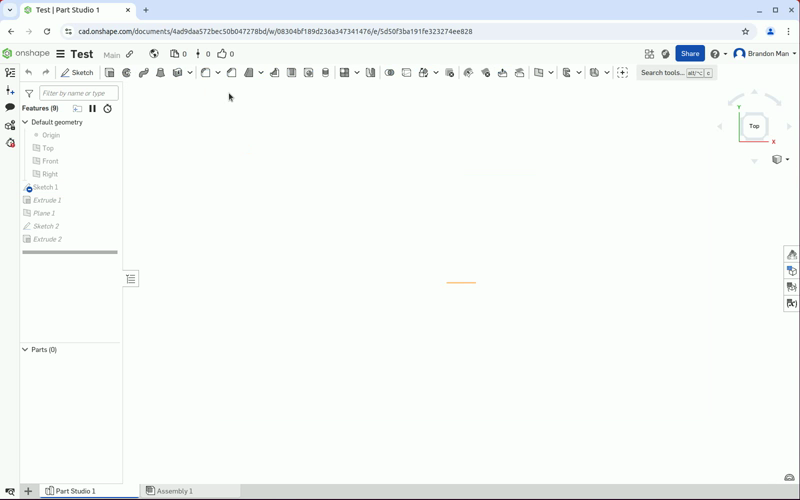
key(shift+s)
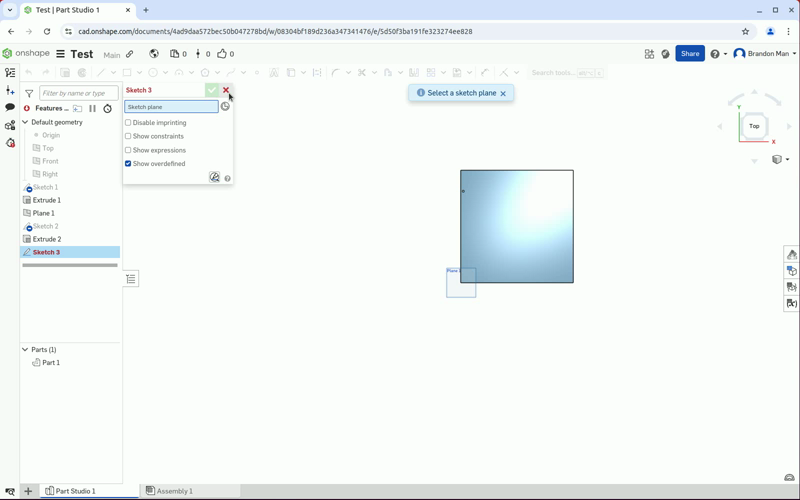
mouse_move(73, 215)
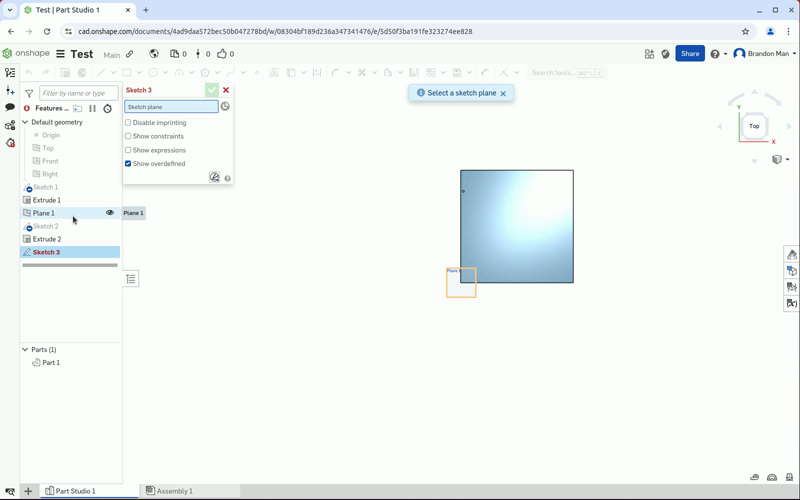
click(73, 215)
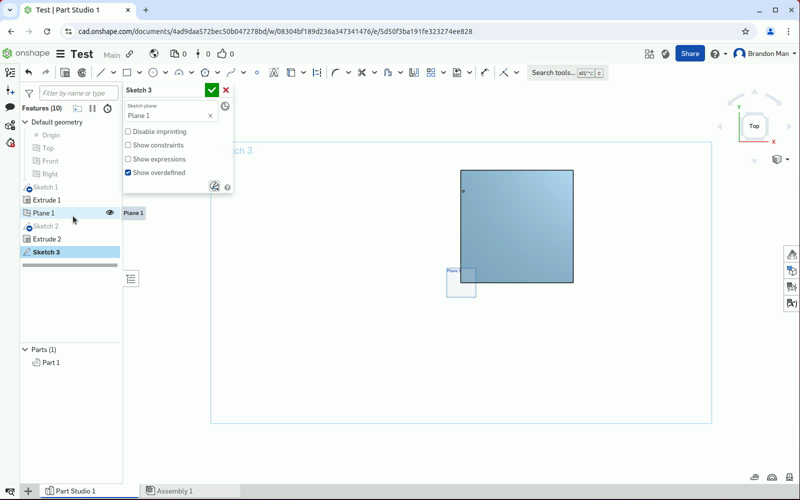
mouse_move(73, 352)
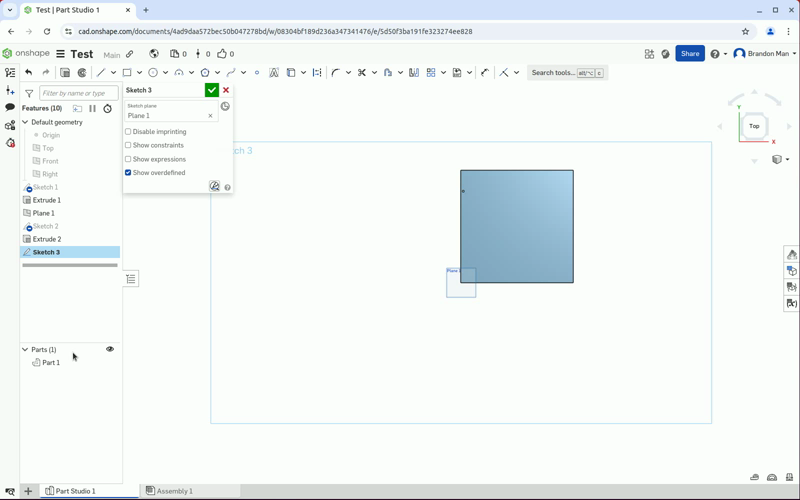
key(y)
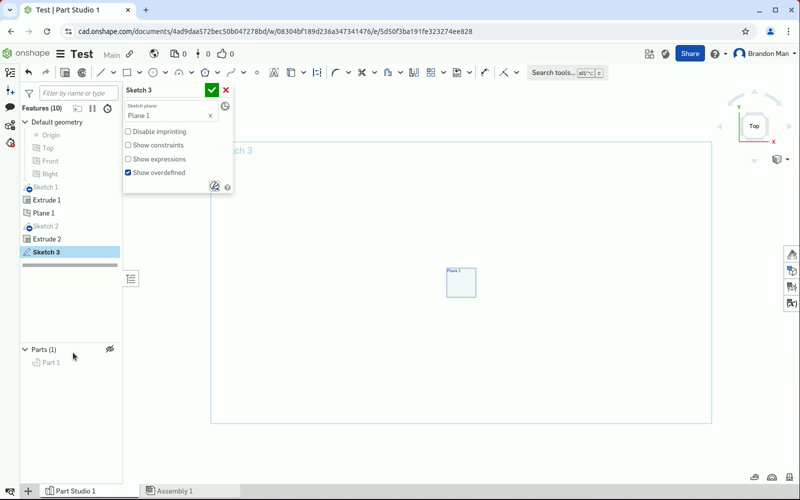
key(c)
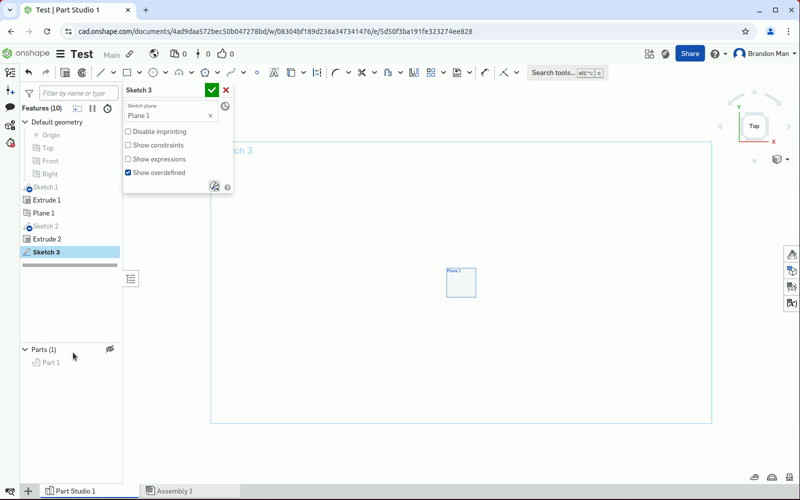
key_down(shift)
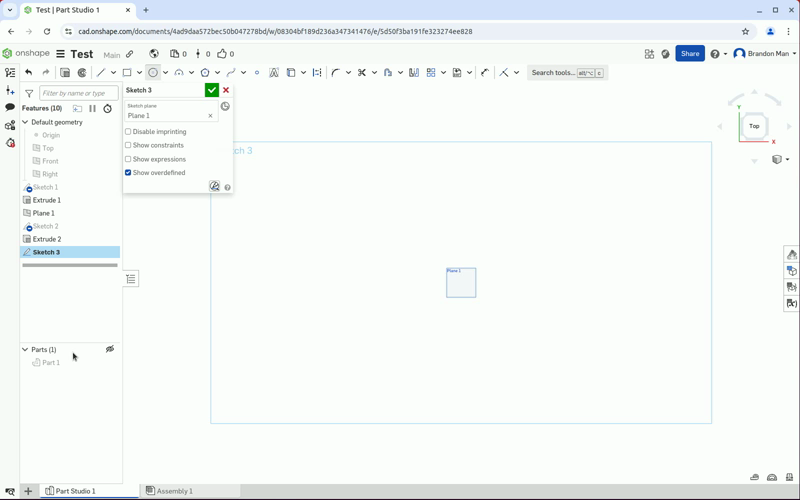
mouse_move(570, 191)
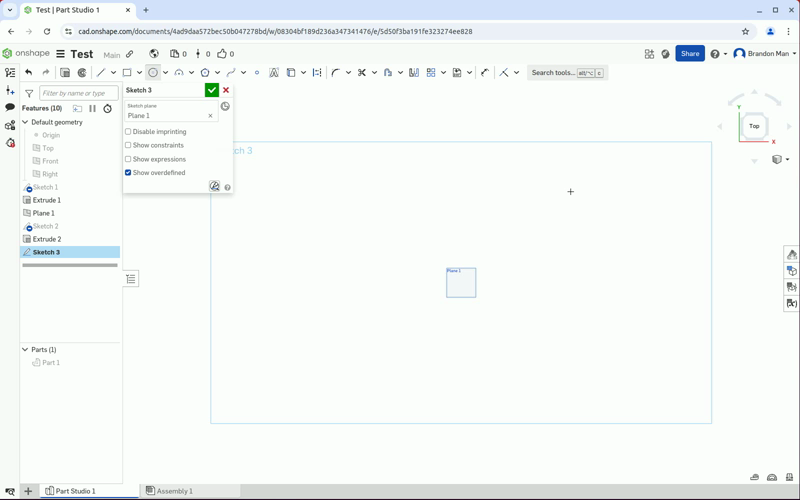
click(570, 191)
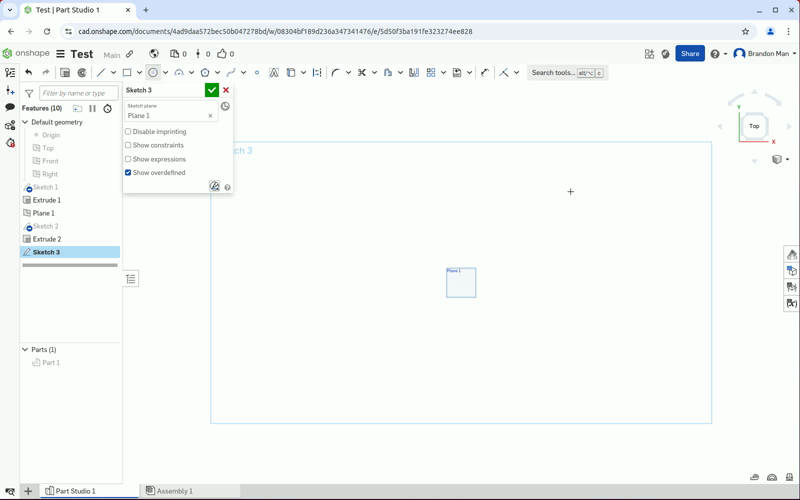
key_up(shift)
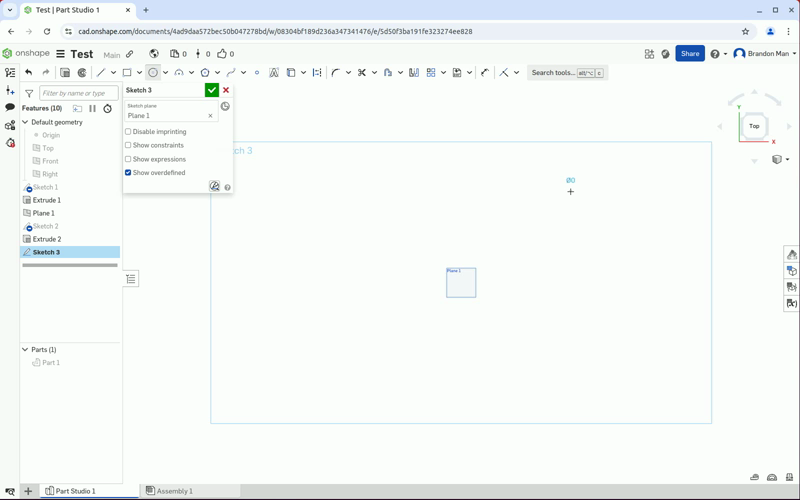
mouse_move(572, 191)
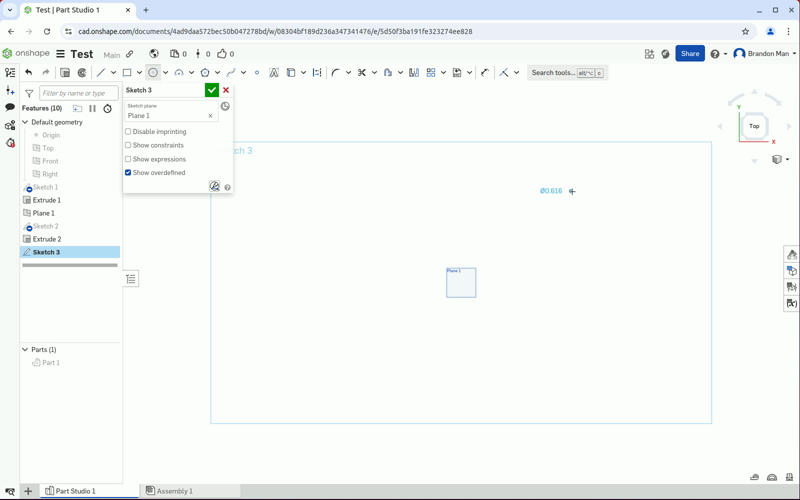
scroll(6)
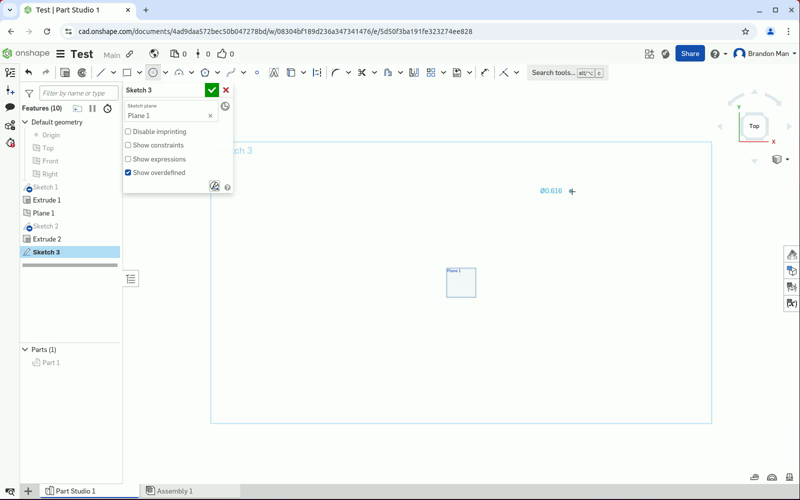
scroll(6)
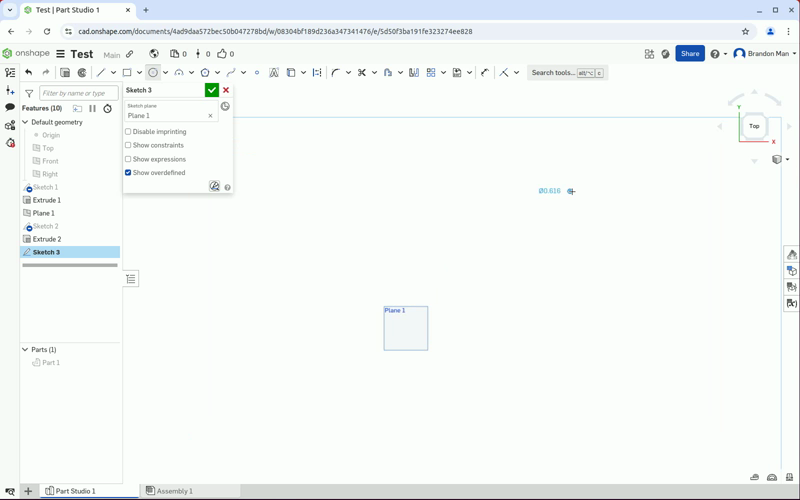
scroll(6)
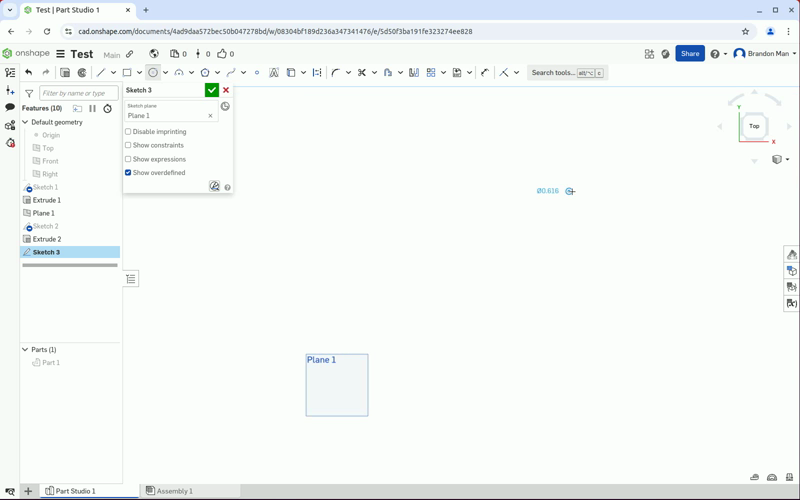
scroll(6)
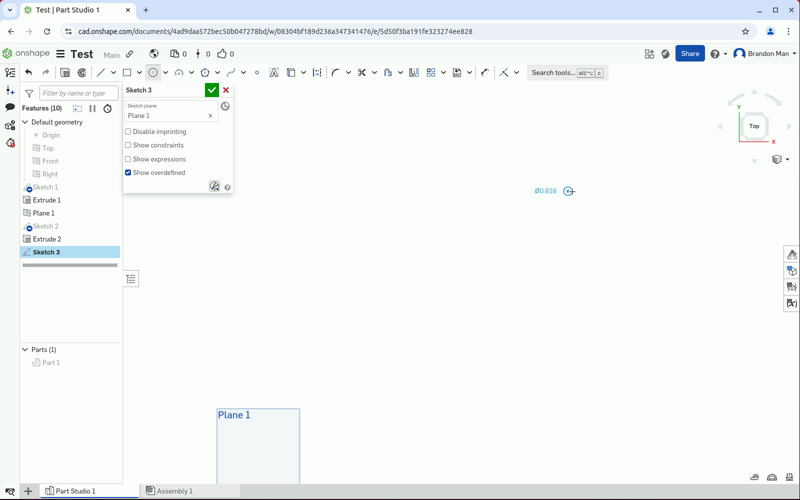
scroll(6)
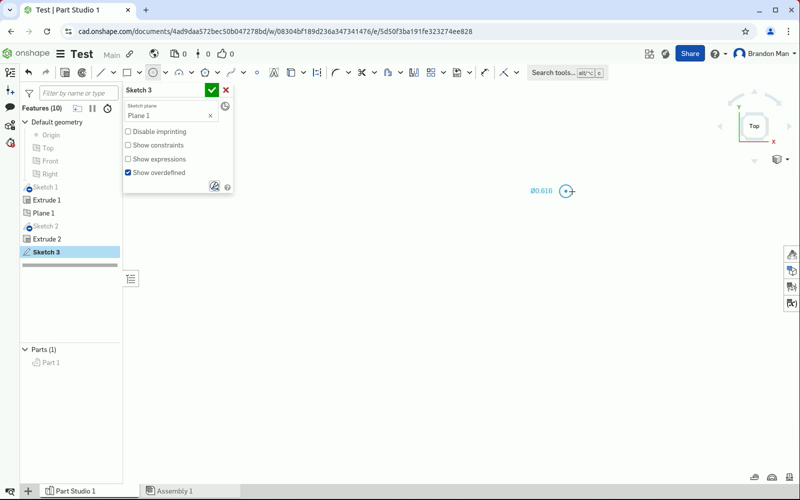
scroll(6)
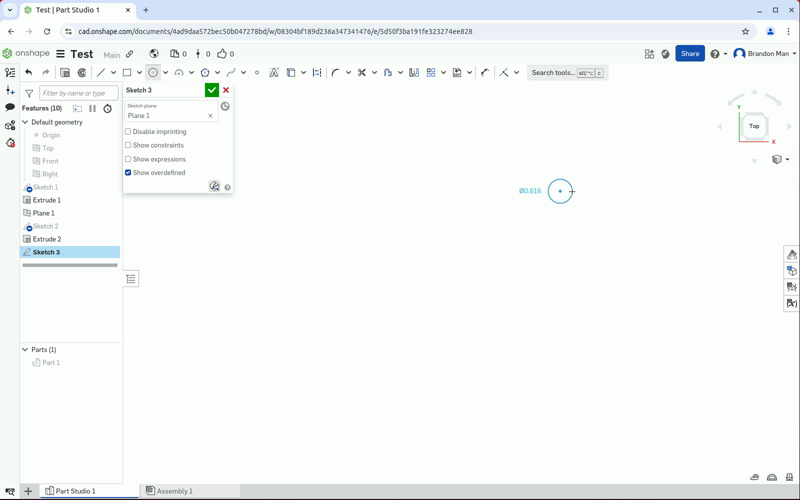
scroll(6)
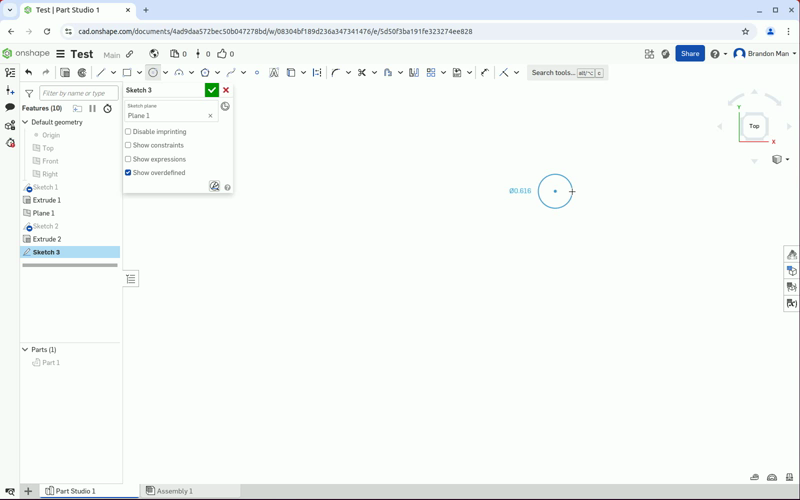
click(572, 191)
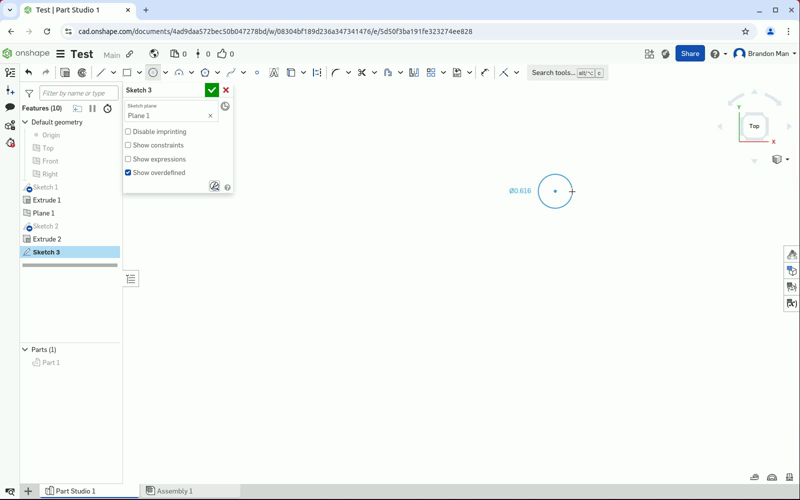
scroll(-6)
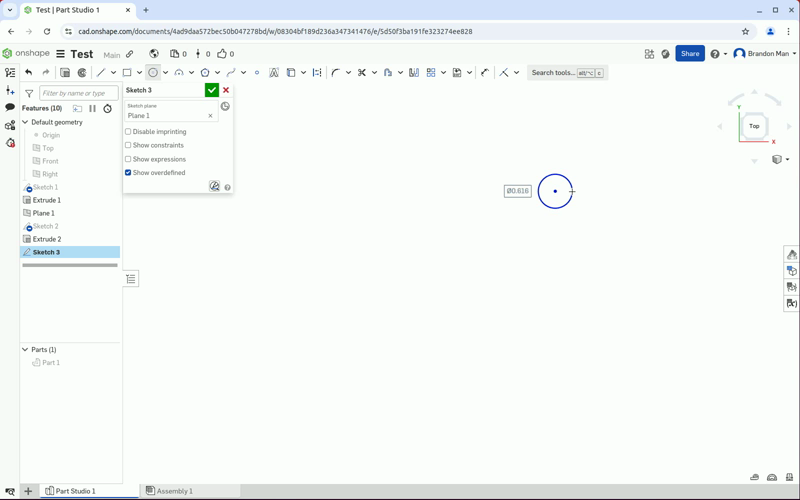
scroll(-6)
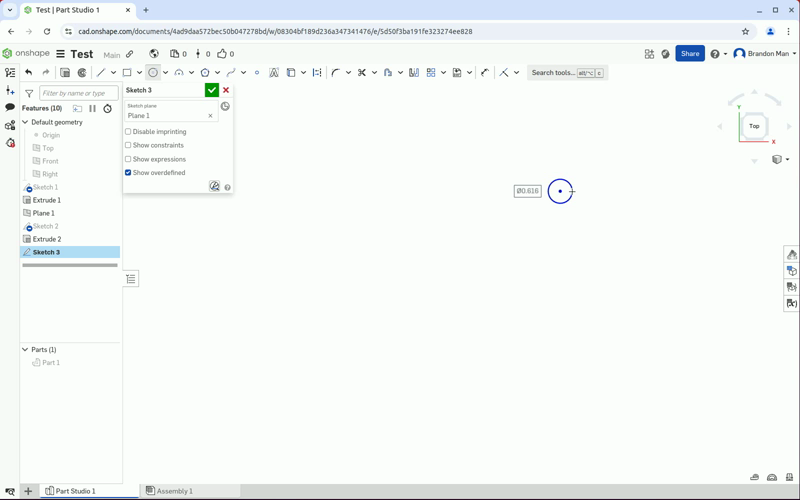
scroll(-6)
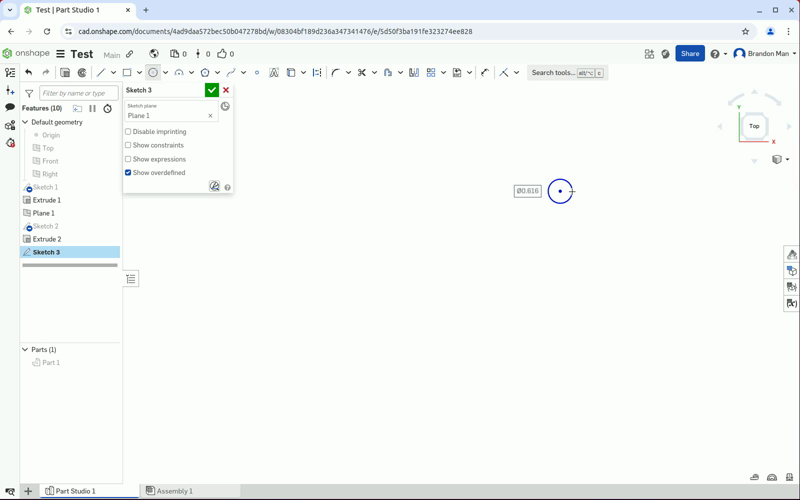
scroll(-6)
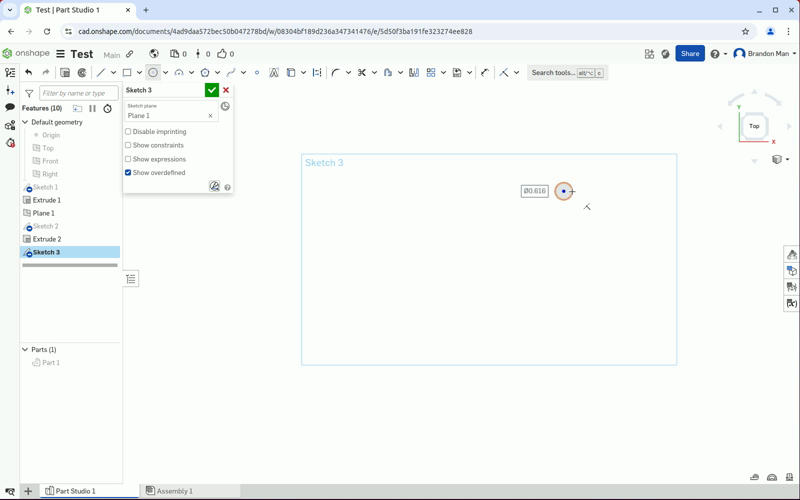
scroll(-6)
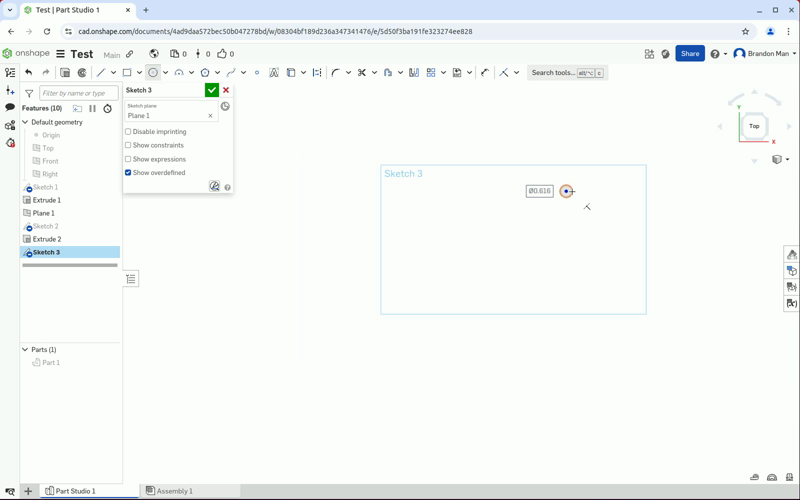
scroll(-6)
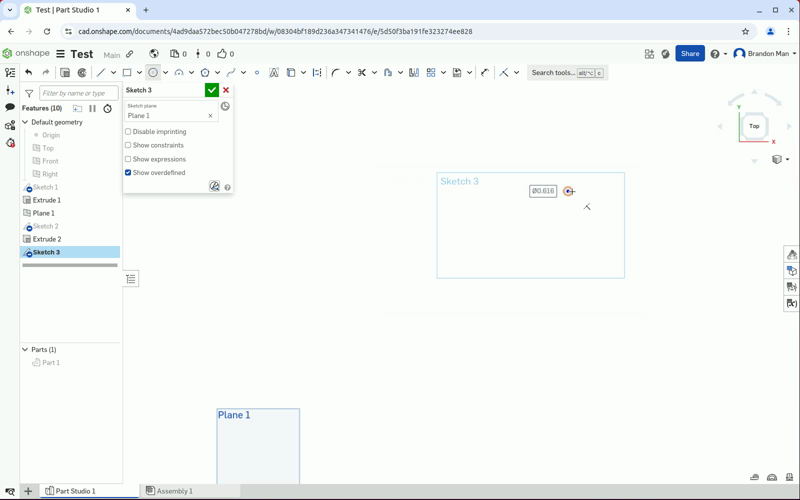
scroll(-6)
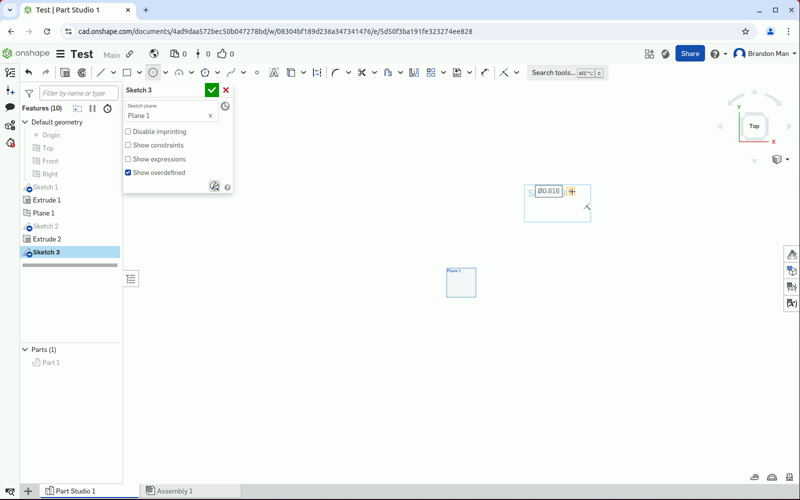
key(esc)
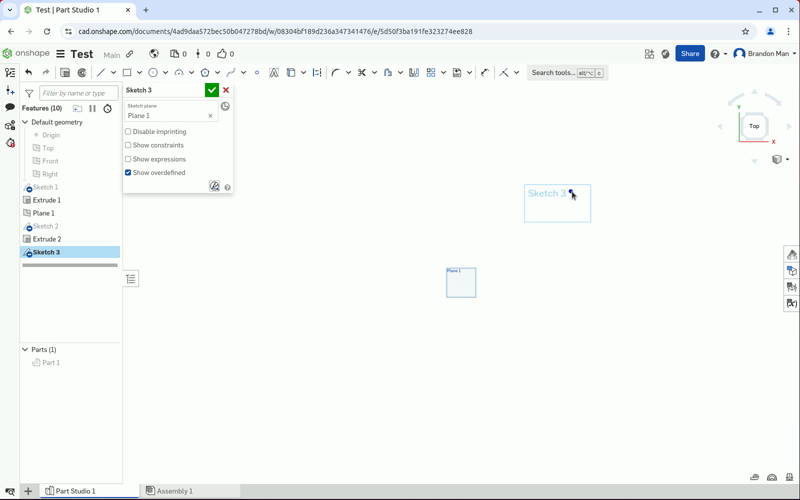
mouse_move(571, 190)
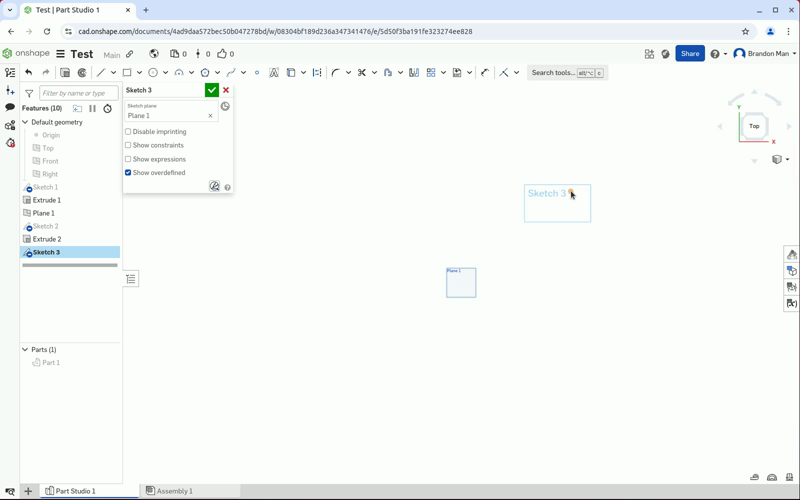
scroll(6)
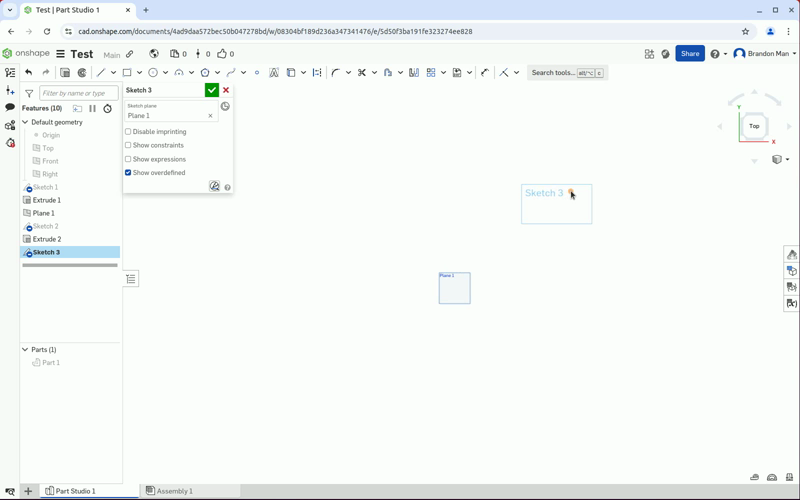
scroll(6)
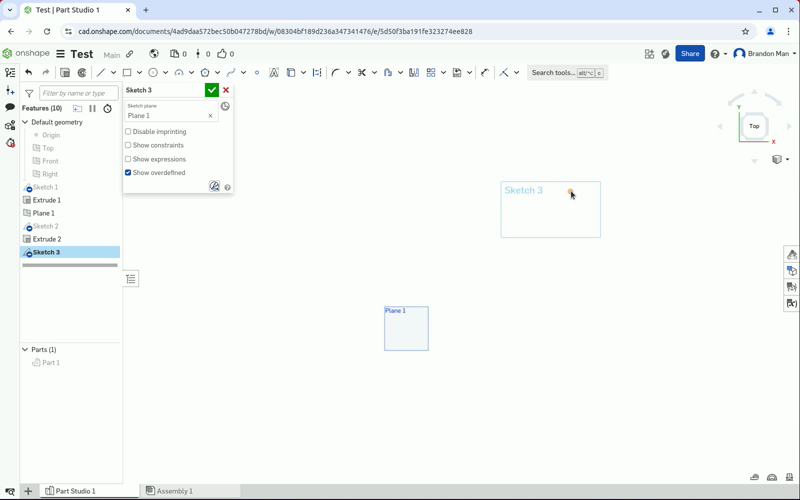
scroll(6)
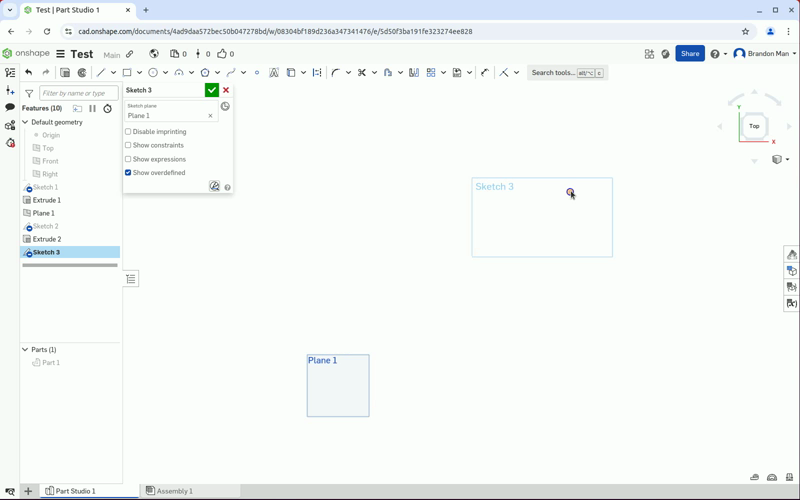
scroll(6)
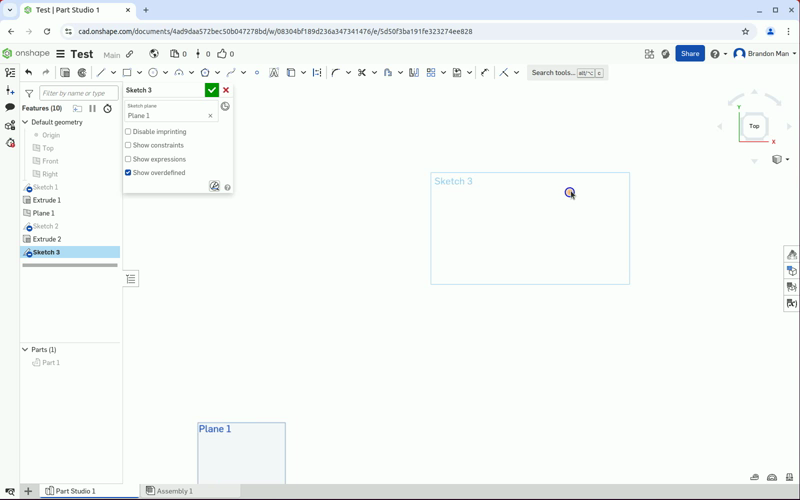
scroll(6)
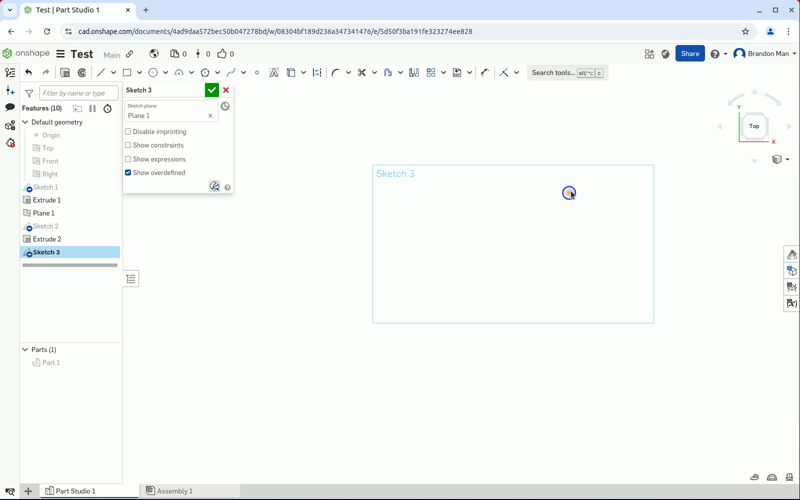
scroll(6)
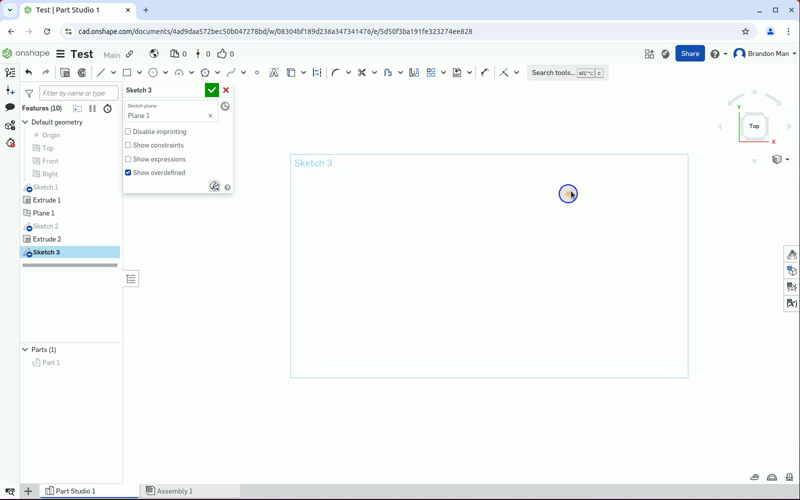
scroll(6)
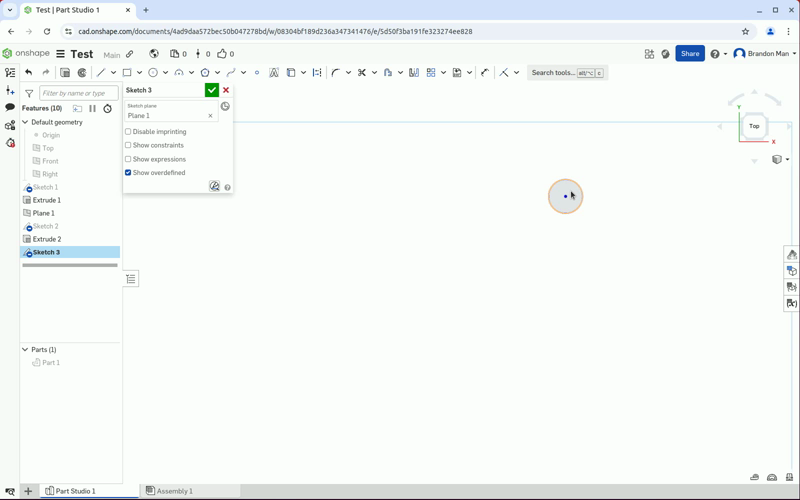
click(571, 190)
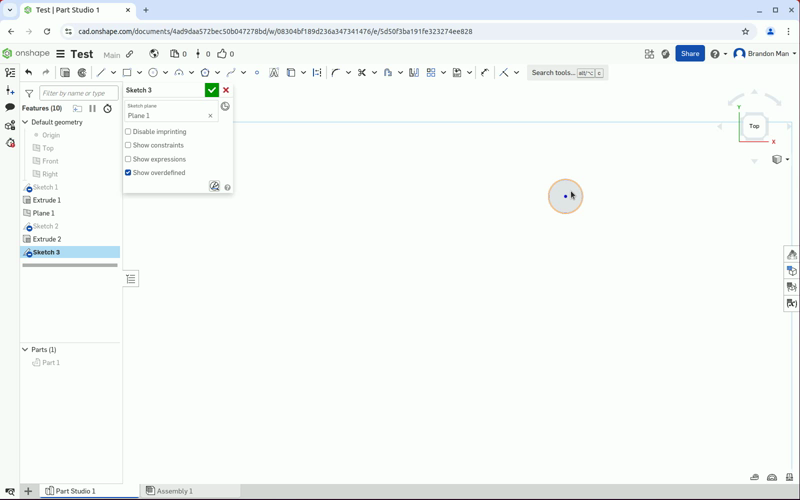
scroll(-6)
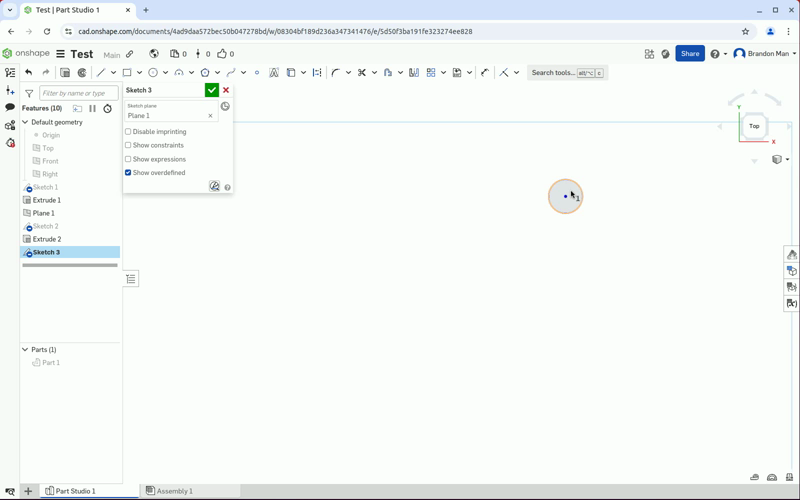
scroll(-6)
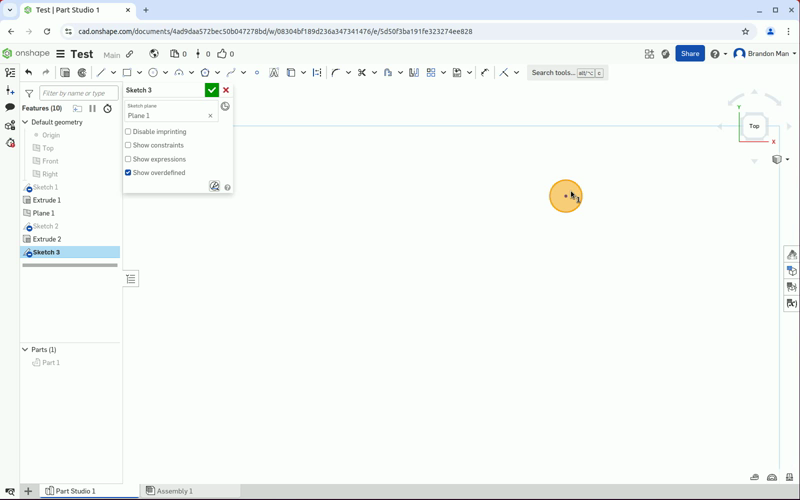
scroll(-6)
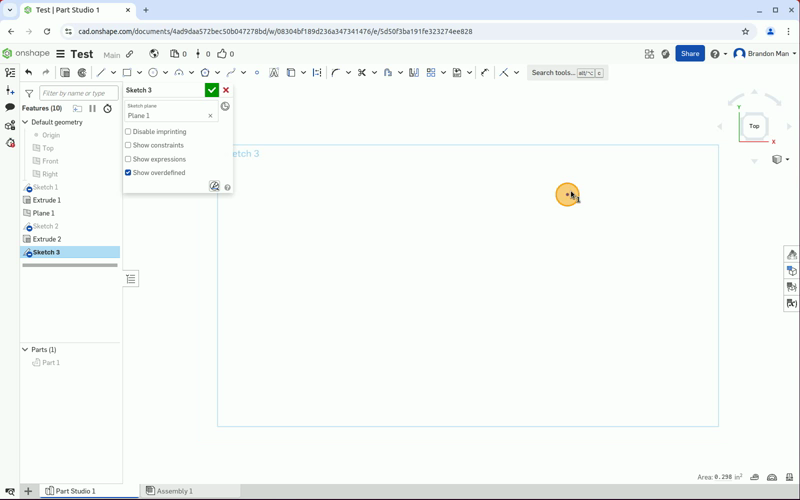
scroll(-6)
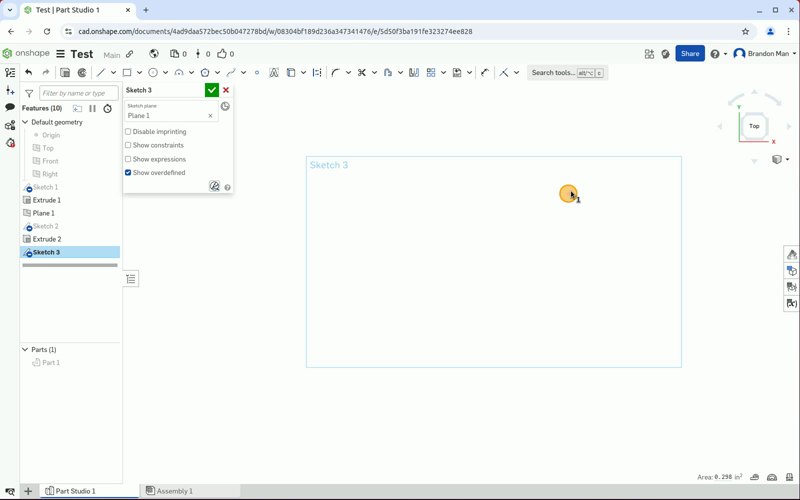
scroll(-6)
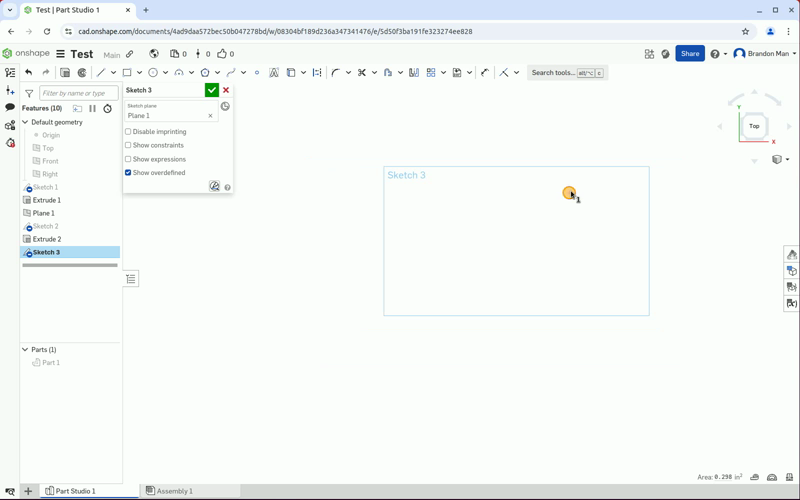
scroll(-6)
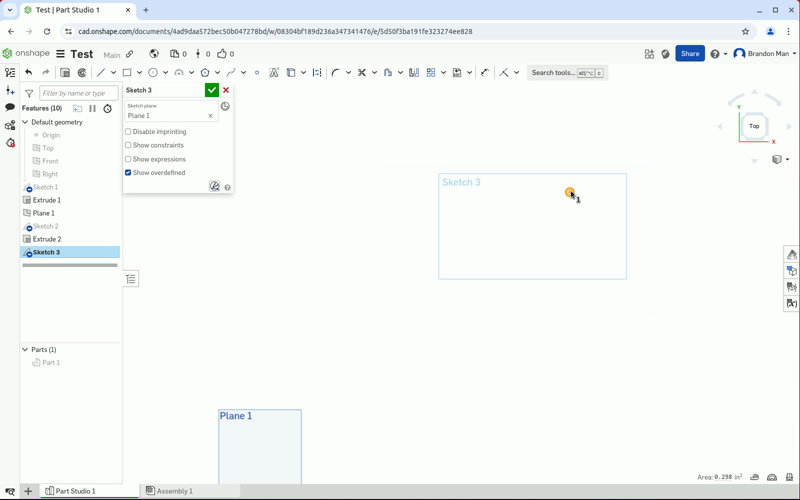
scroll(-6)
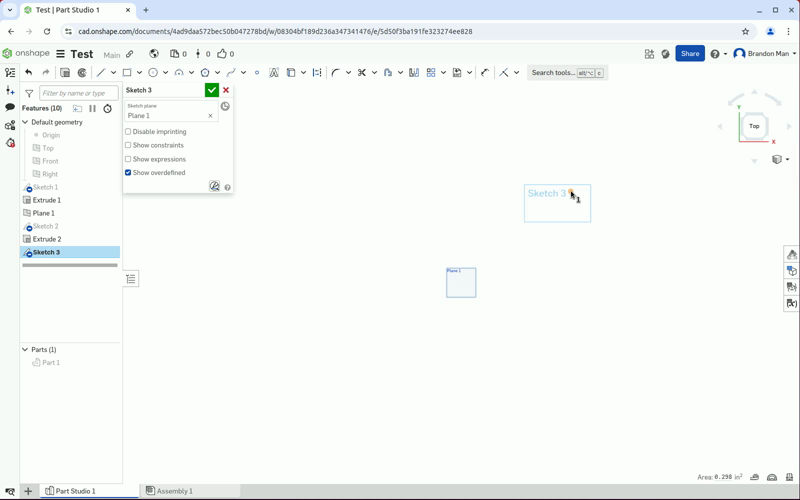
mouse_move(73, 352)
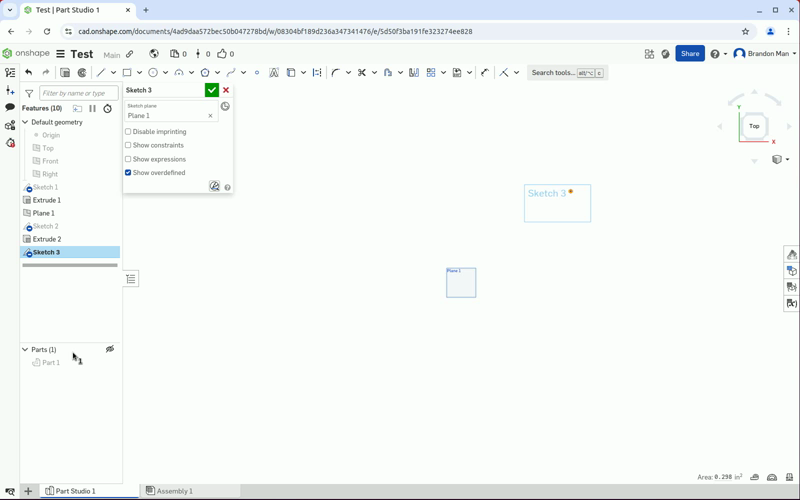
key(shift+y)
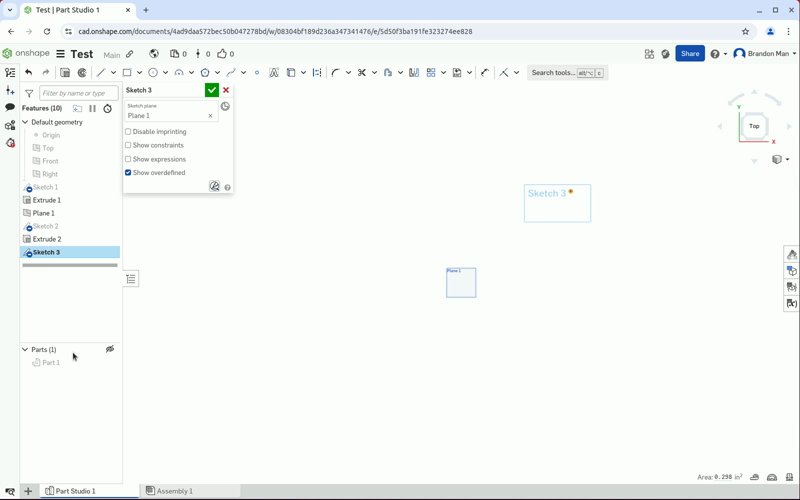
key(shift+e)
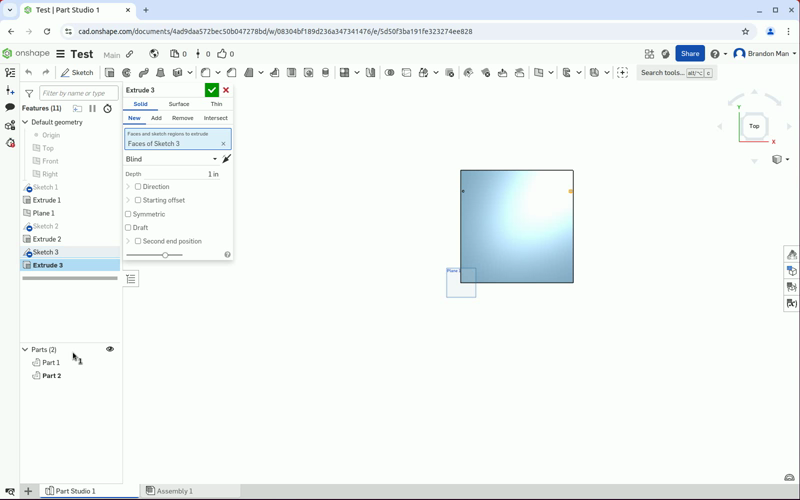
mouse_move(143, 106)
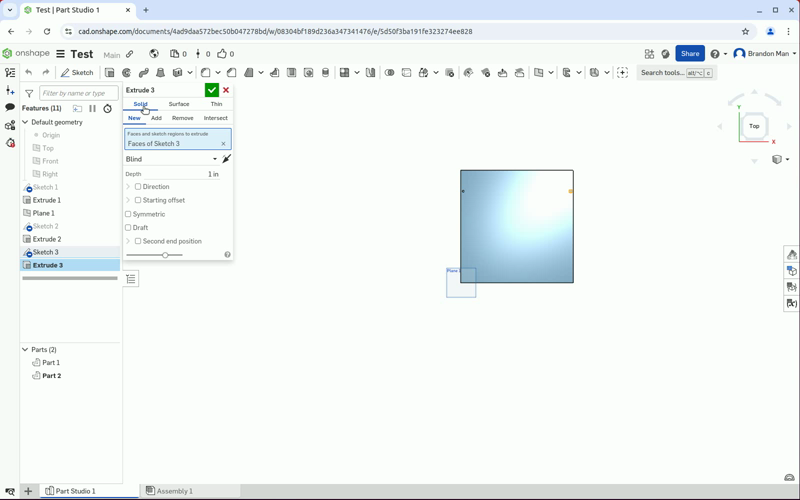
click(143, 106)
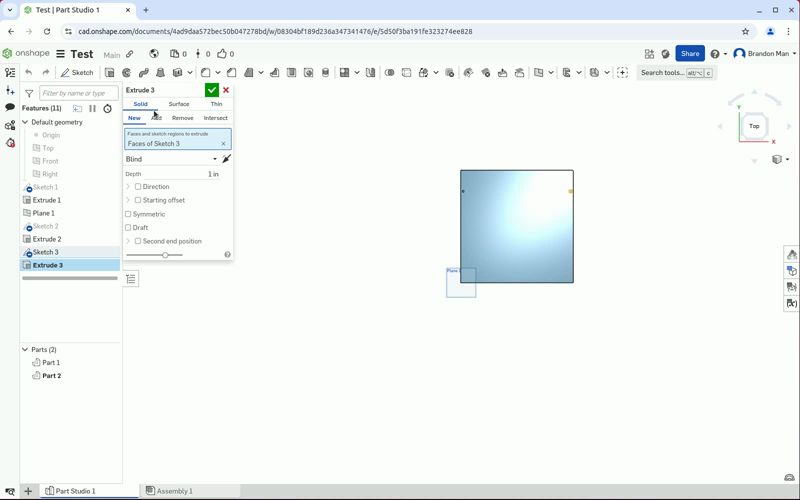
mouse_move(186, 120)
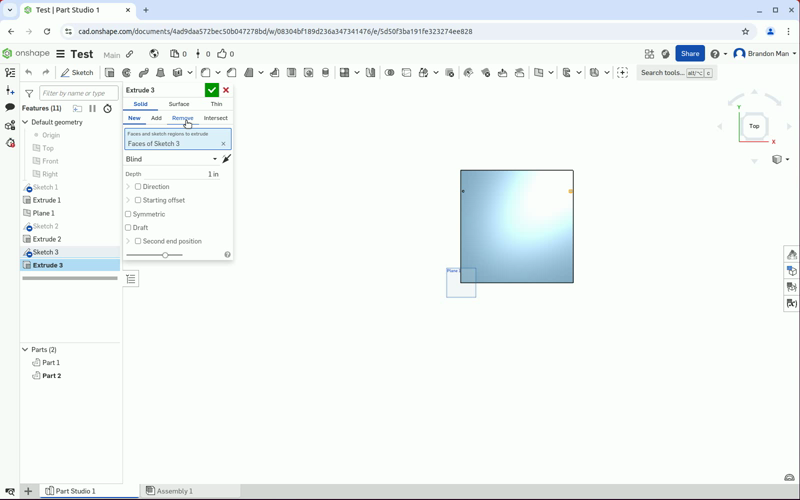
click(186, 120)
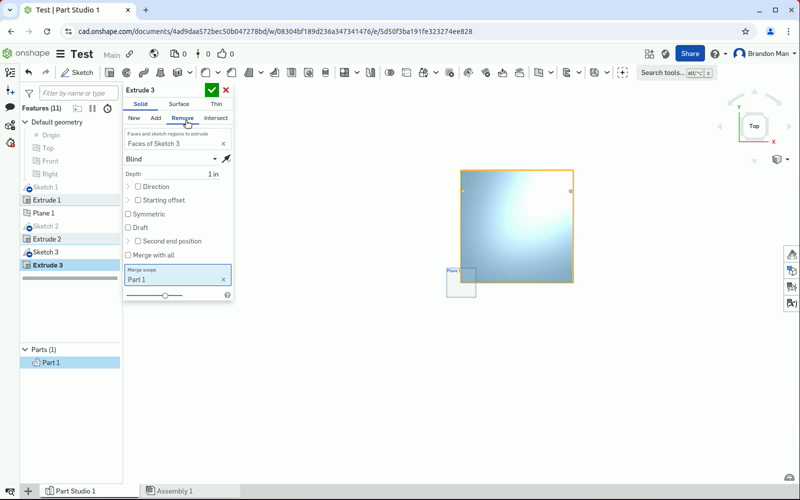
key(tab, 4)
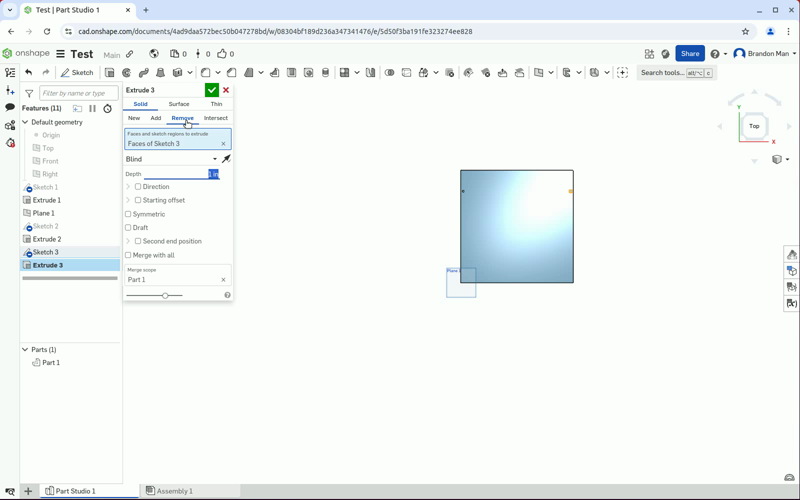
text(1.685)
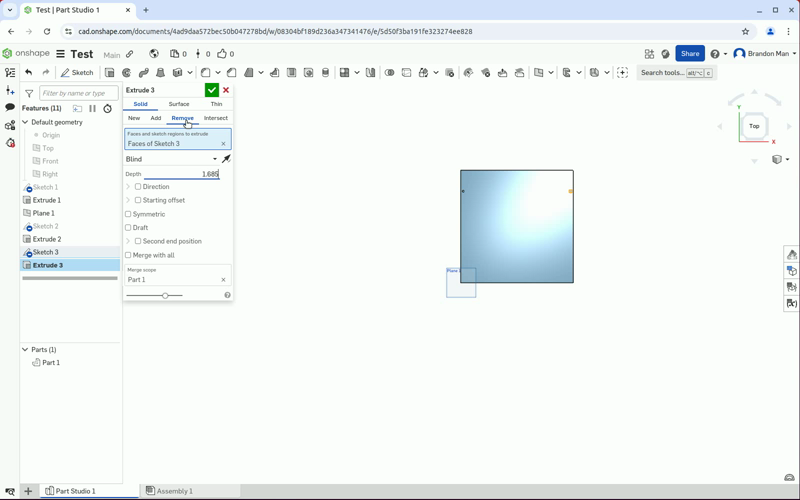
key(tab, 6)
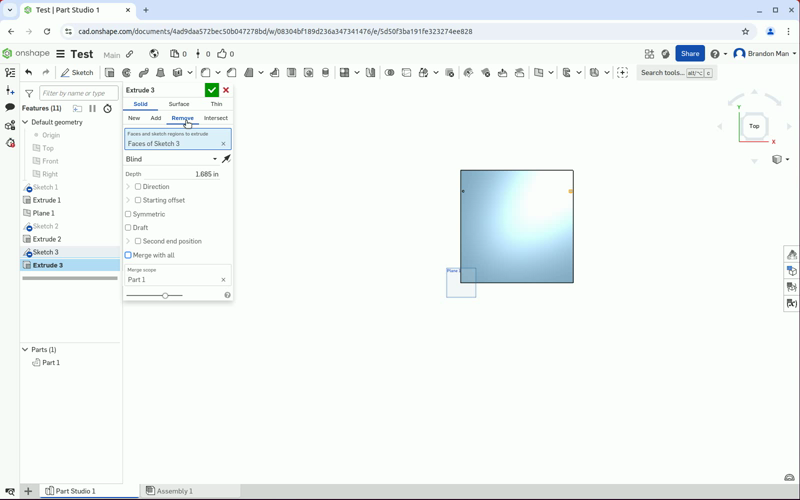
key(space)
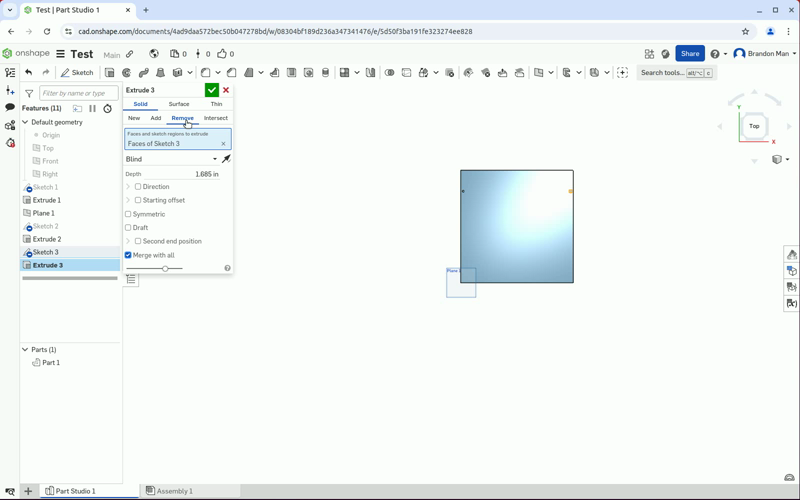
key(enter)
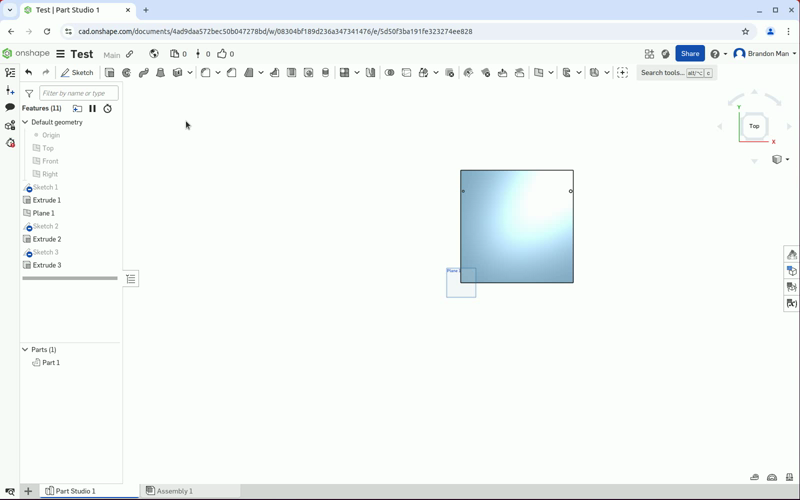
key(shift+h)
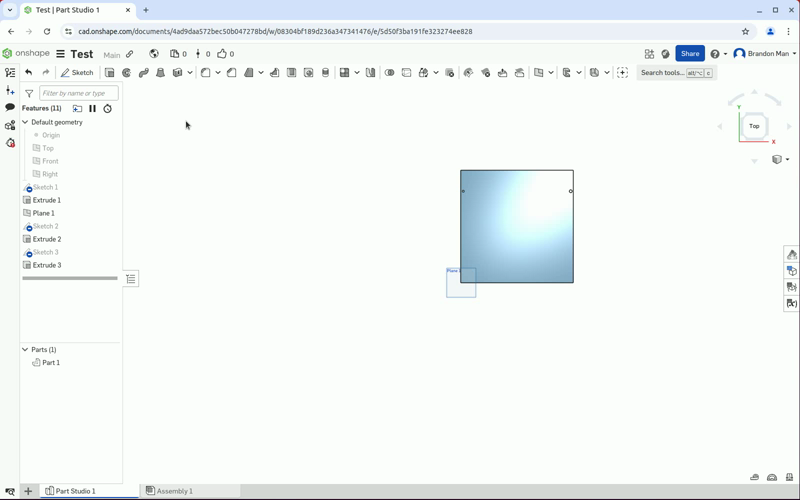
key(shift+h)
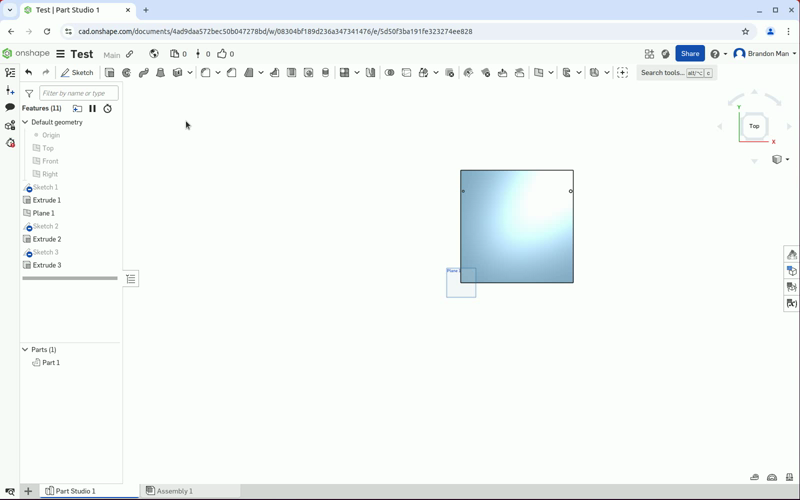
mouse_move(73, 189)
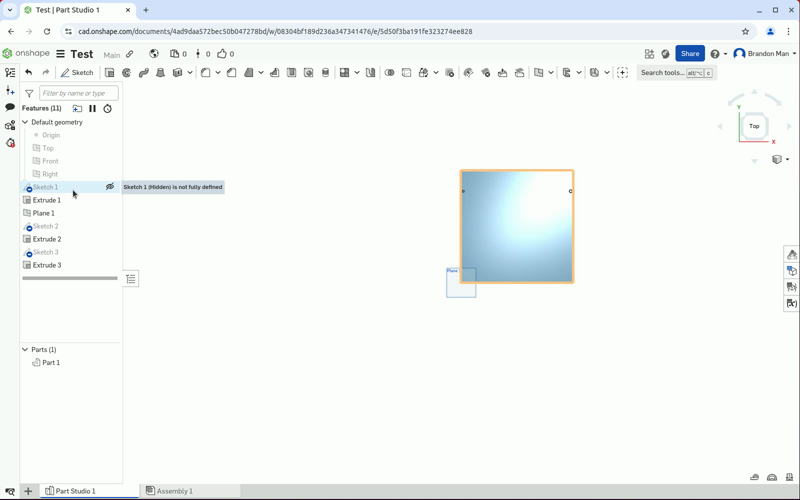
click(73, 189)
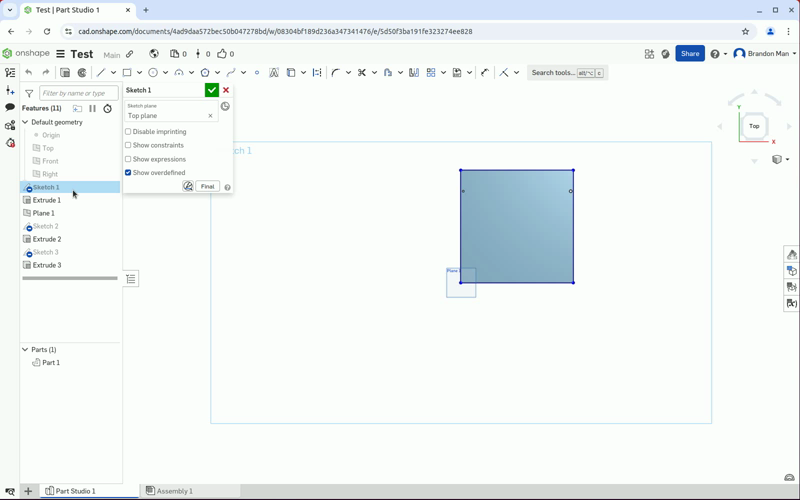
mouse_move(229, 92)
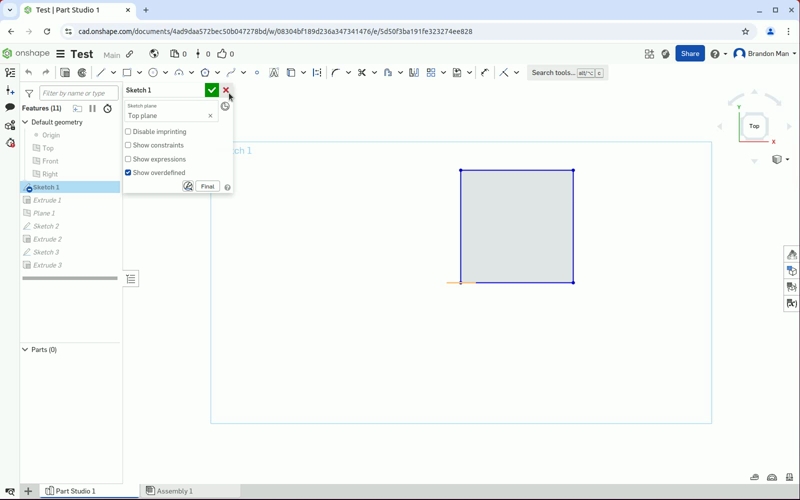
click(229, 92)
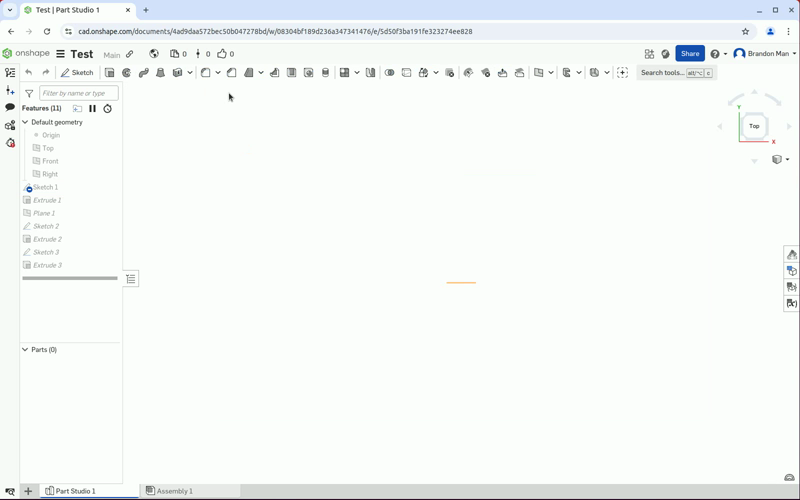
key(shift+s)
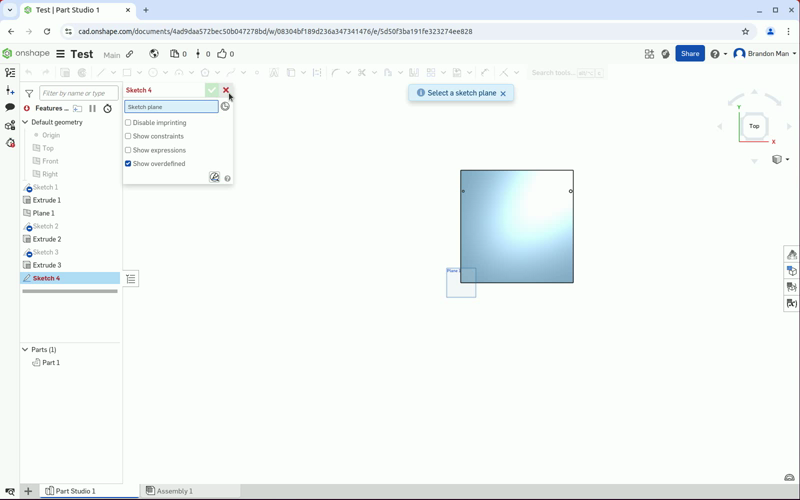
mouse_move(73, 215)
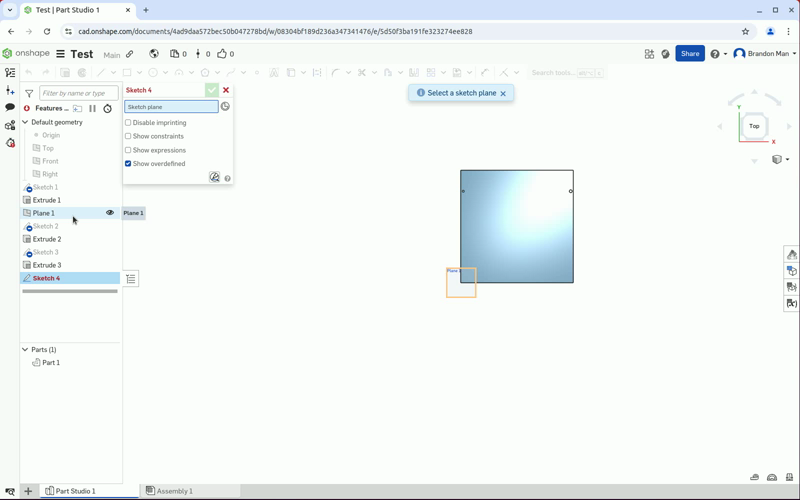
click(73, 215)
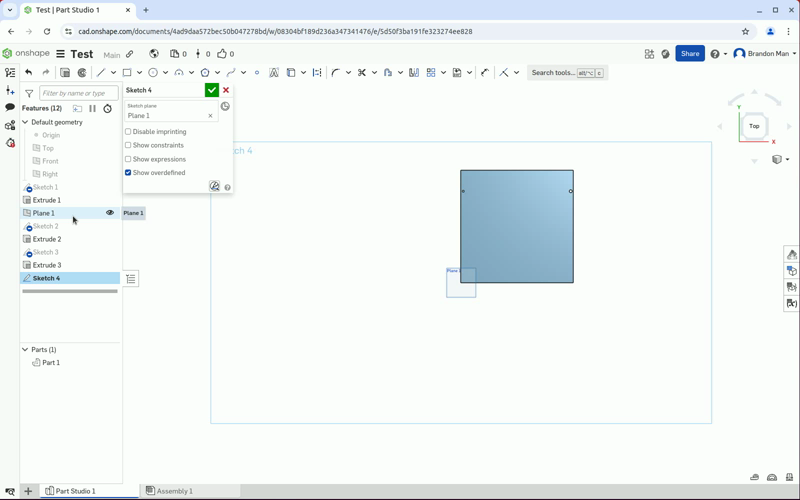
mouse_move(73, 352)
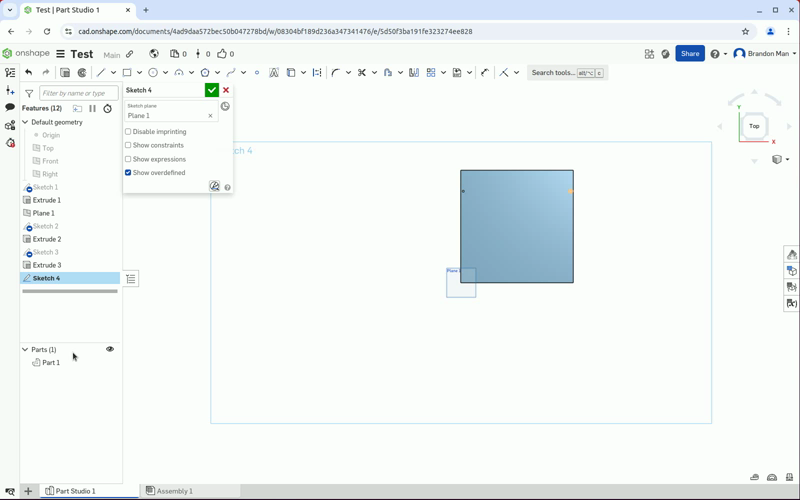
key(y)
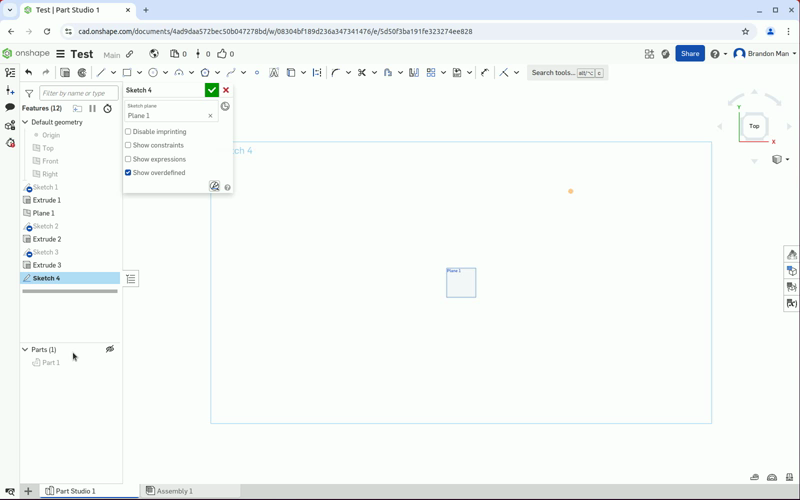
key(c)
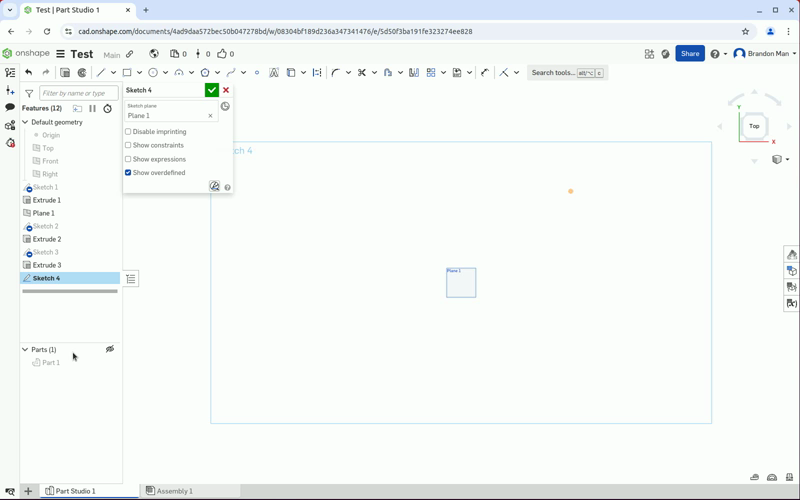
key_down(shift)
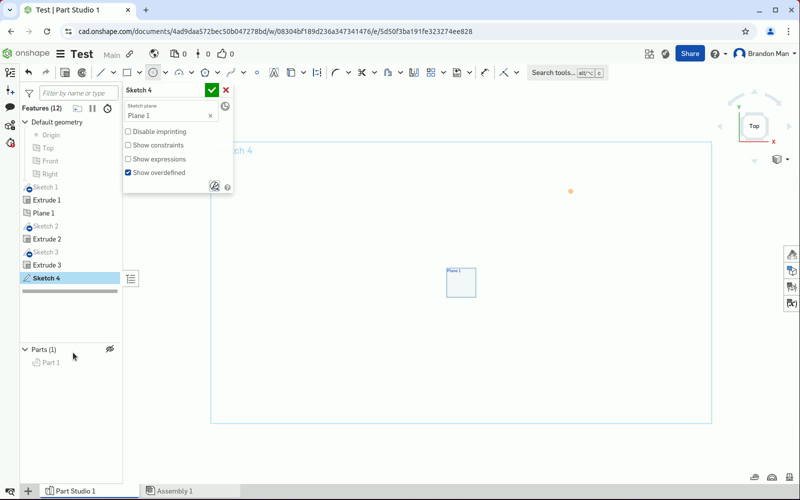
mouse_move(570, 261)
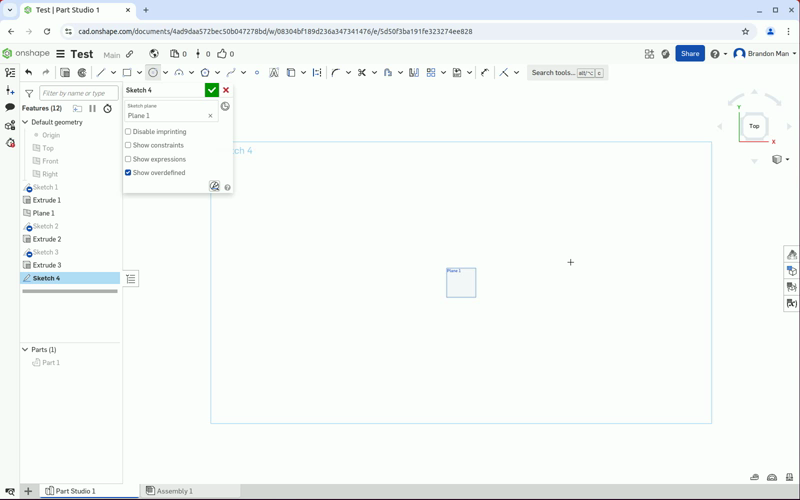
click(570, 261)
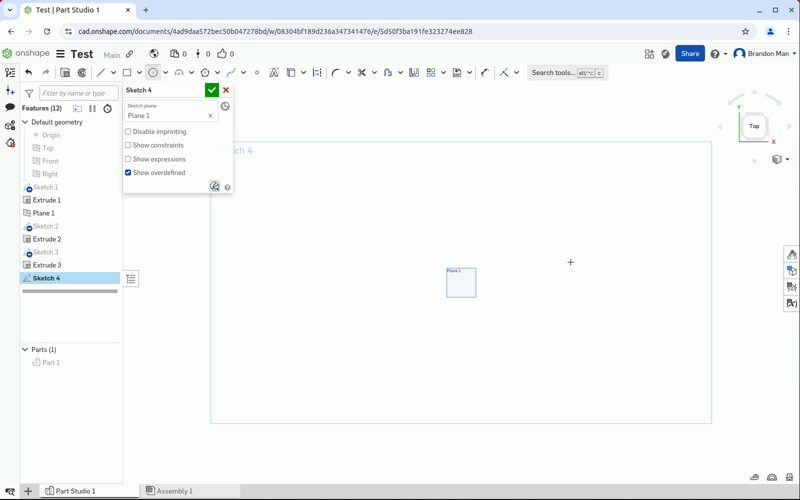
key_up(shift)
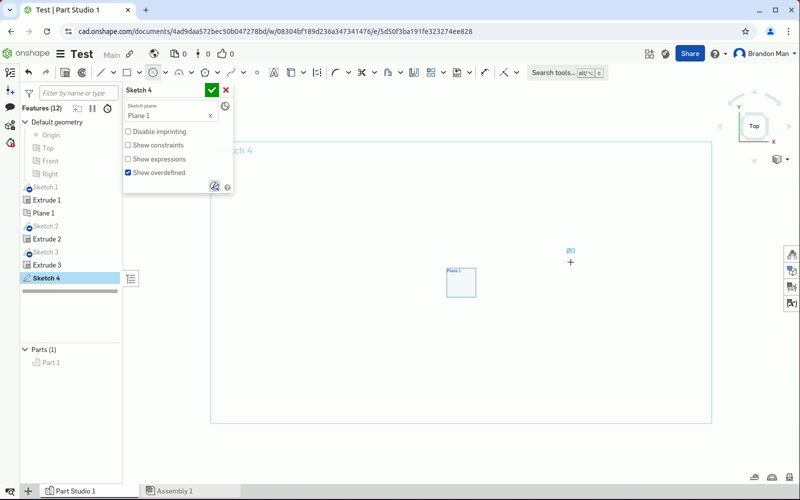
mouse_move(572, 261)
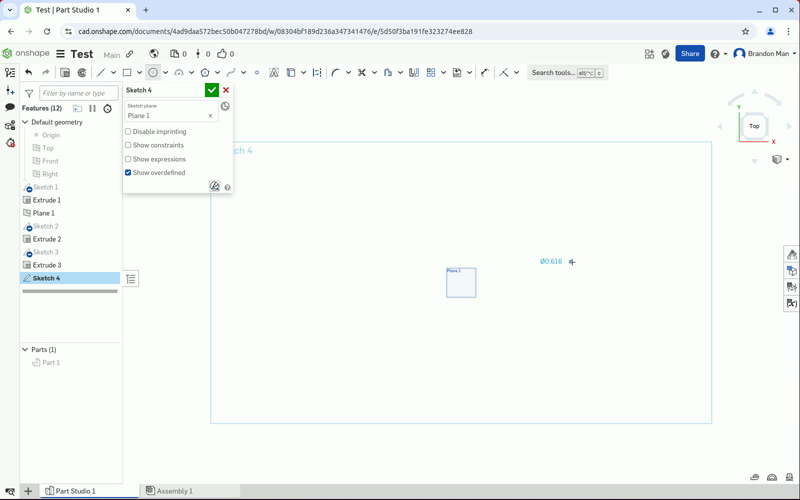
scroll(6)
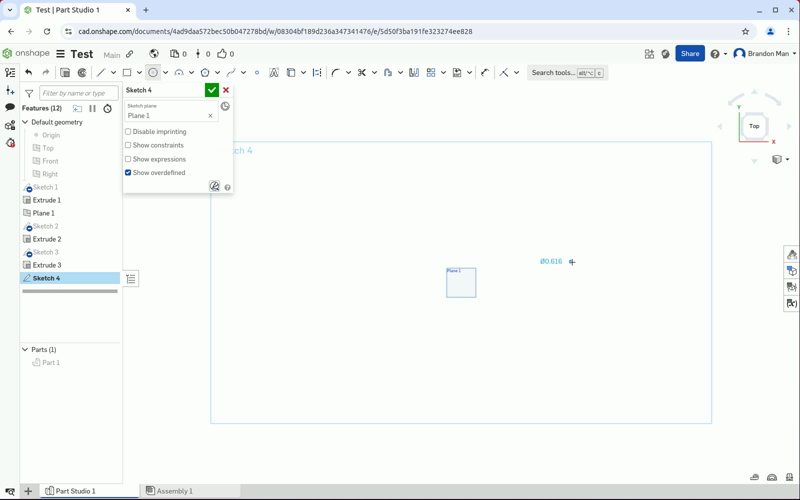
scroll(6)
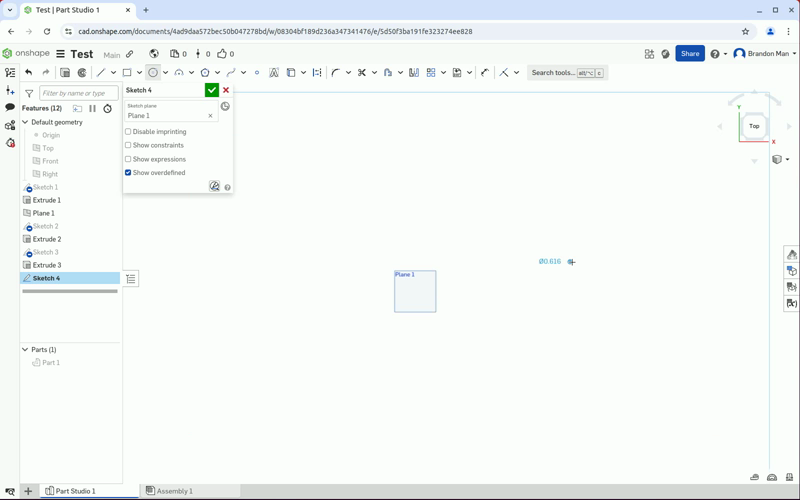
scroll(6)
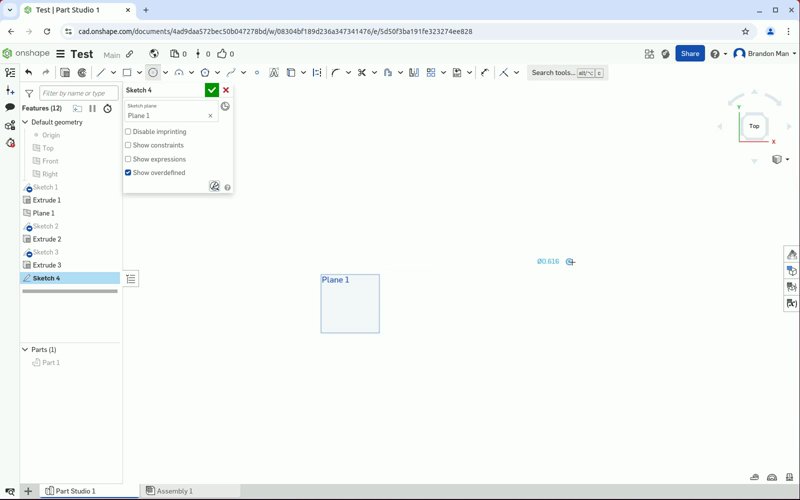
scroll(6)
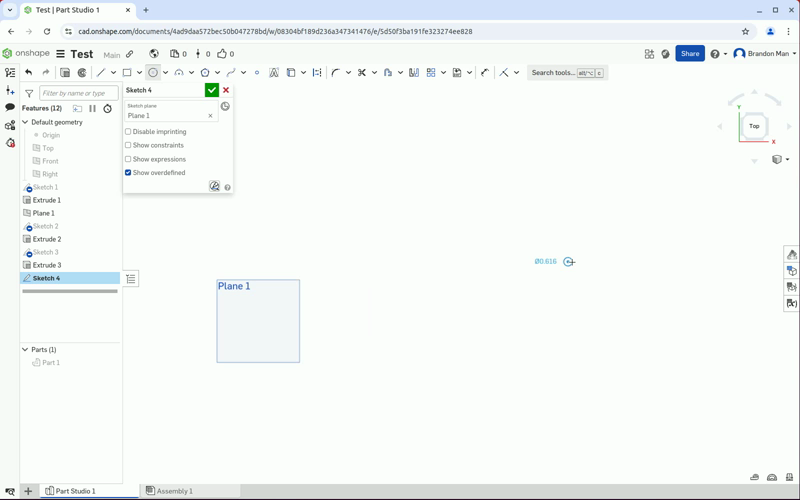
scroll(6)
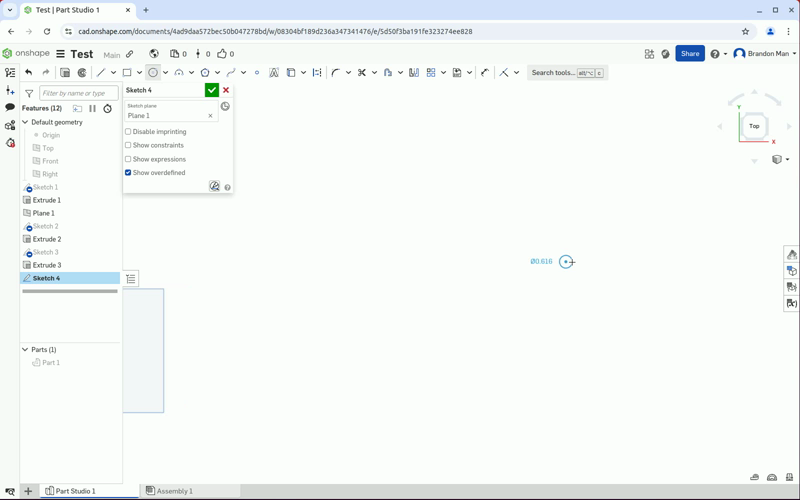
scroll(6)
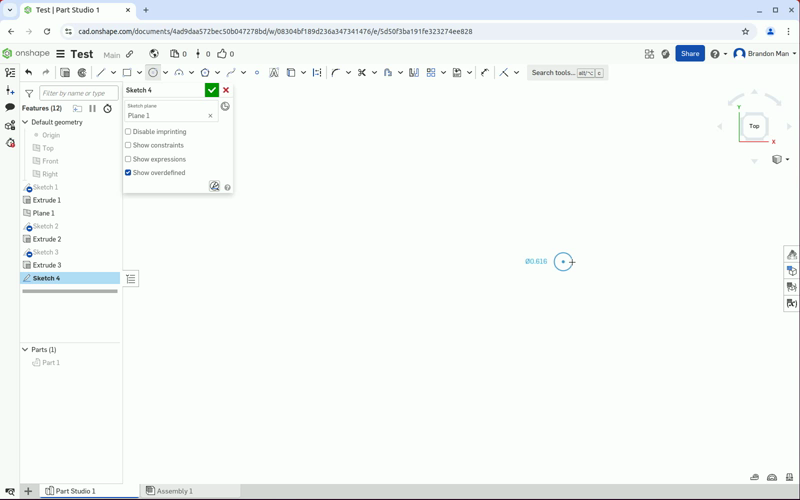
scroll(6)
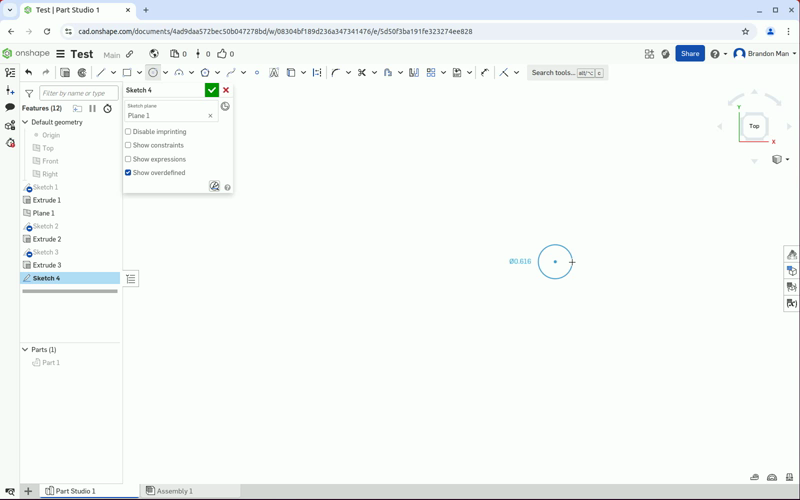
click(572, 261)
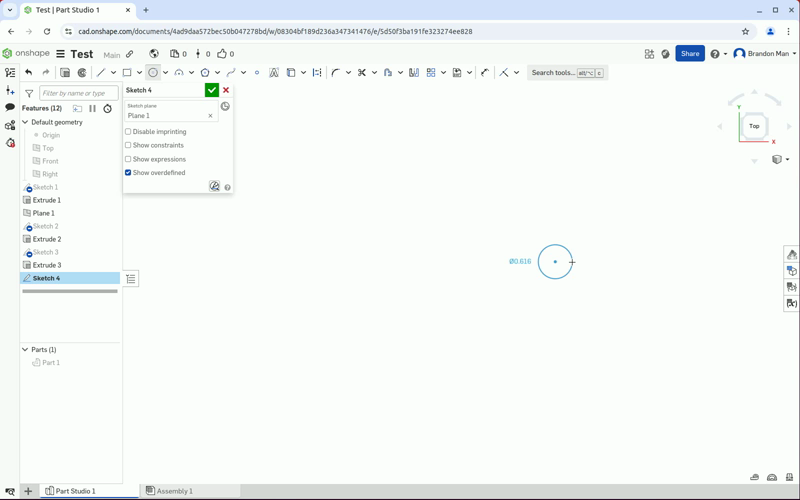
scroll(-6)
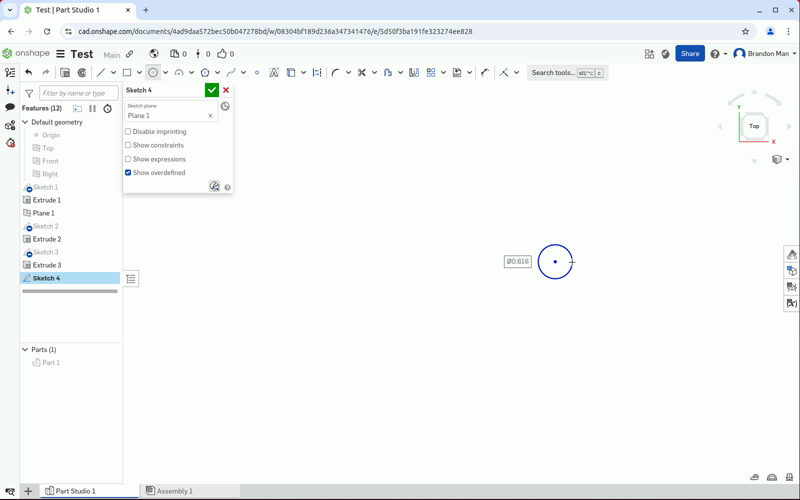
scroll(-6)
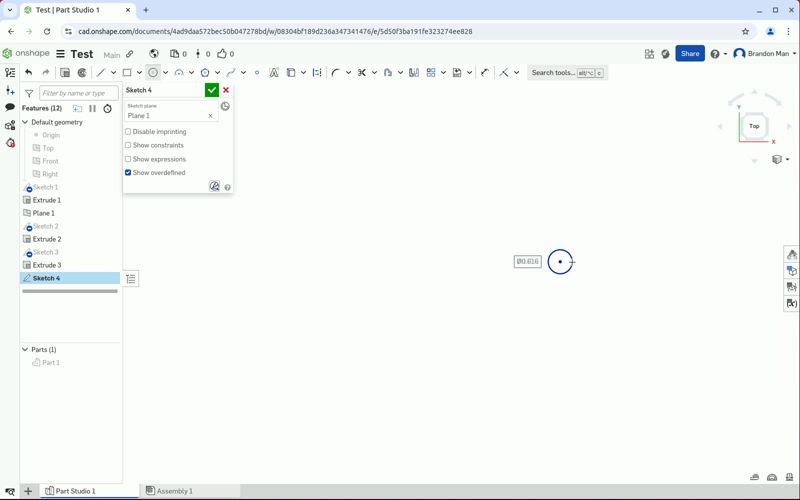
scroll(-6)
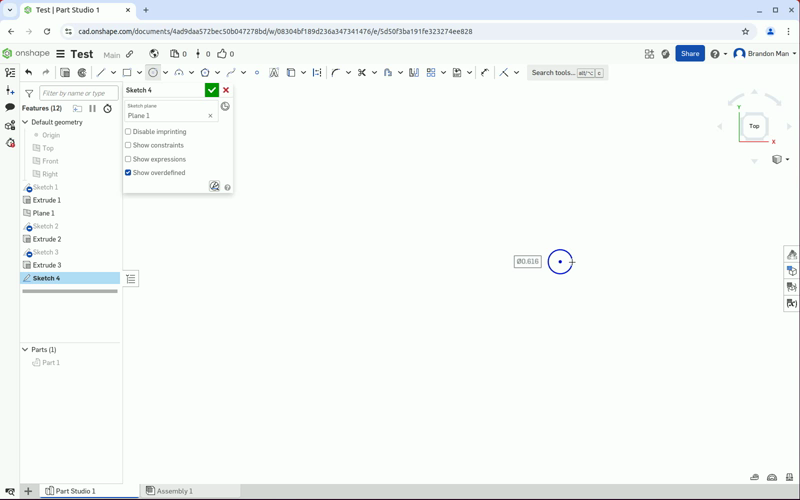
scroll(-6)
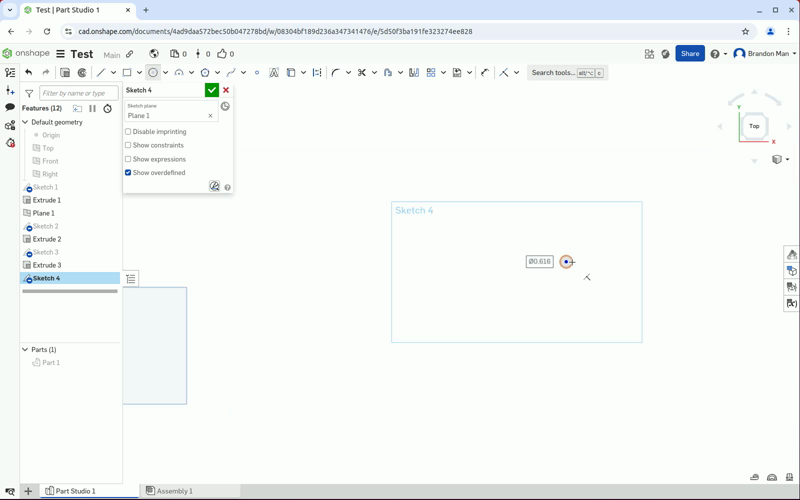
scroll(-6)
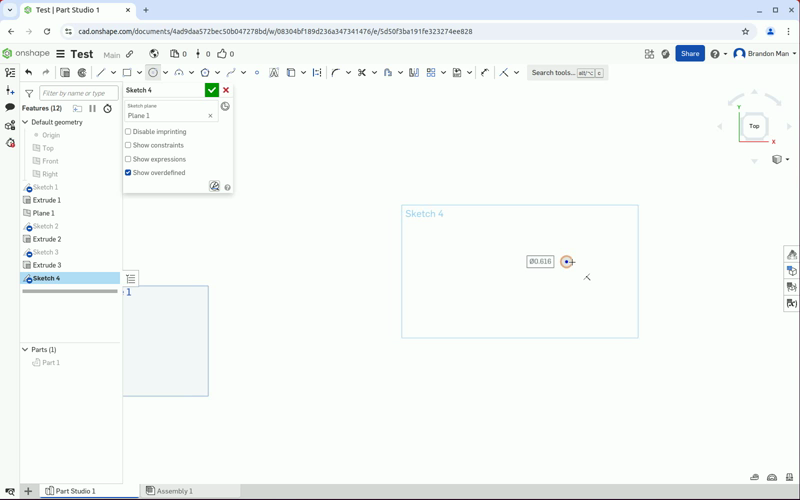
scroll(-6)
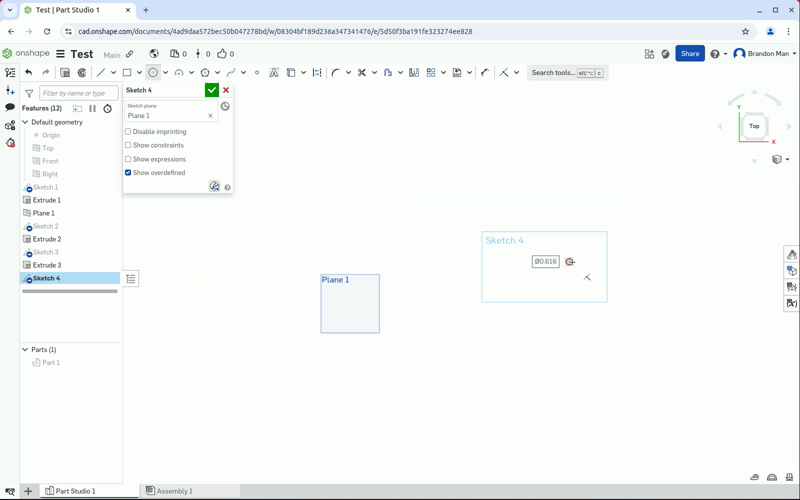
scroll(-6)
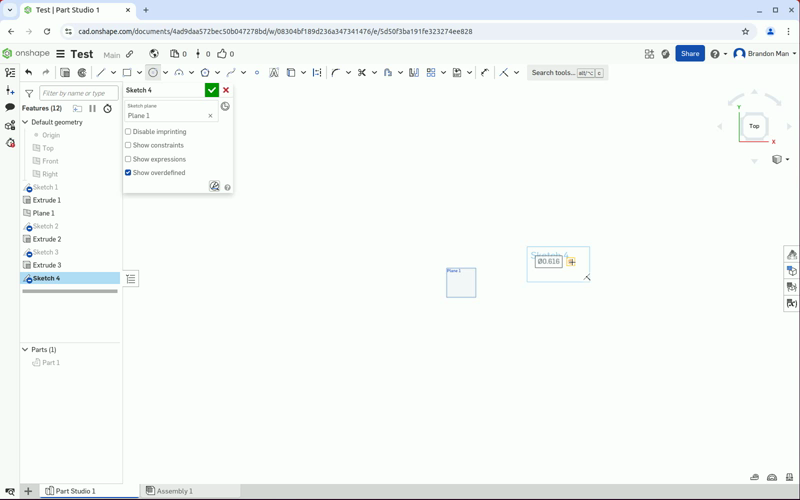
key(esc)
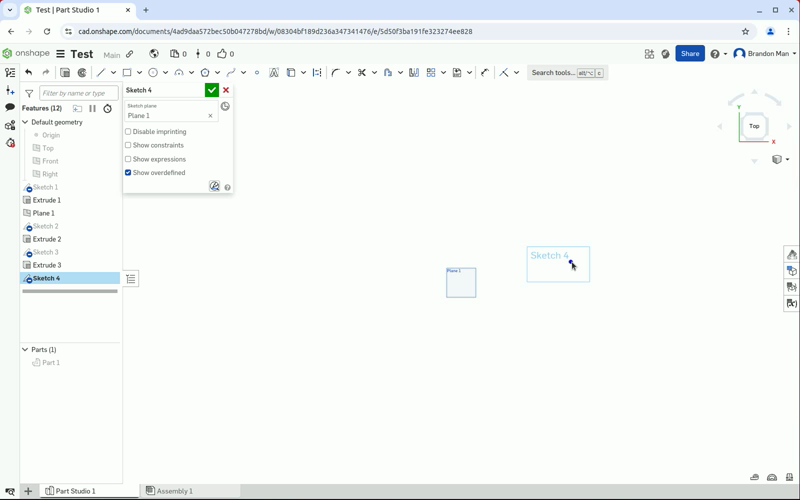
mouse_move(571, 262)
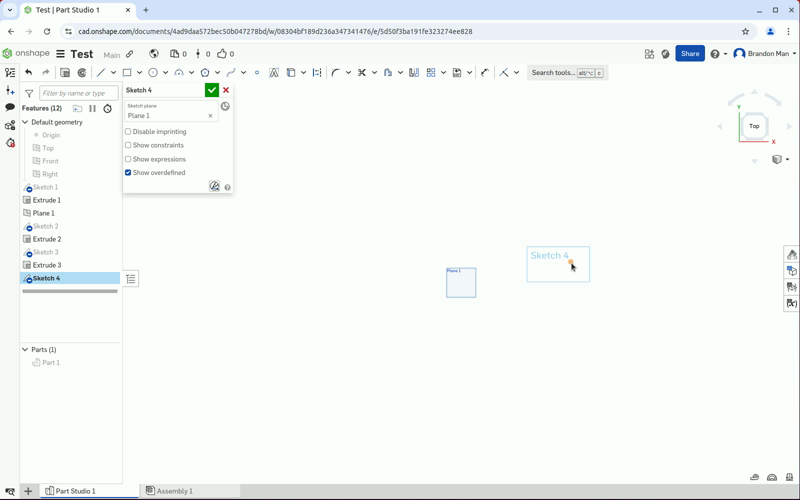
scroll(6)
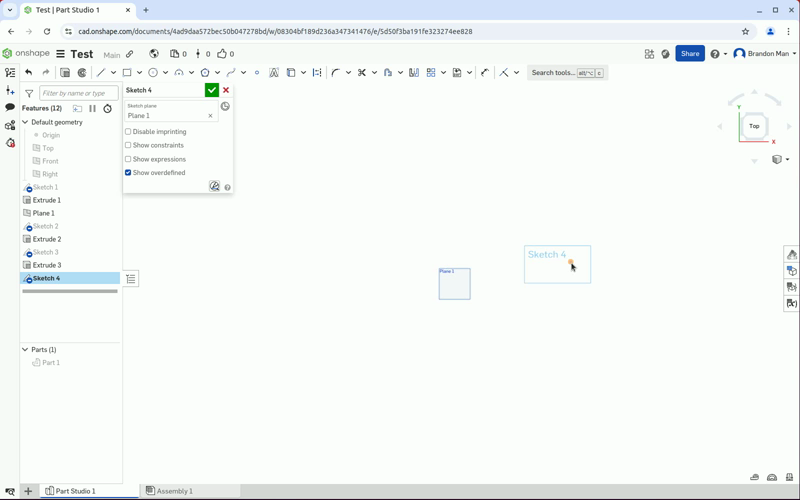
scroll(6)
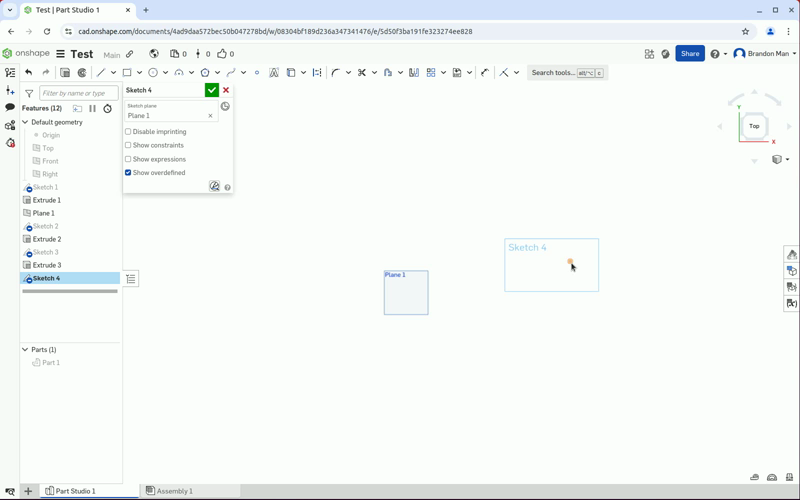
scroll(6)
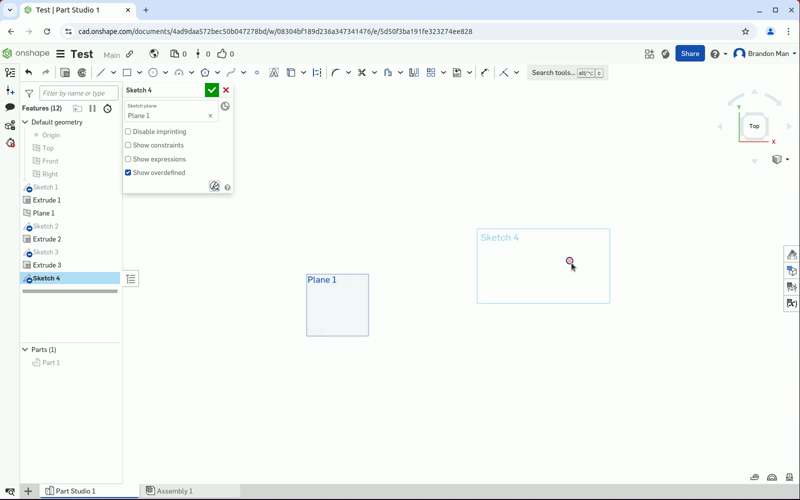
scroll(6)
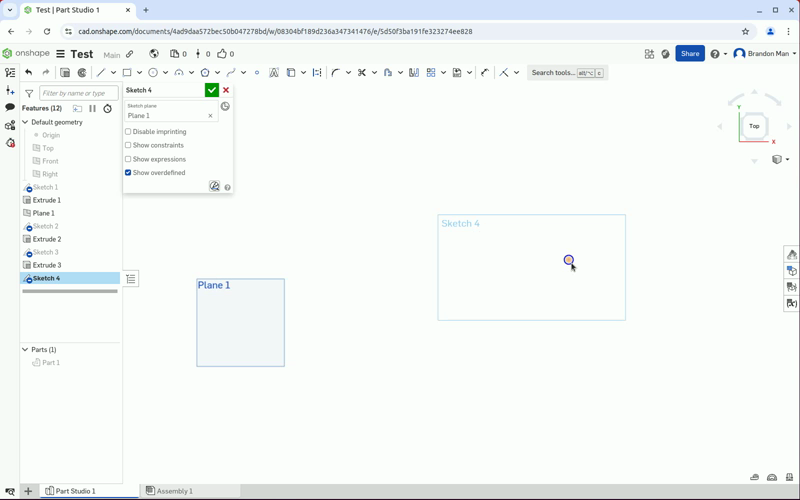
scroll(6)
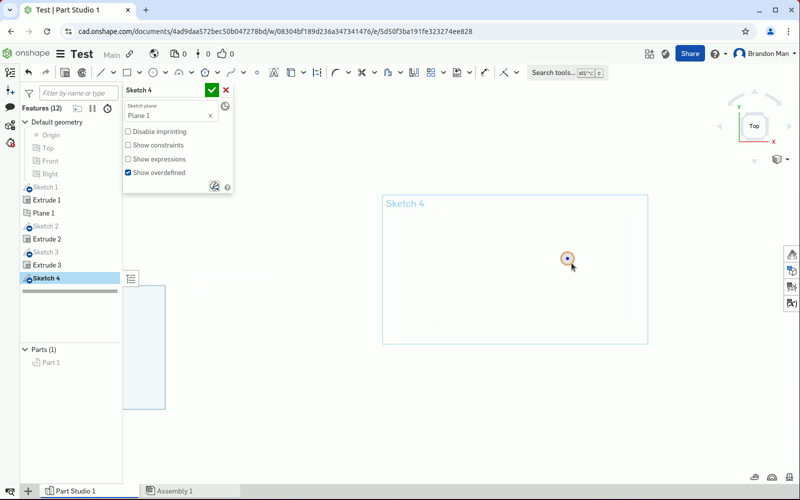
scroll(6)
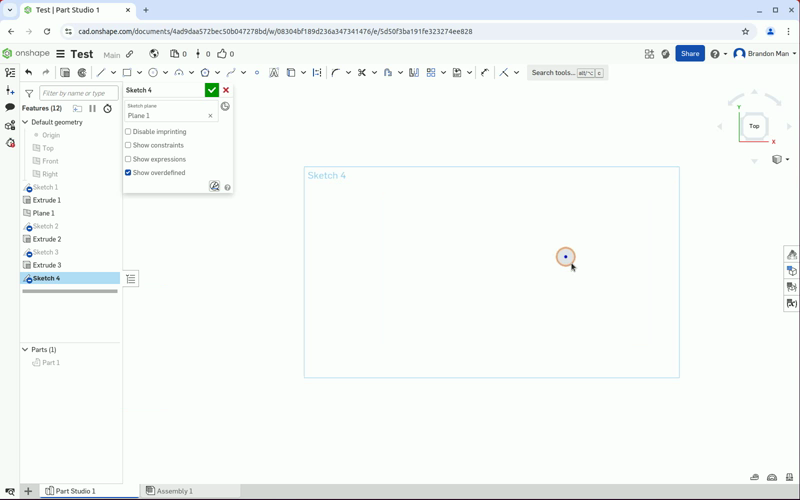
scroll(6)
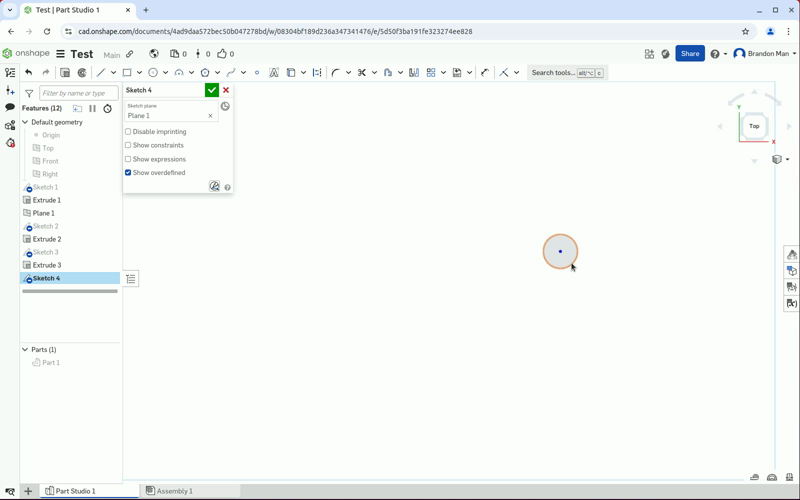
click(571, 262)
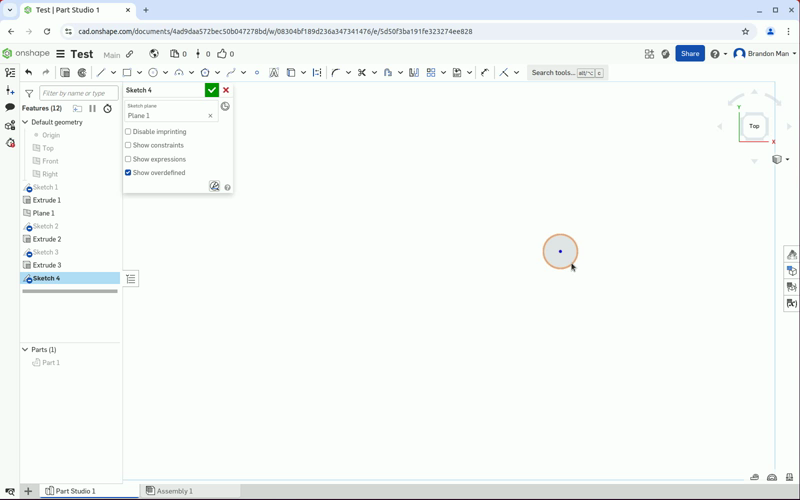
scroll(-6)
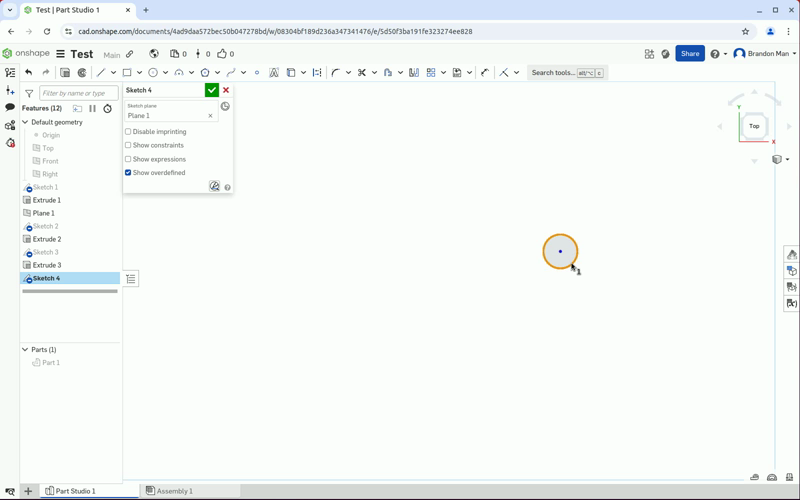
scroll(-6)
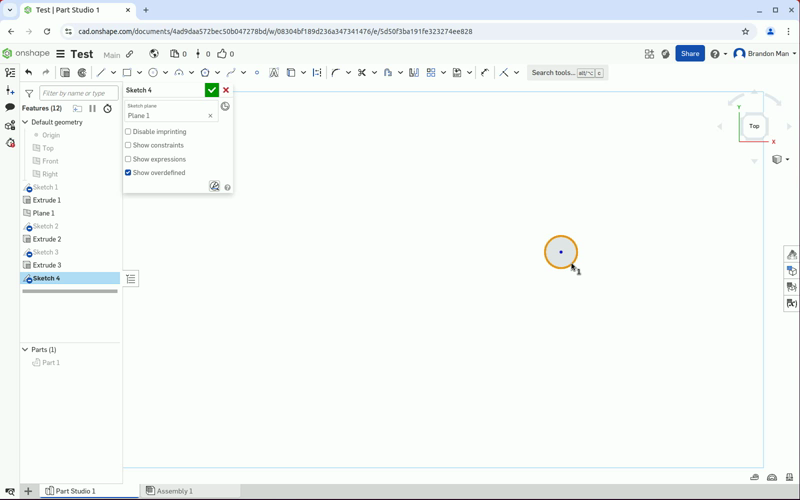
scroll(-6)
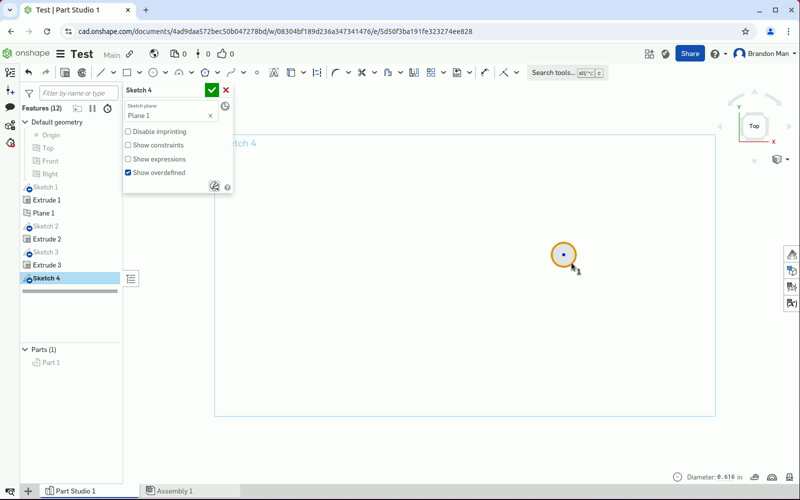
scroll(-6)
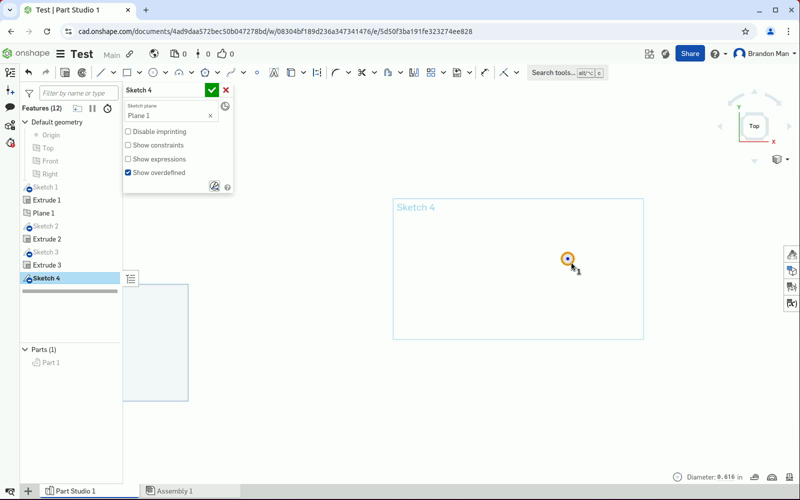
scroll(-6)
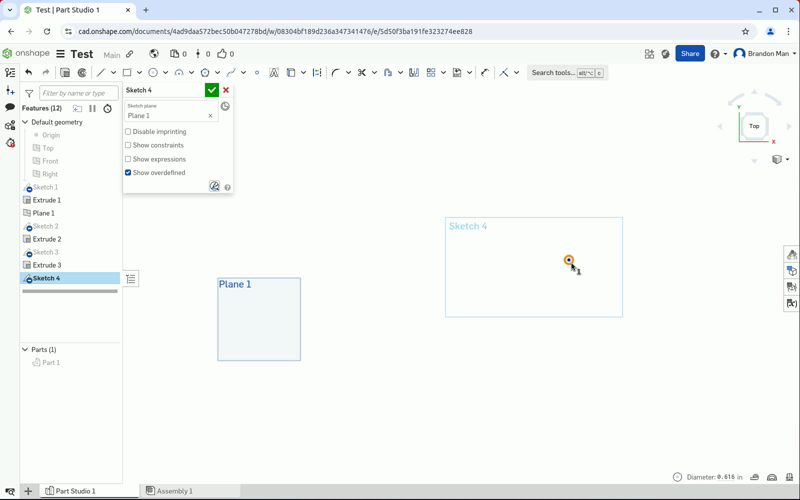
scroll(-6)
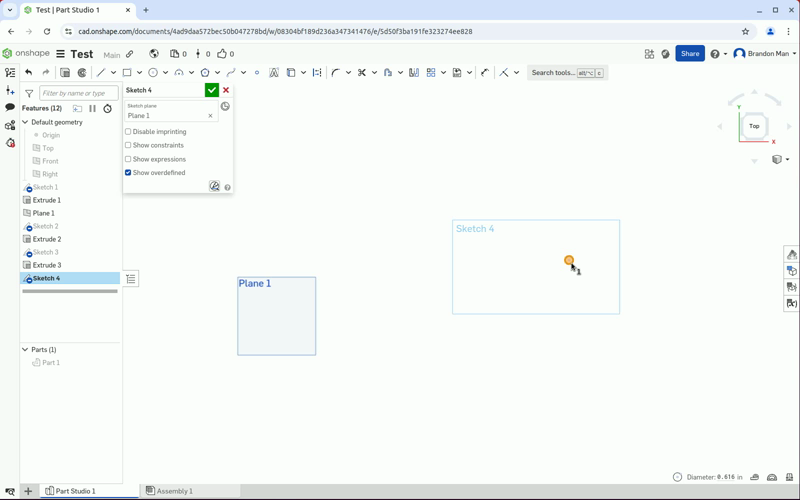
scroll(-6)
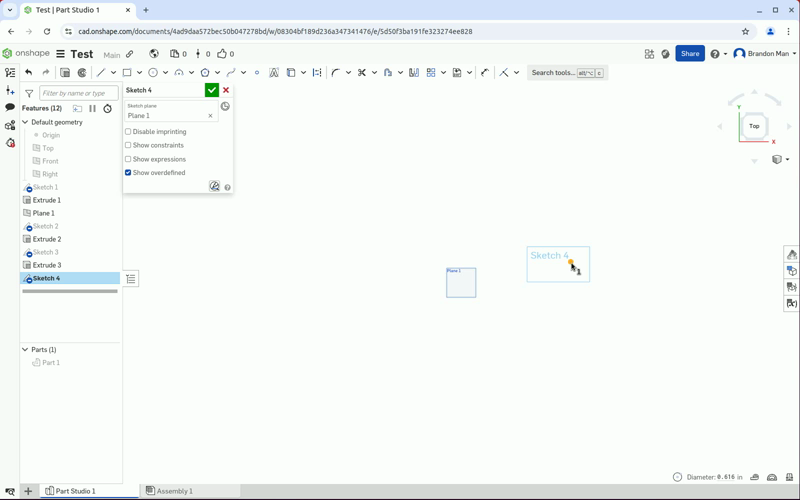
mouse_move(73, 352)
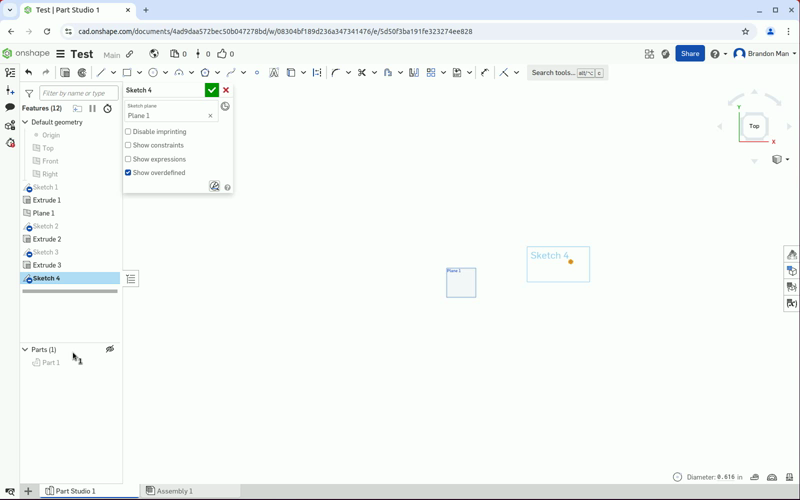
key(shift+y)
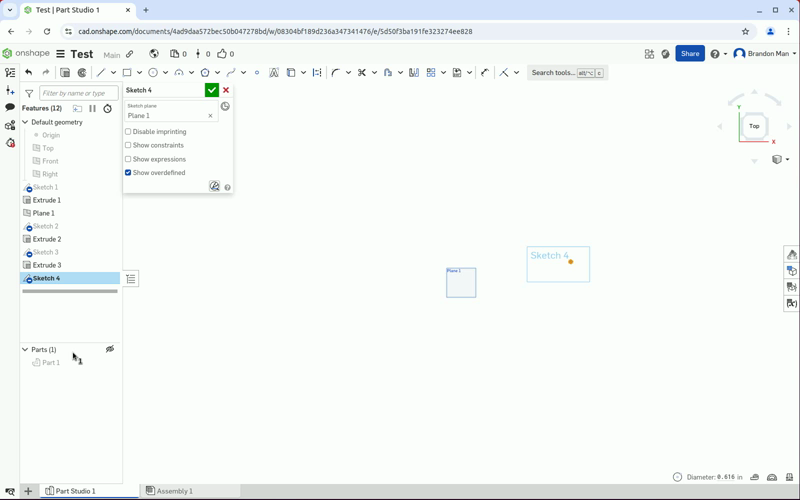
key(shift+e)
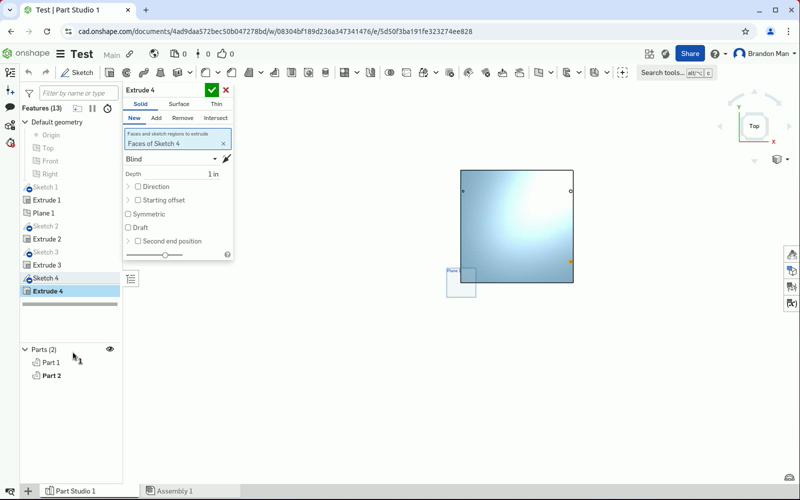
mouse_move(143, 106)
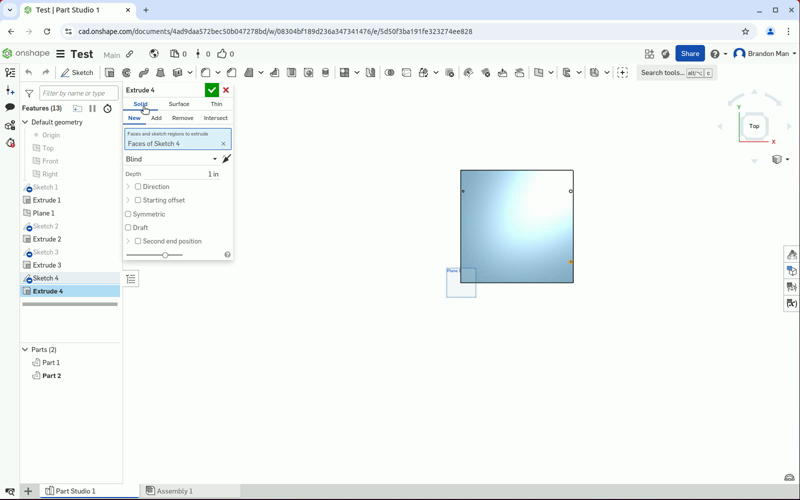
click(143, 106)
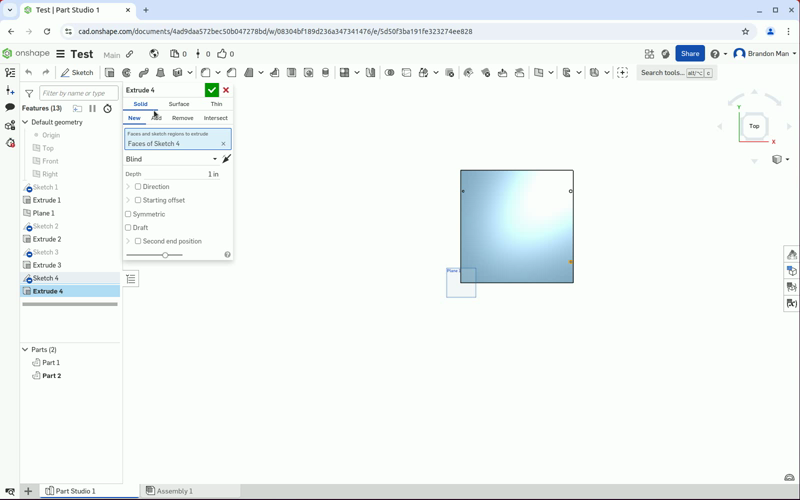
mouse_move(186, 120)
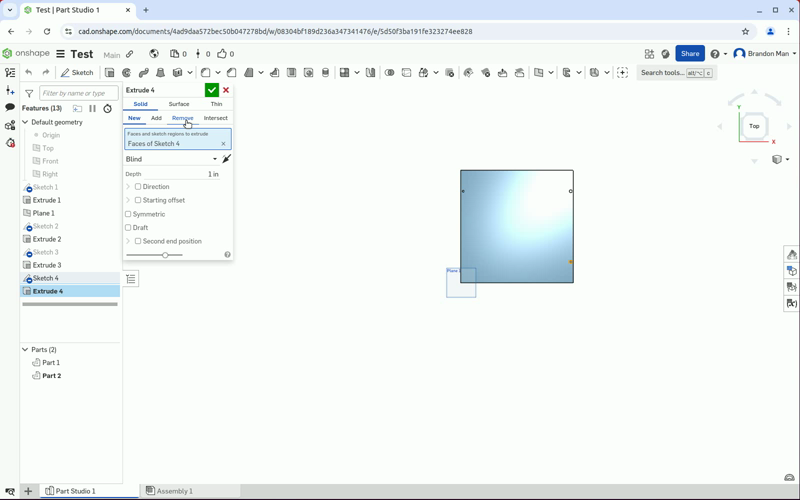
click(186, 120)
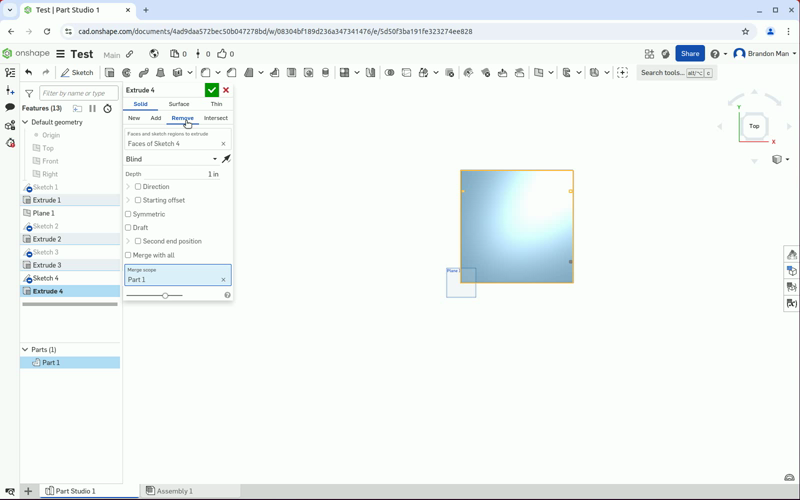
key(tab, 4)
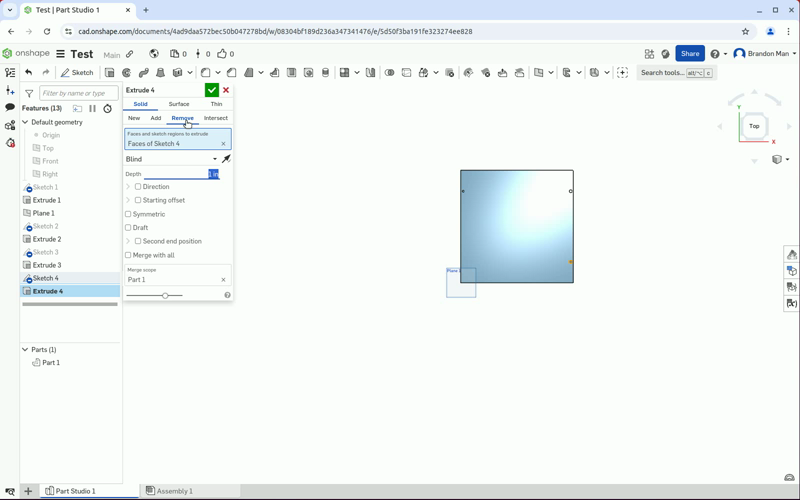
text(1.685)
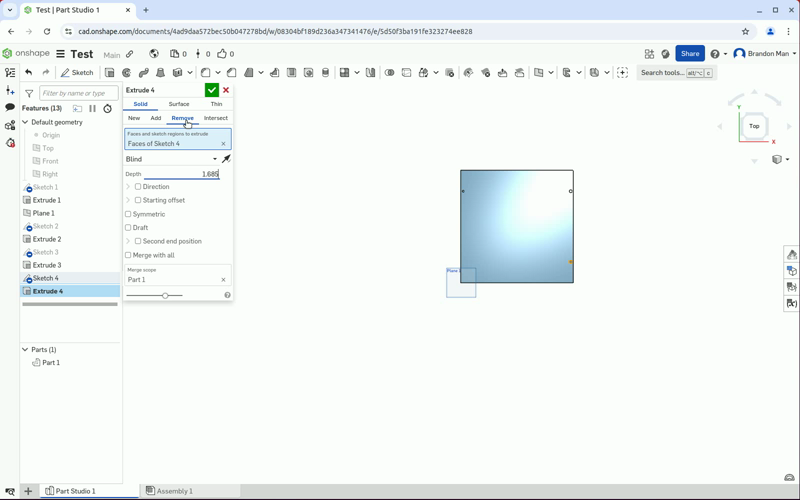
key(tab, 6)
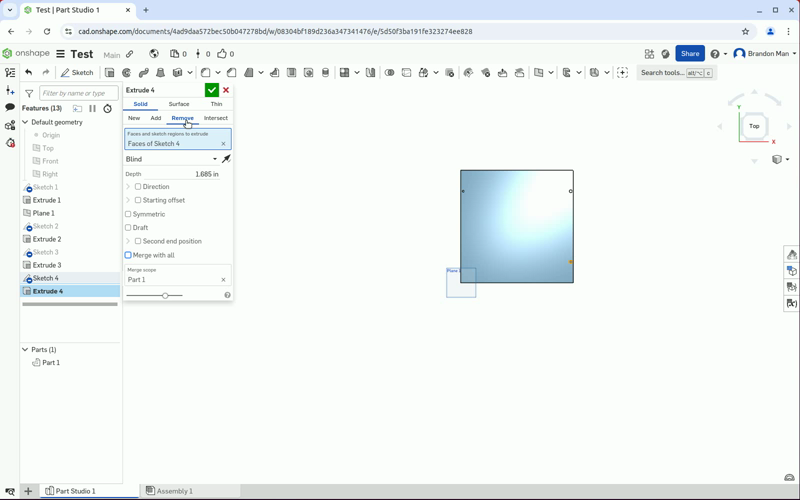
key(space)
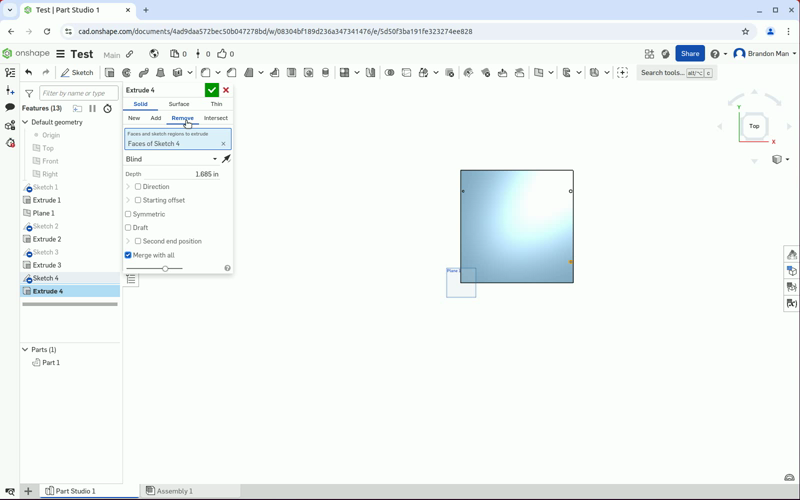
key(enter)
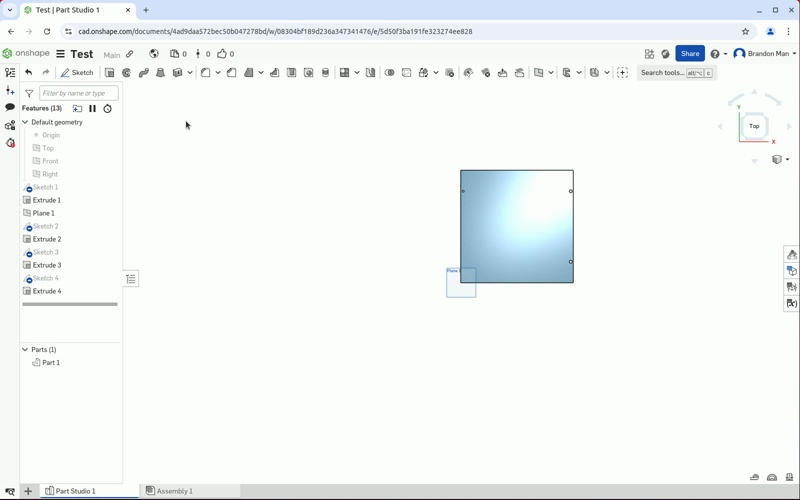
key(shift+h)
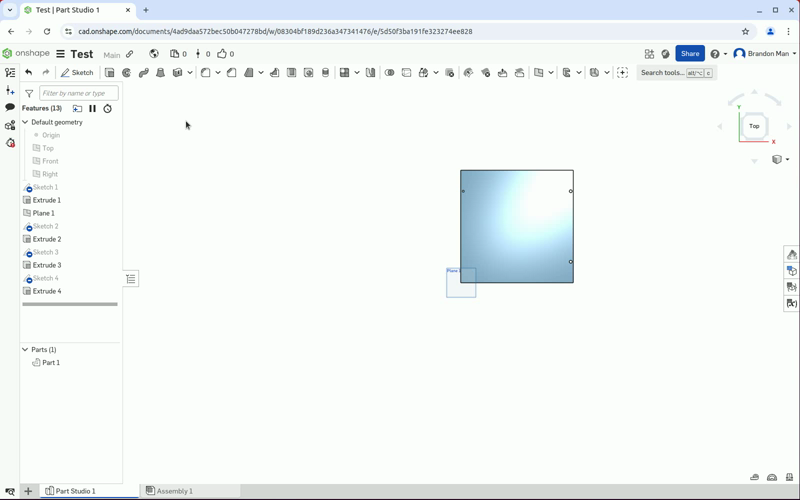
key(shift+h)
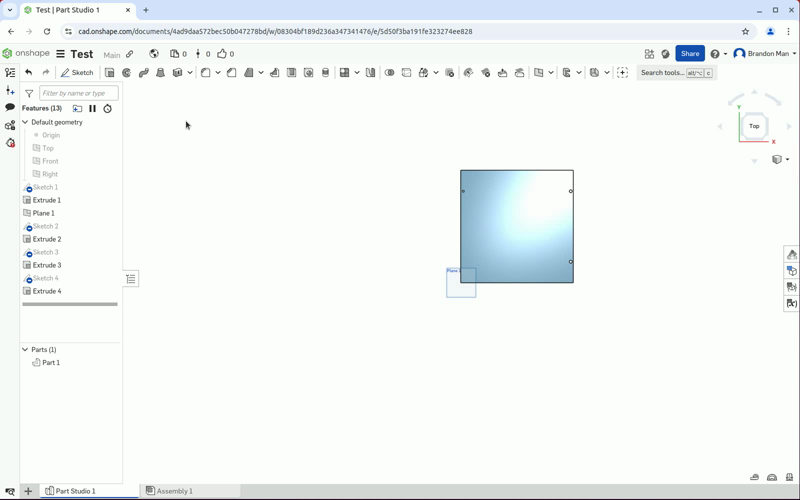
mouse_move(73, 189)
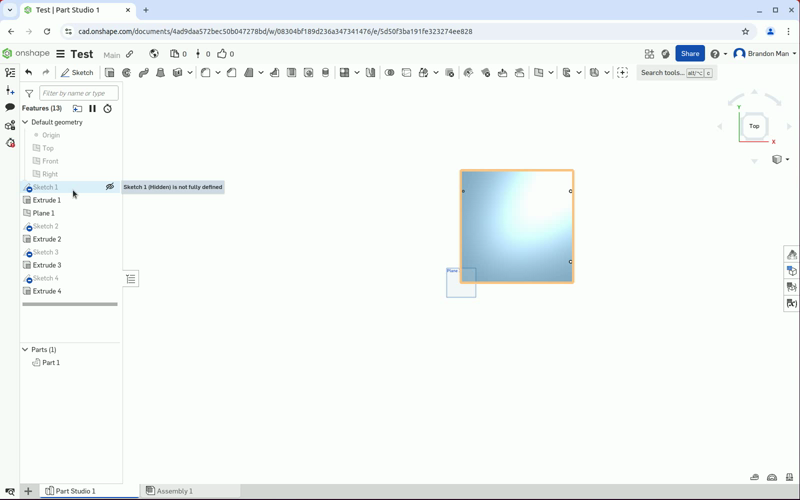
click(73, 189)
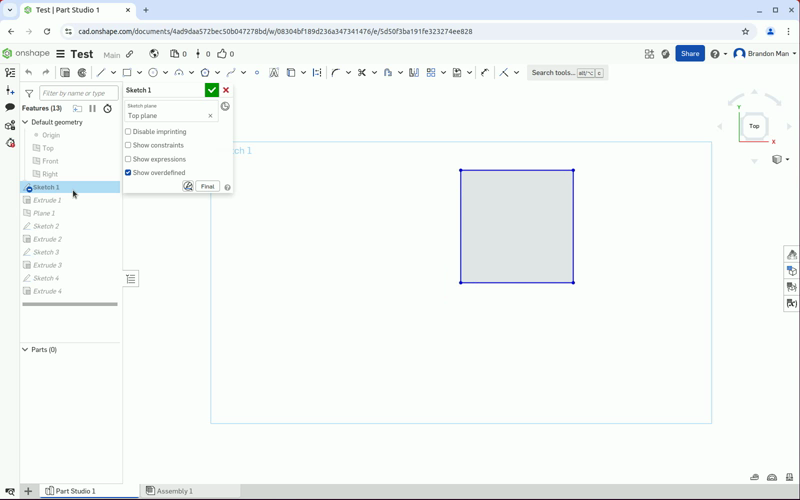
mouse_move(229, 92)
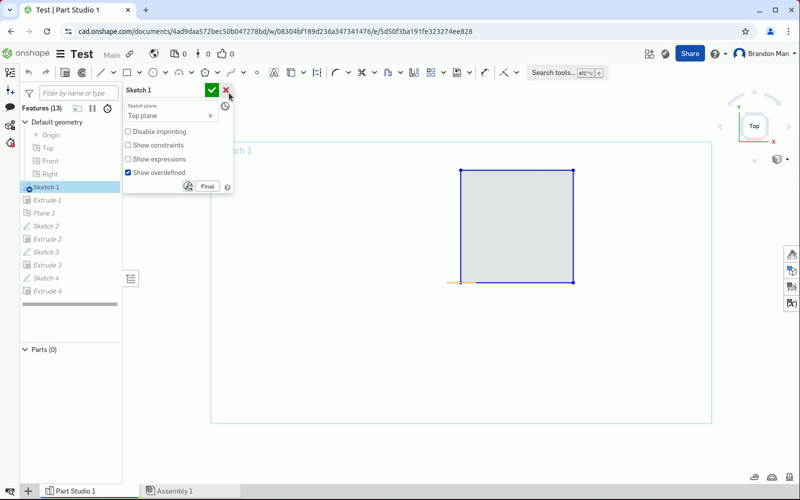
click(229, 92)
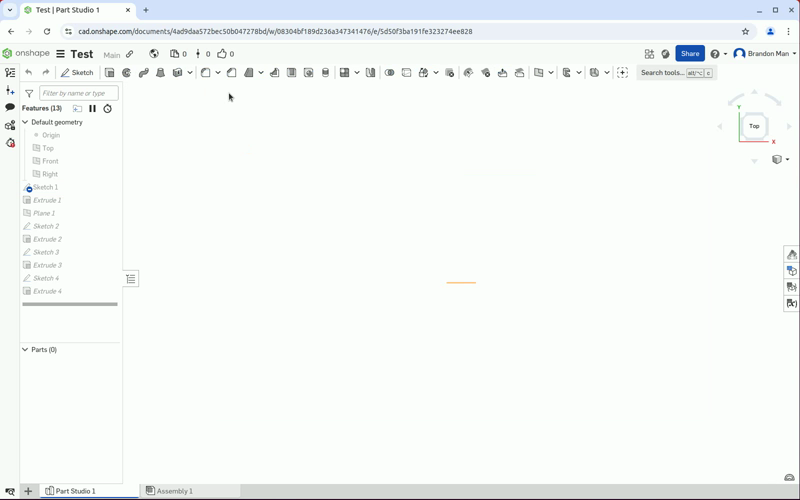
key(shift+s)
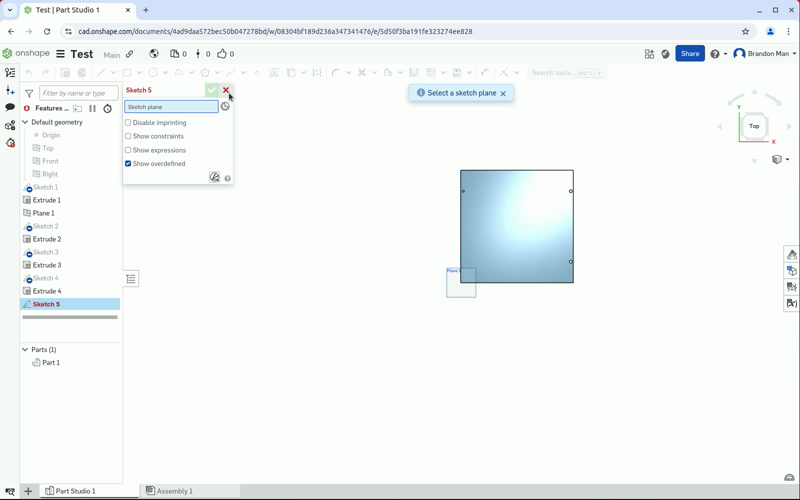
mouse_move(73, 215)
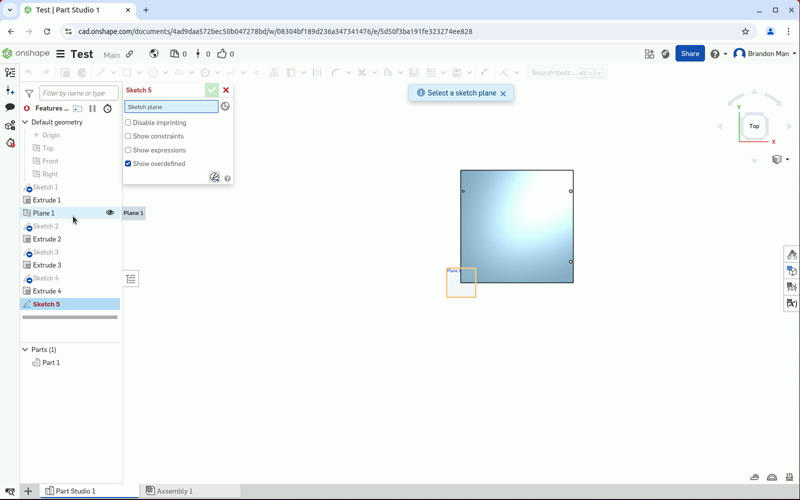
click(73, 215)
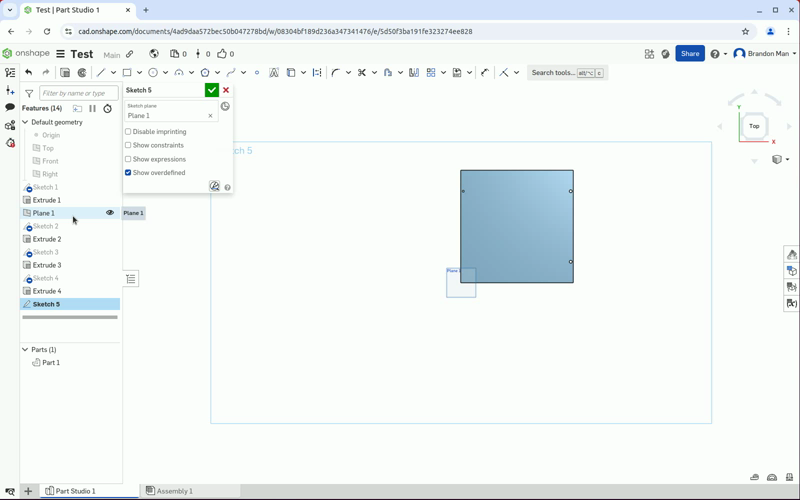
mouse_move(73, 352)
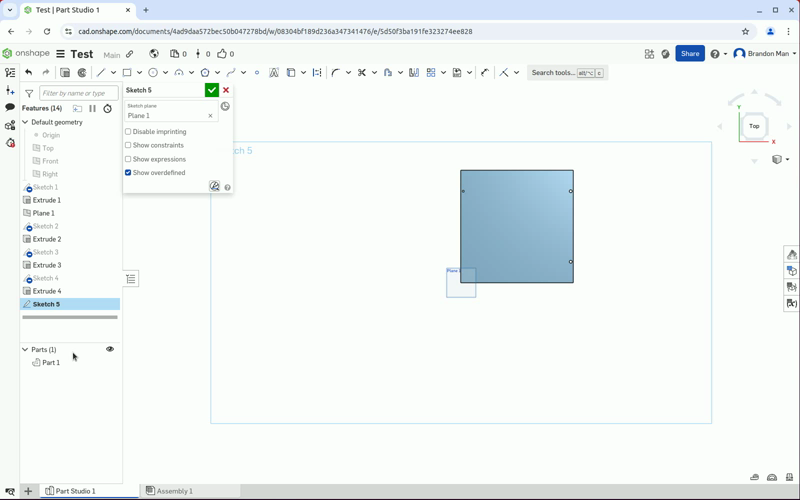
key(y)
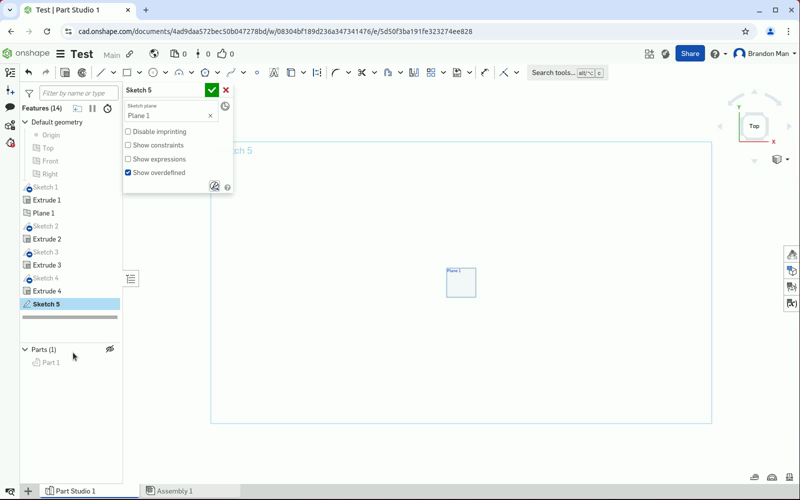
key(c)
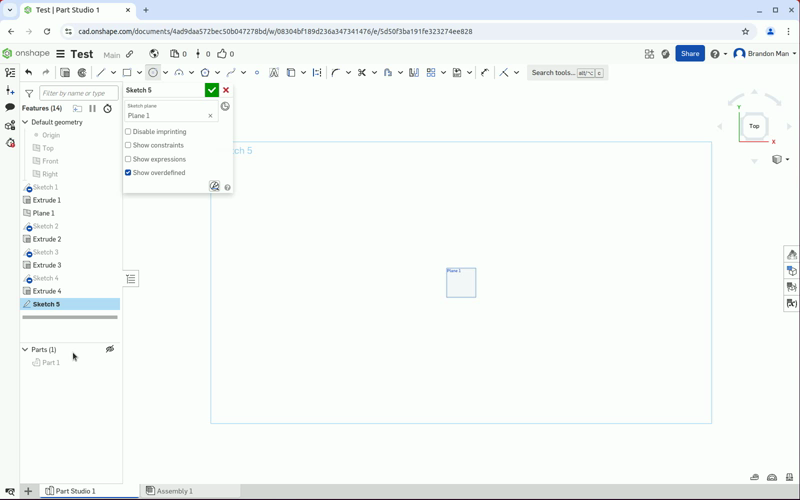
key_down(shift)
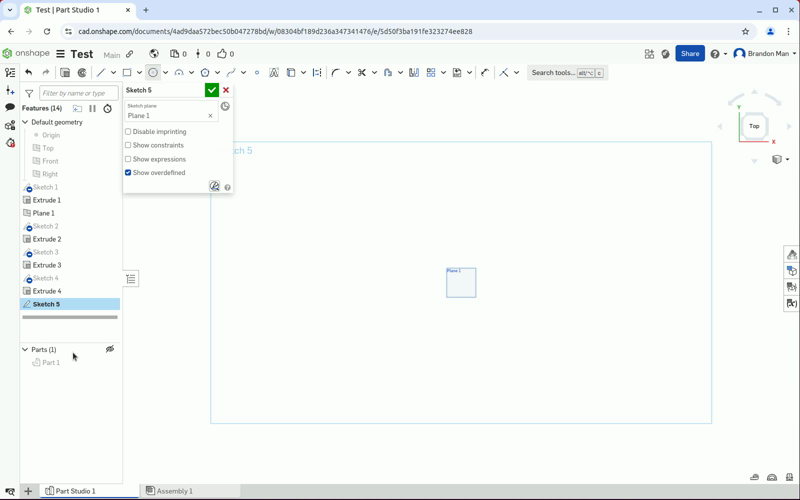
mouse_move(463, 261)
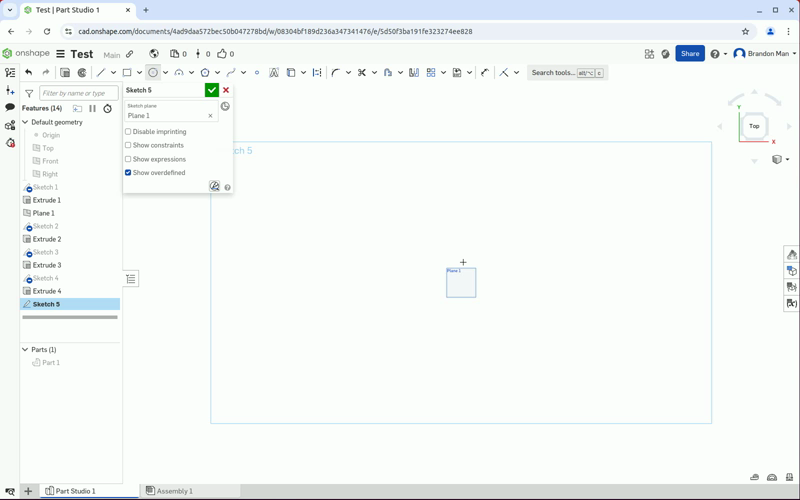
click(463, 261)
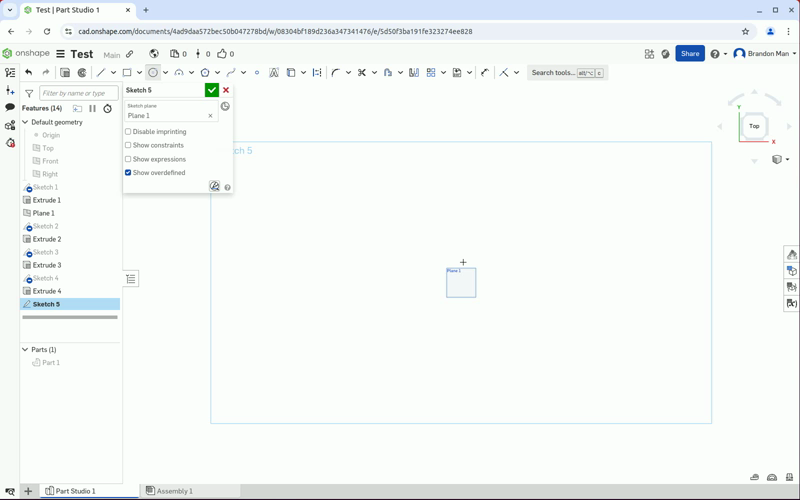
key_up(shift)
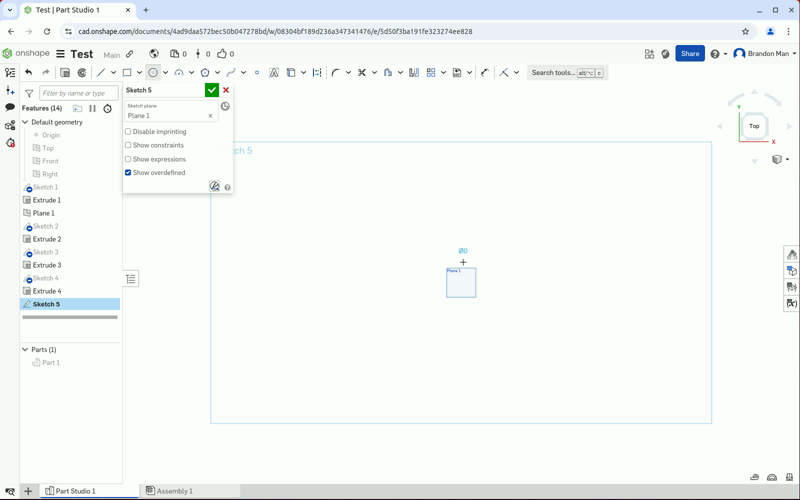
mouse_move(464, 261)
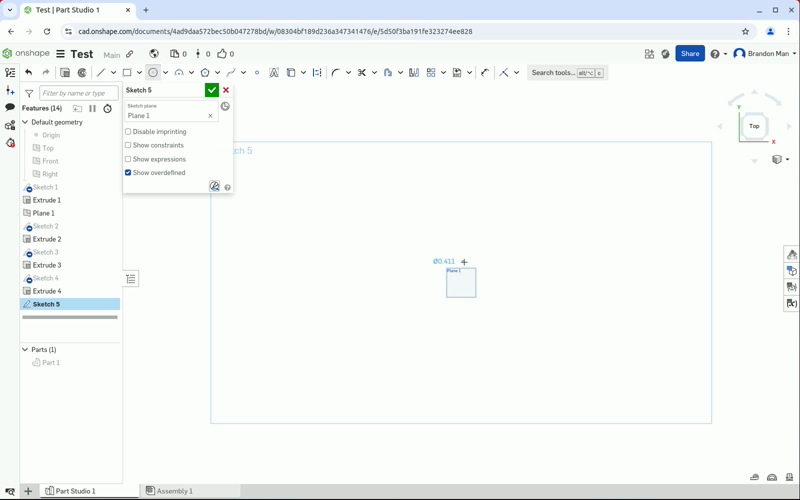
scroll(6)
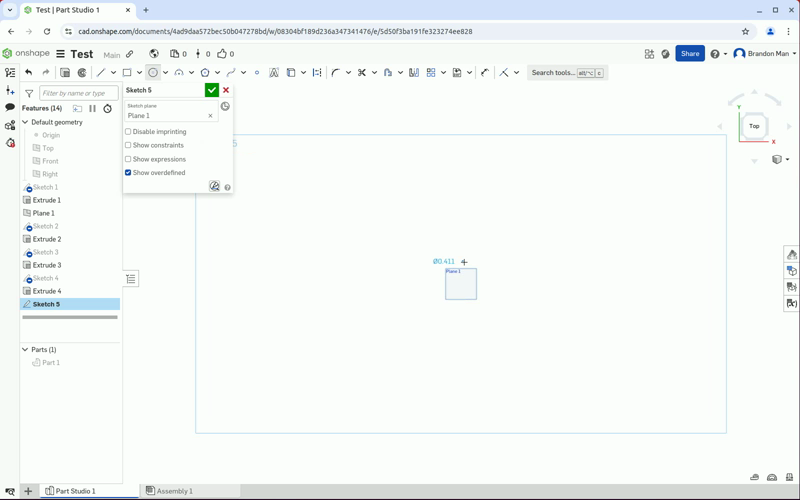
scroll(6)
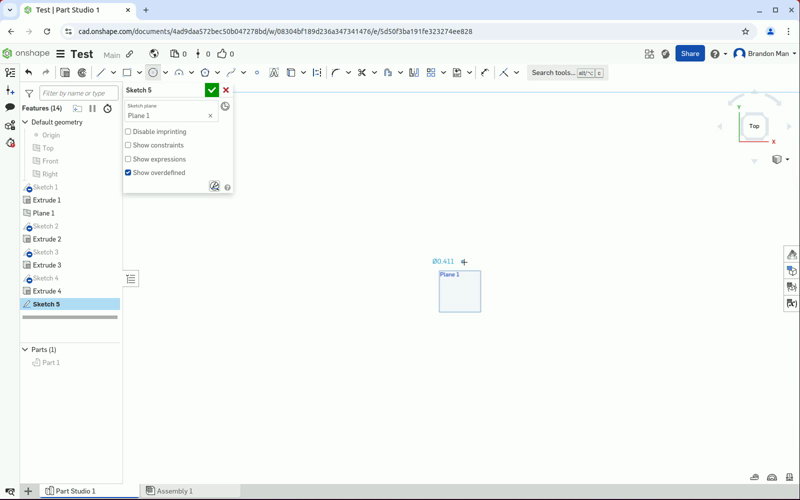
scroll(6)
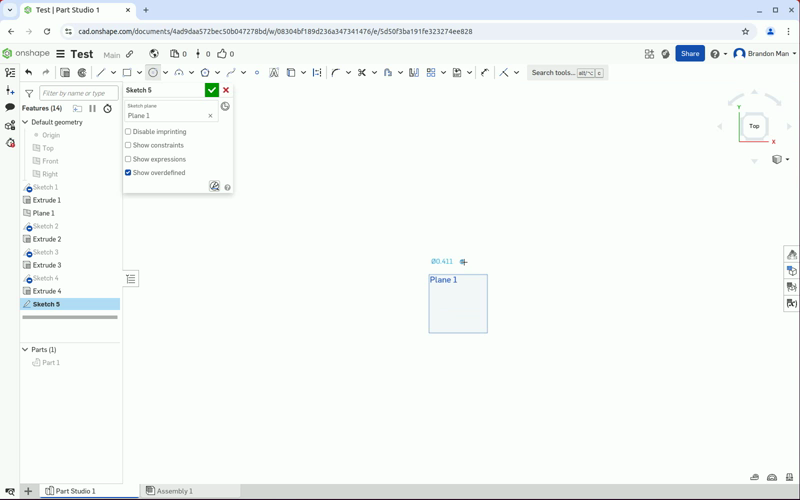
scroll(6)
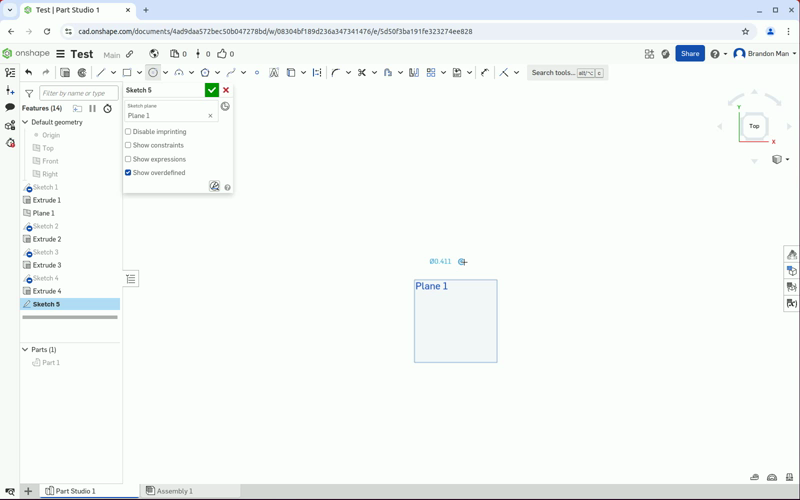
scroll(6)
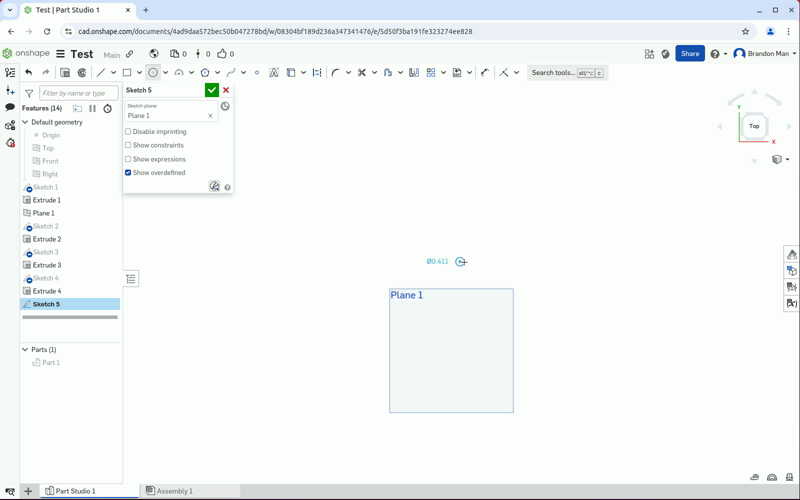
scroll(6)
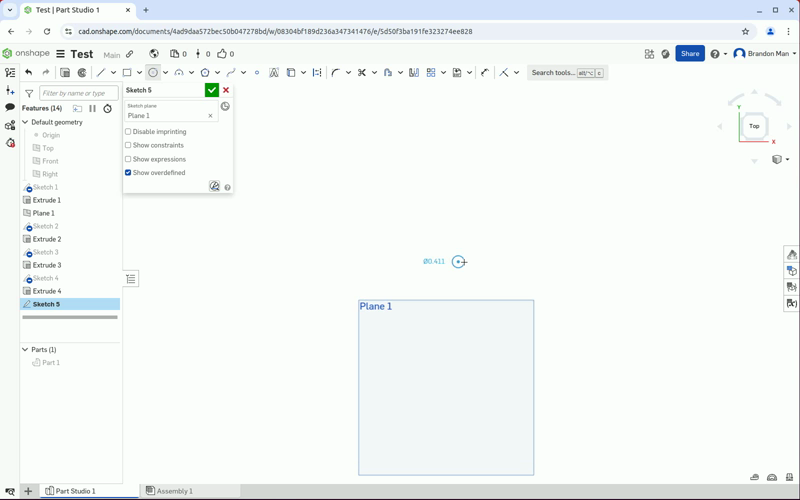
scroll(6)
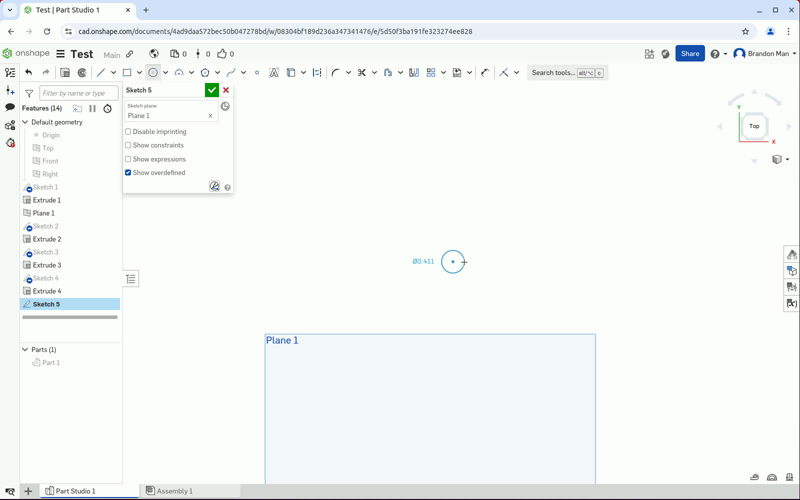
click(464, 261)
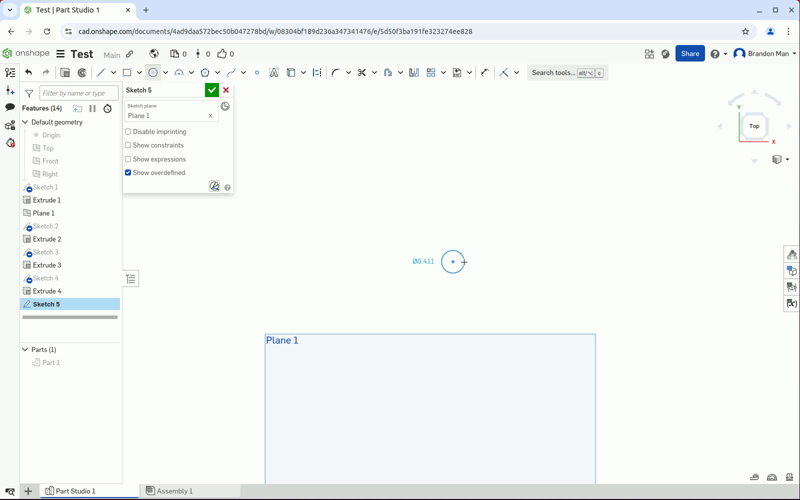
scroll(-6)
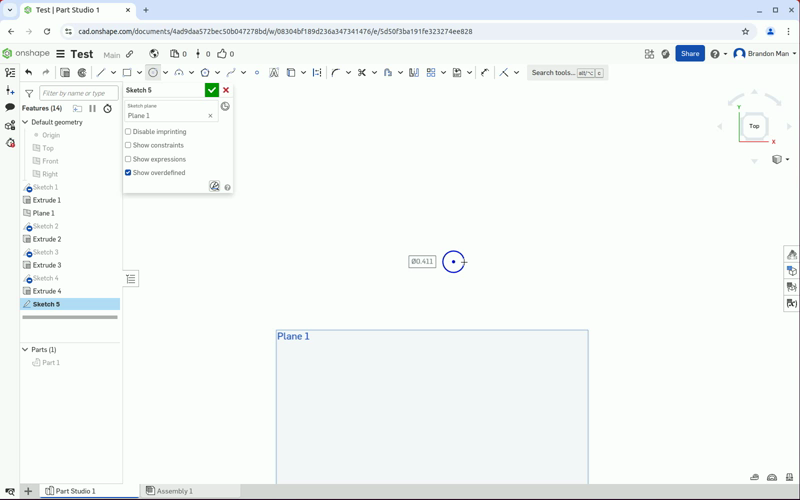
scroll(-6)
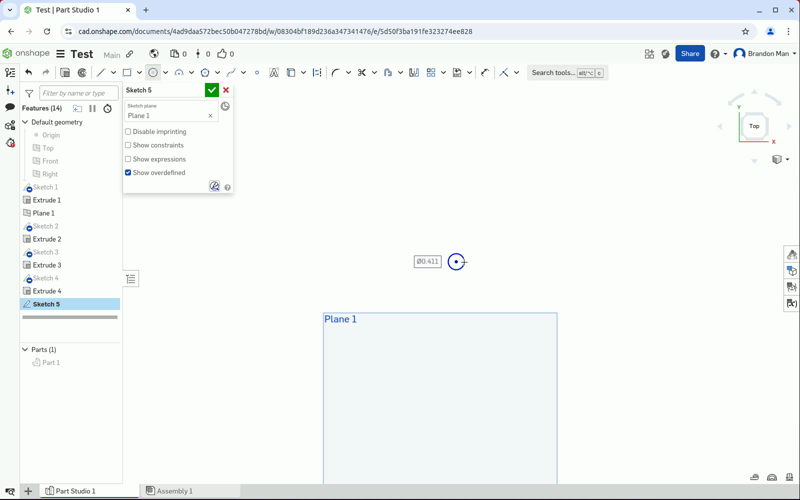
scroll(-6)
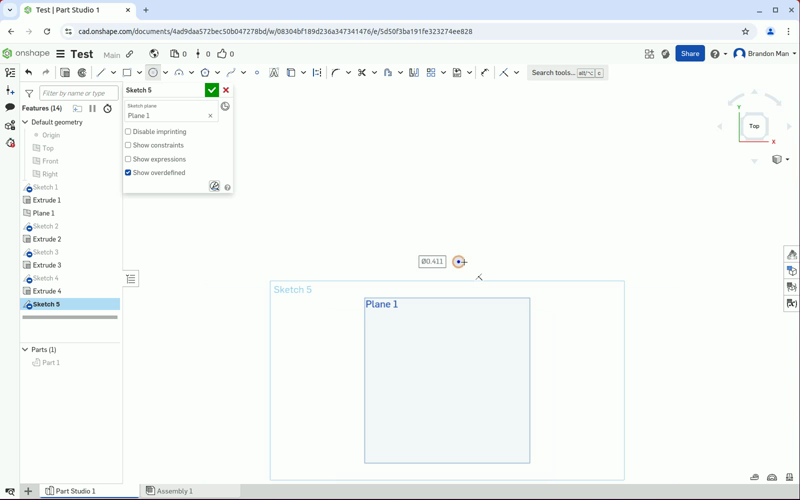
scroll(-6)
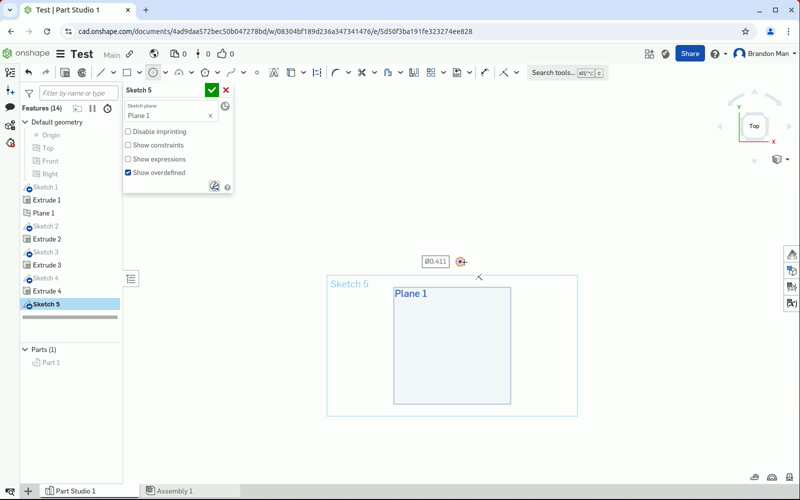
scroll(-6)
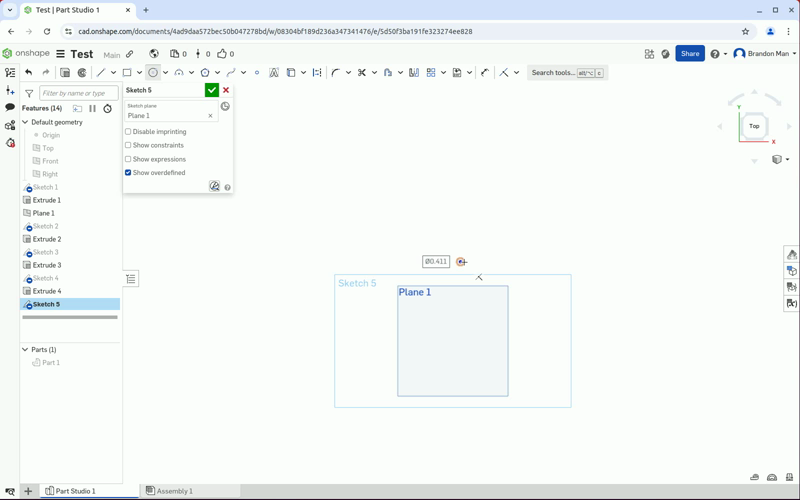
scroll(-6)
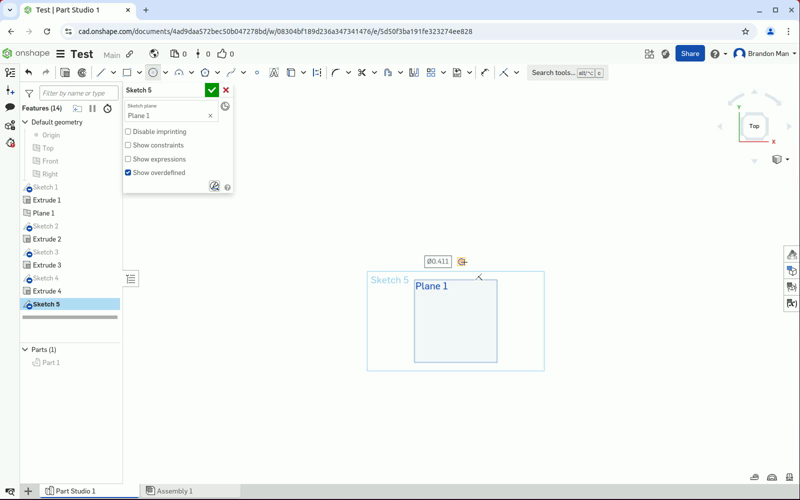
scroll(-6)
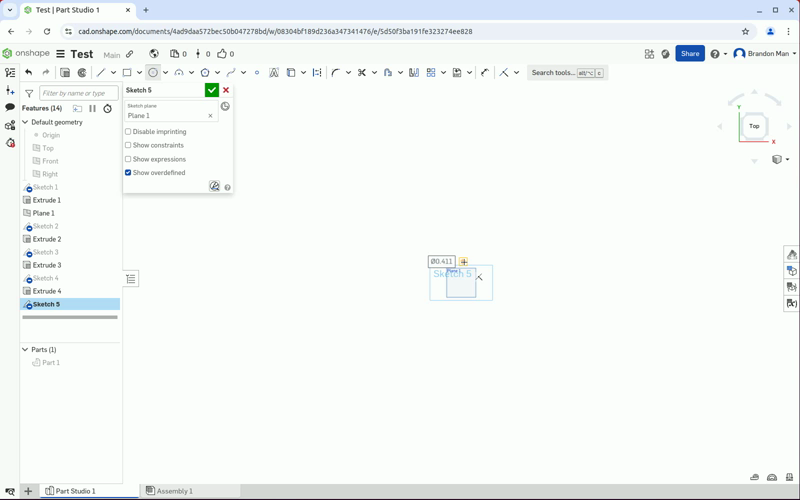
key(esc)
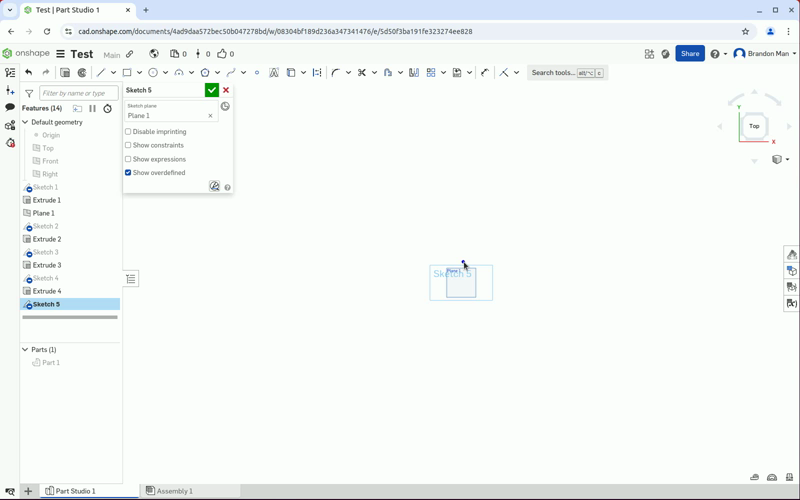
mouse_move(464, 261)
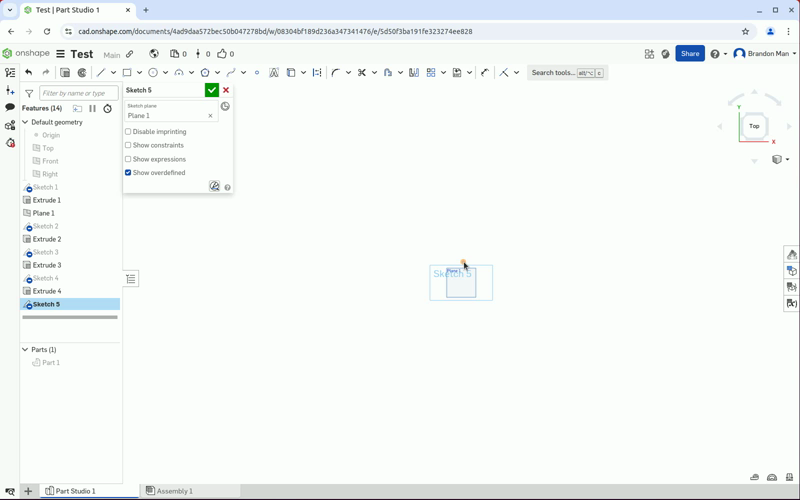
scroll(6)
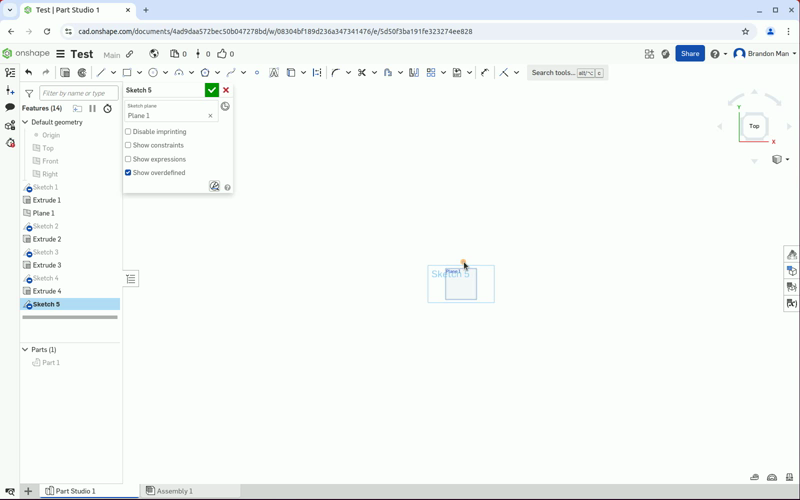
scroll(6)
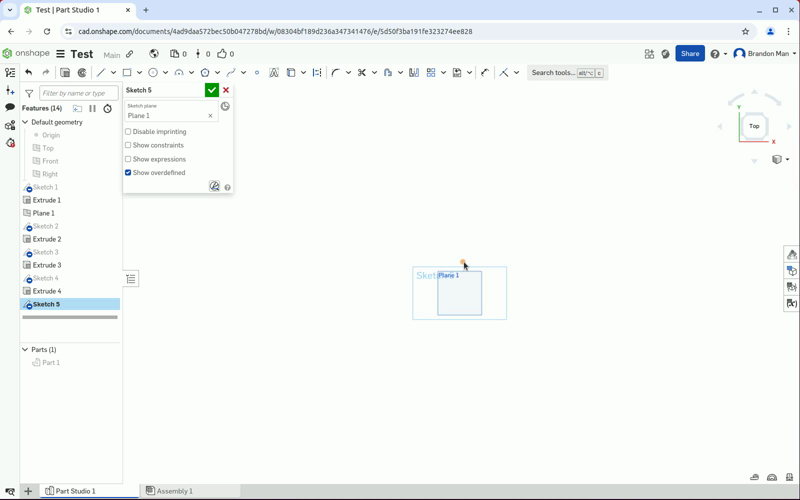
scroll(6)
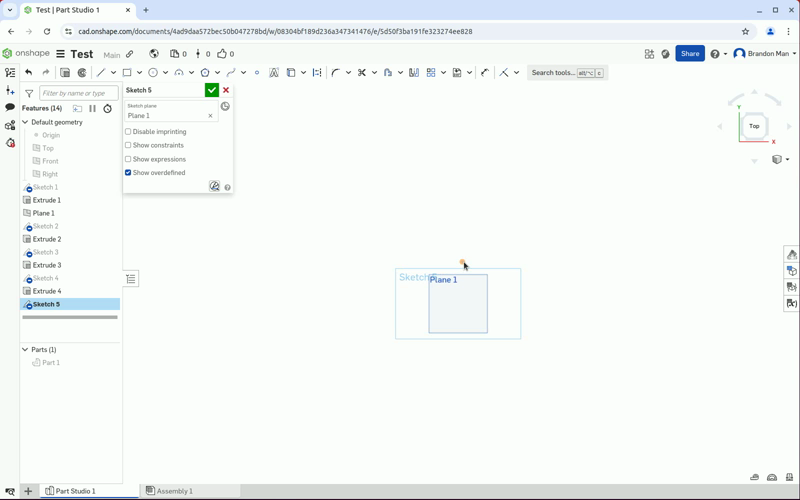
scroll(6)
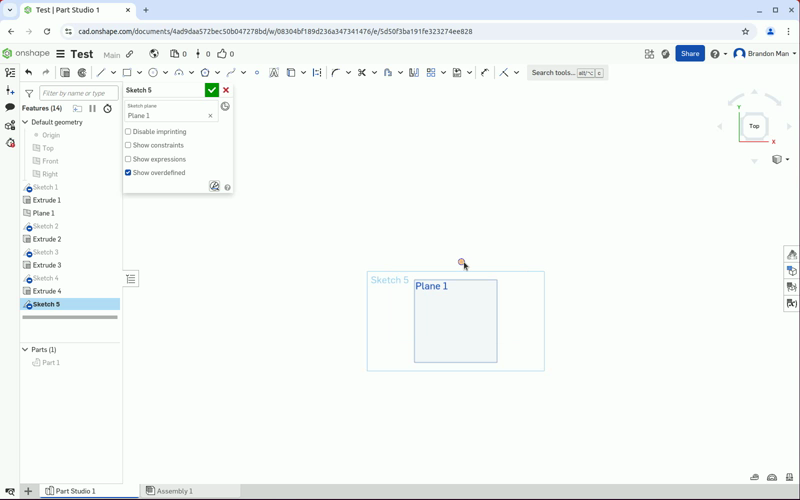
scroll(6)
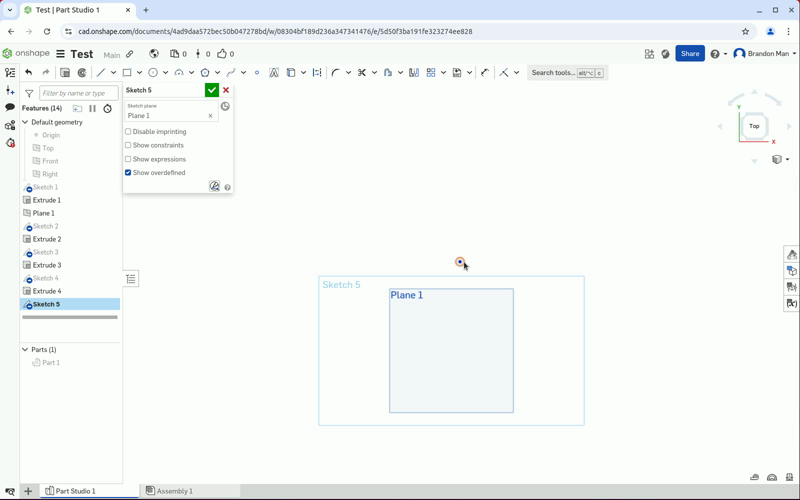
scroll(6)
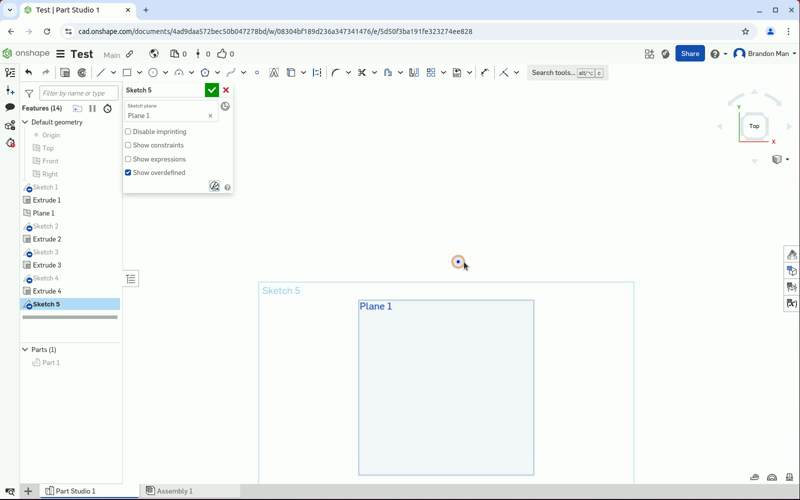
scroll(6)
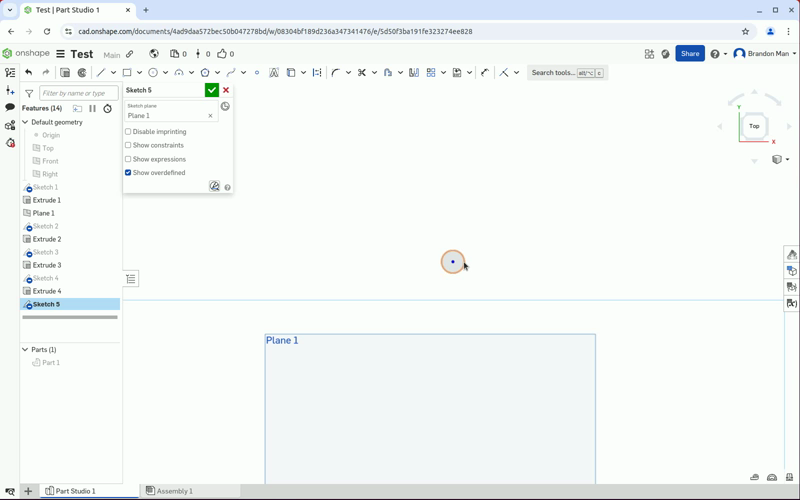
click(464, 261)
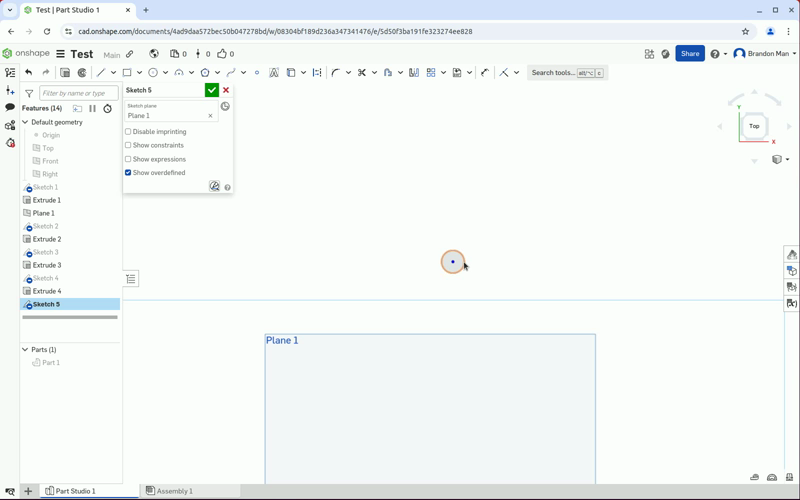
scroll(-6)
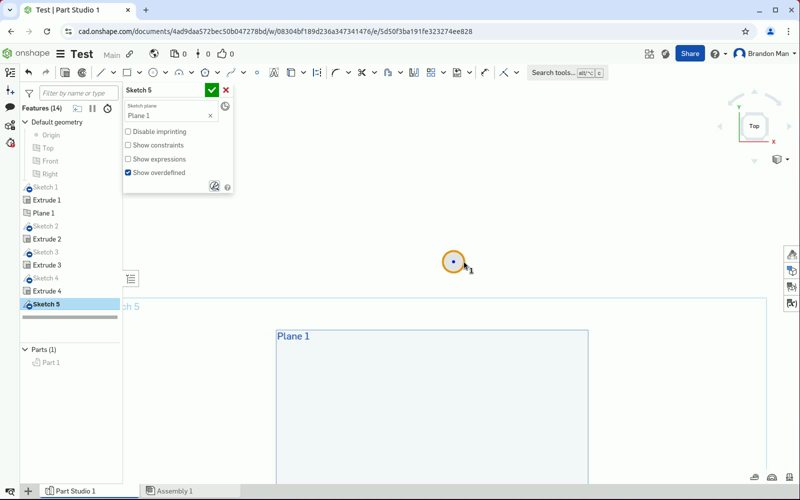
scroll(-6)
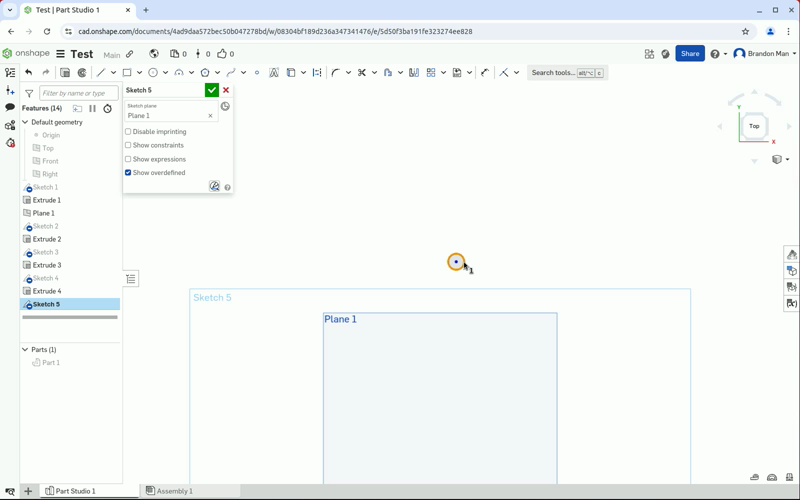
scroll(-6)
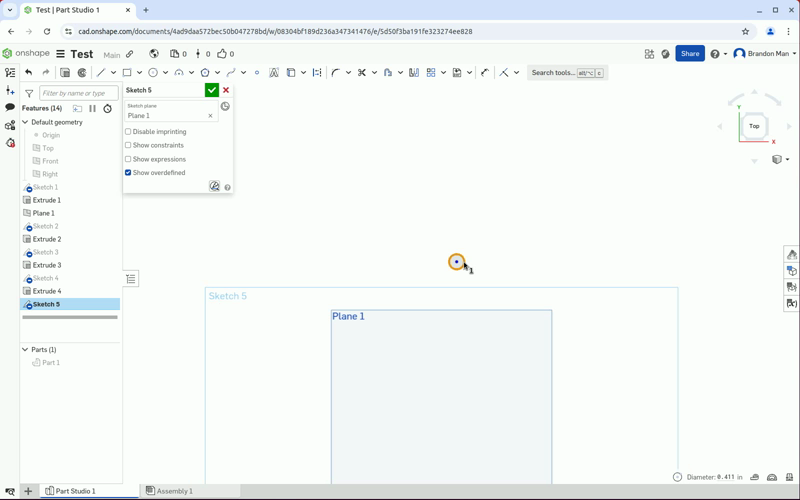
scroll(-6)
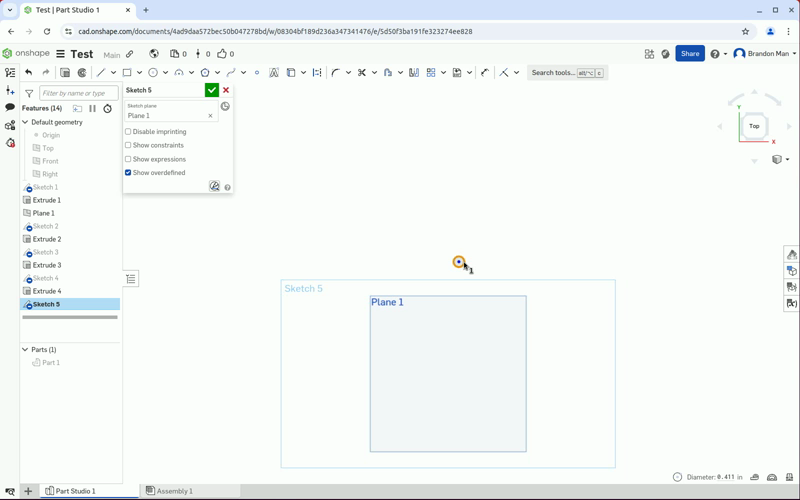
scroll(-6)
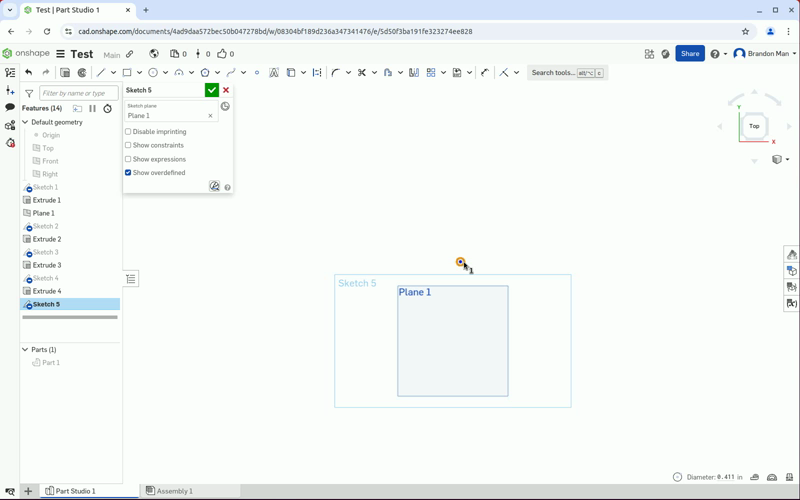
scroll(-6)
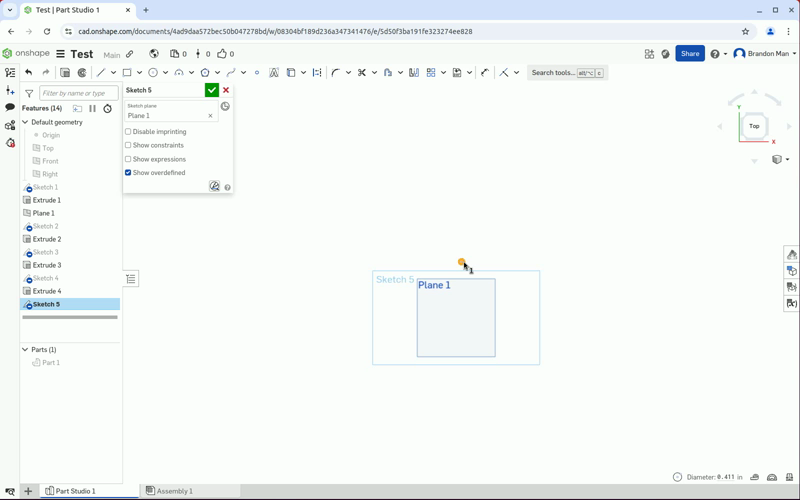
scroll(-6)
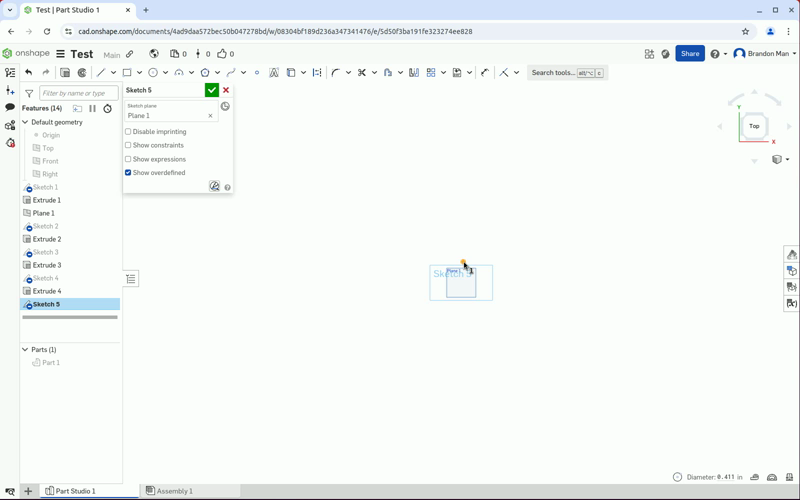
mouse_move(73, 352)
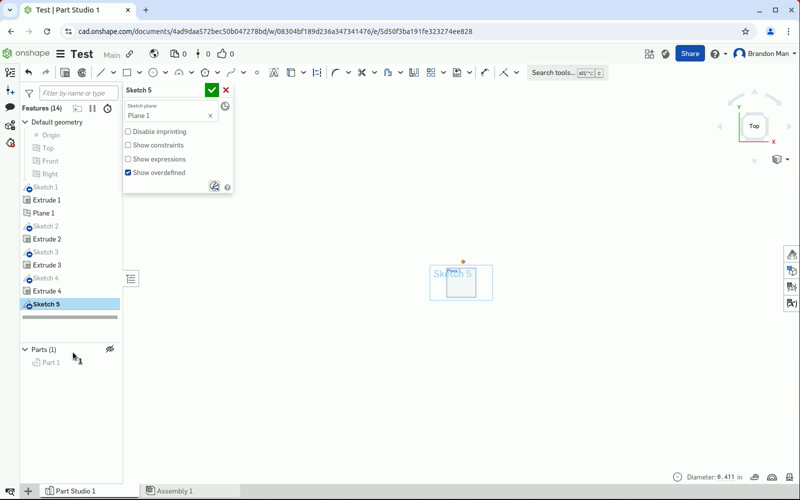
key(shift+y)
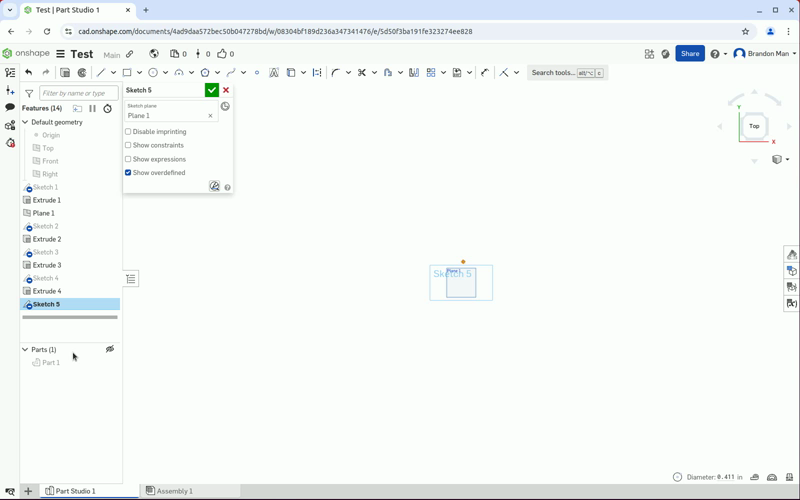
key(shift+e)
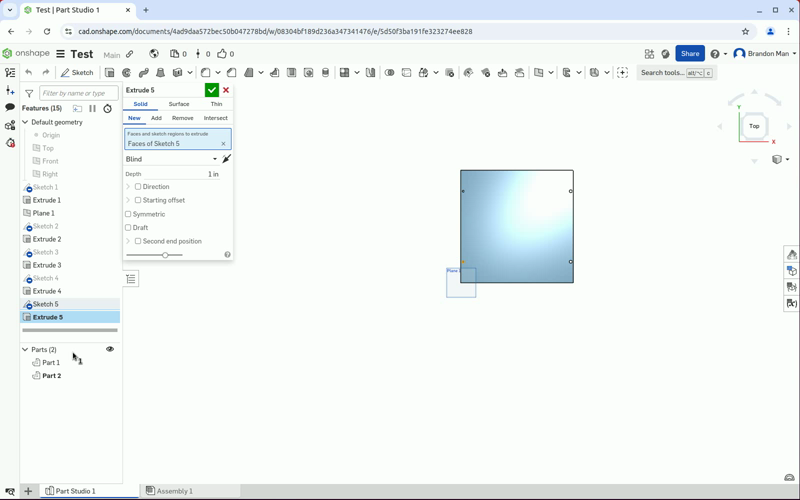
mouse_move(143, 106)
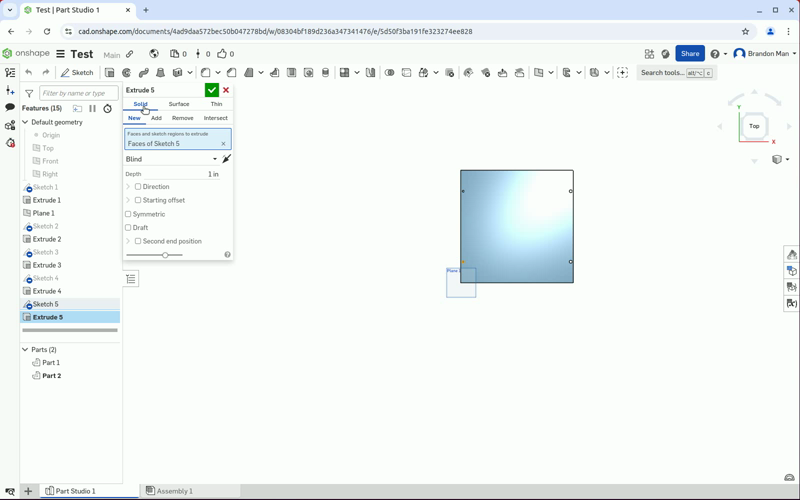
click(143, 106)
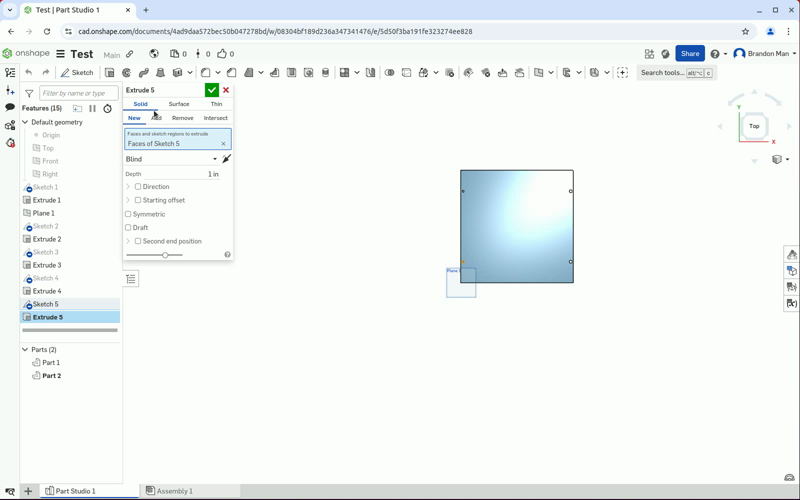
mouse_move(186, 120)
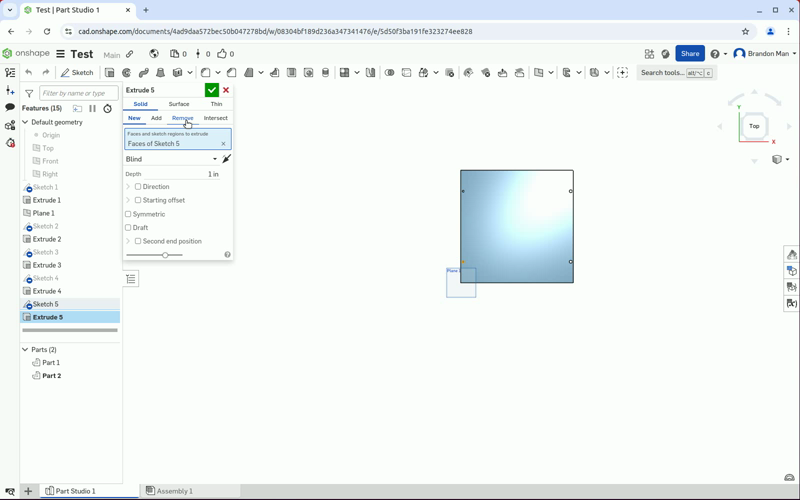
click(186, 120)
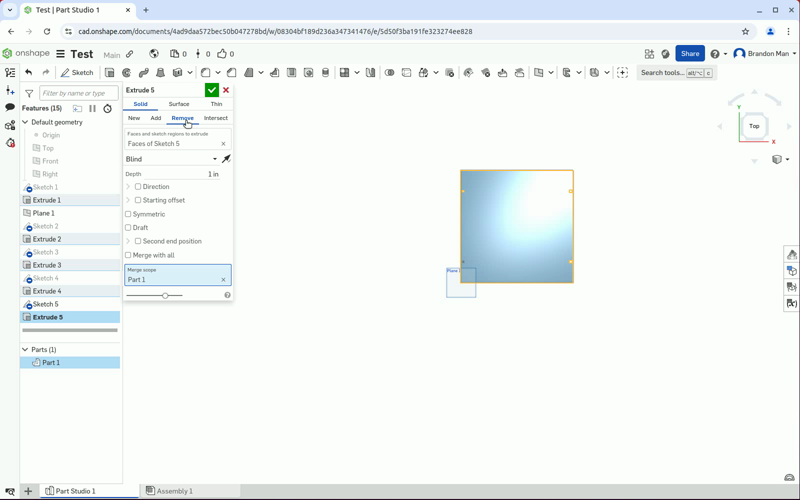
key(tab, 4)
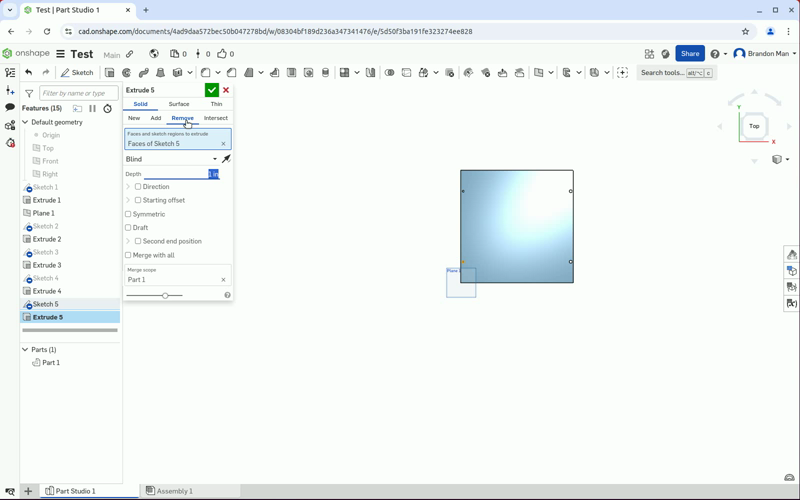
text(1.685)
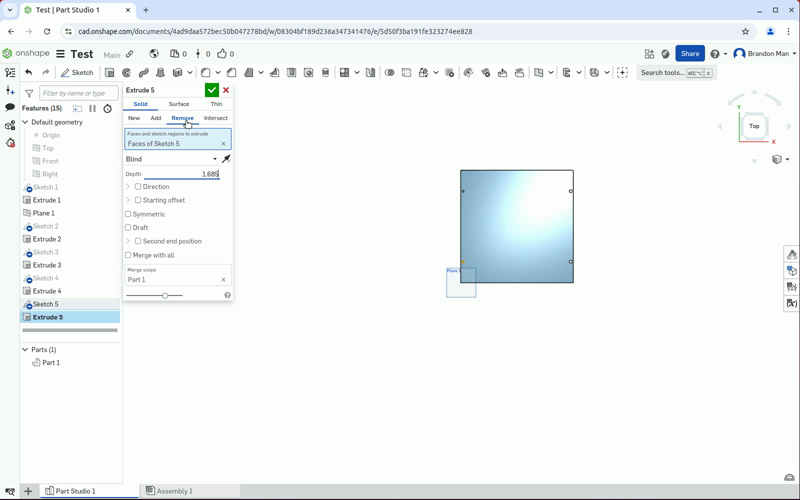
key(tab, 6)
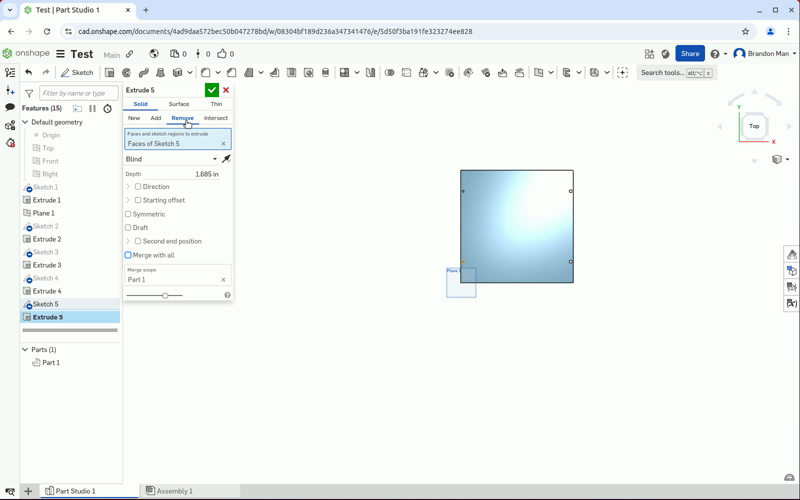
key(space)
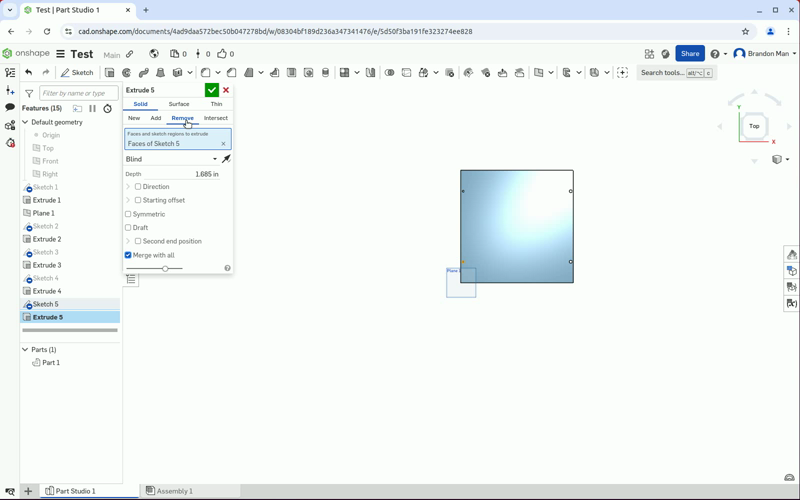
key(enter)
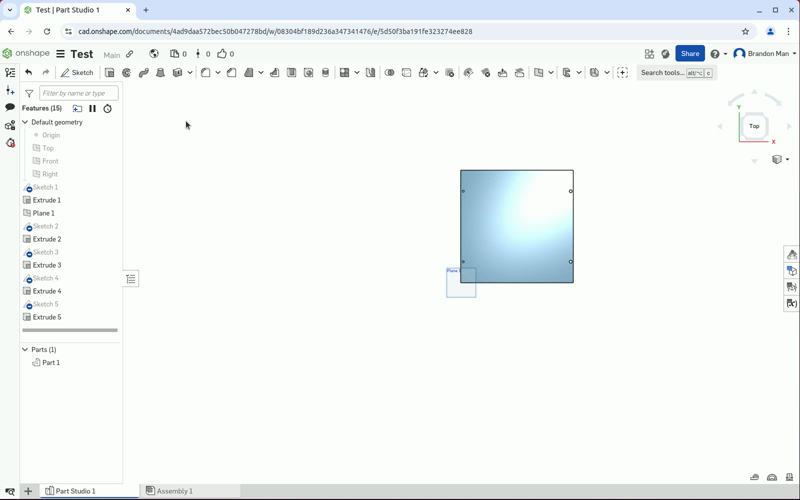
key(shift+h)
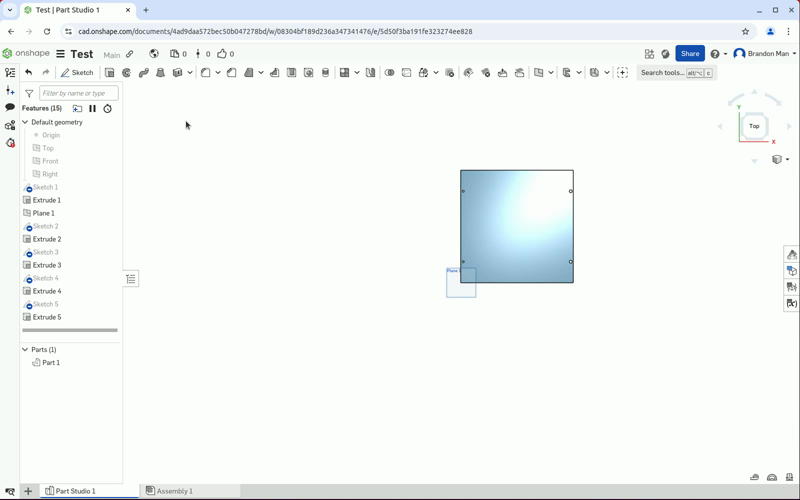
key(shift+h)
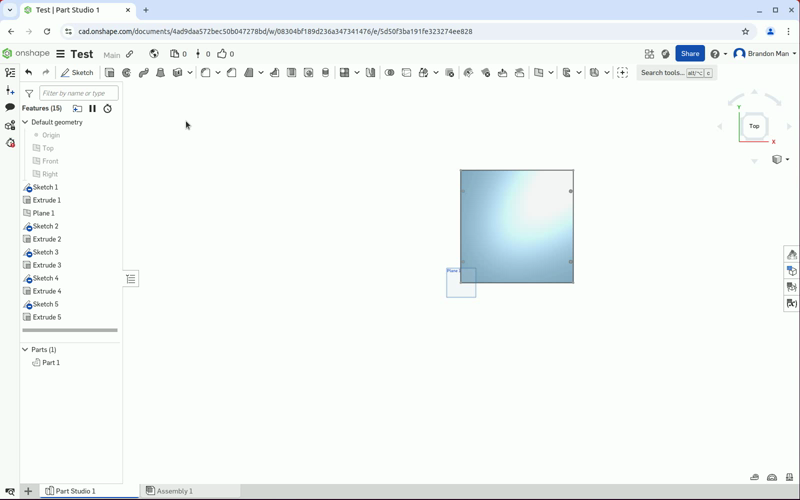
key(shift+7)
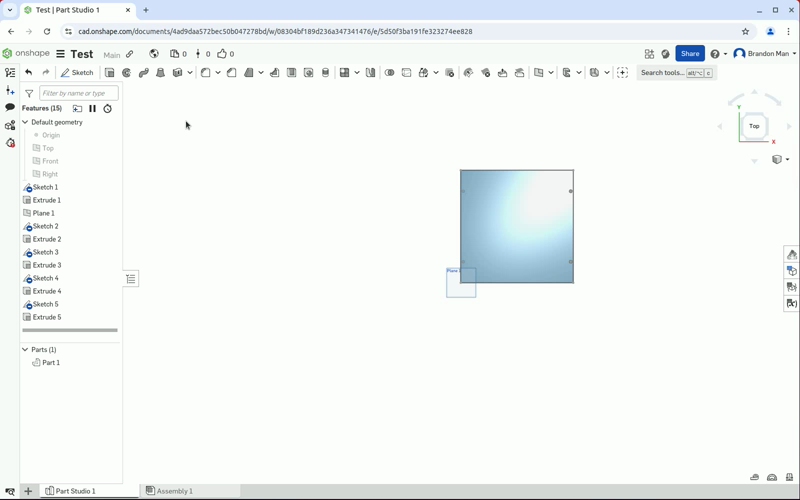
key(up, 3)
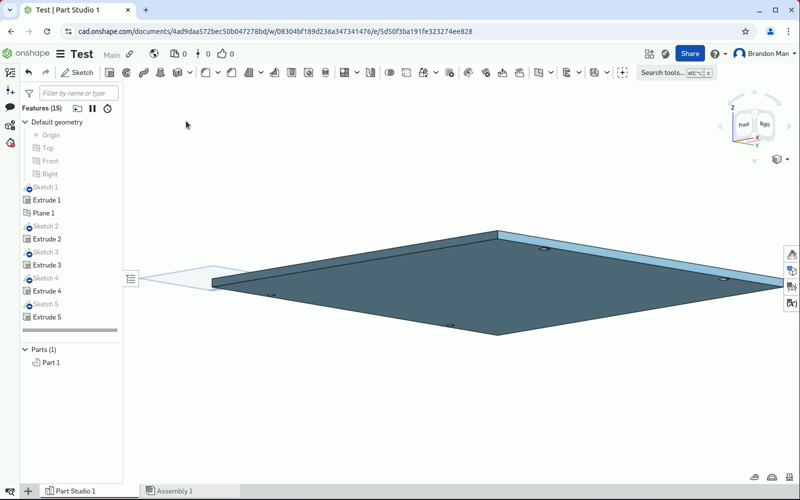
key(left, 3)
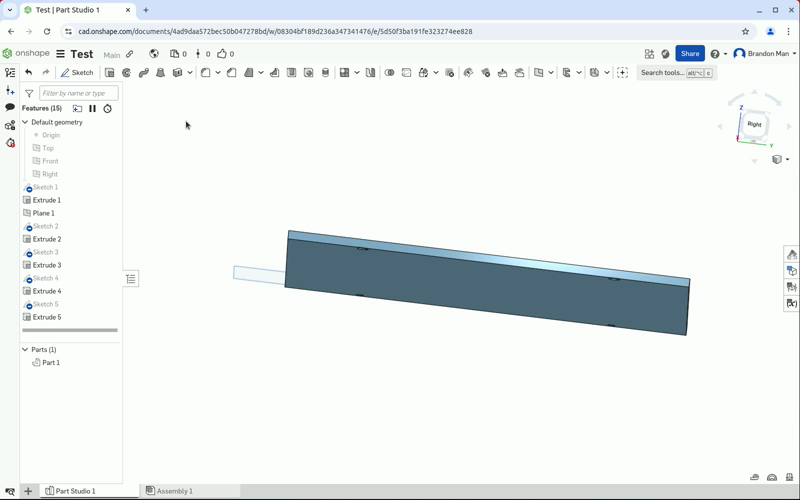
key(right, 3)
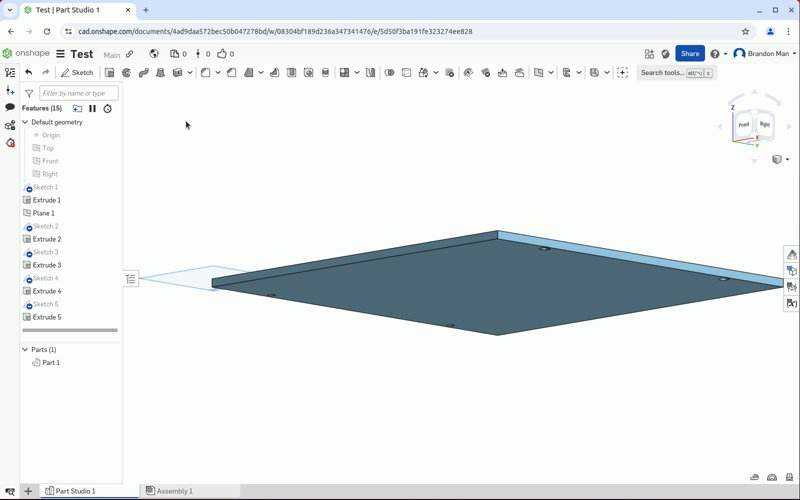
key(down, 3)
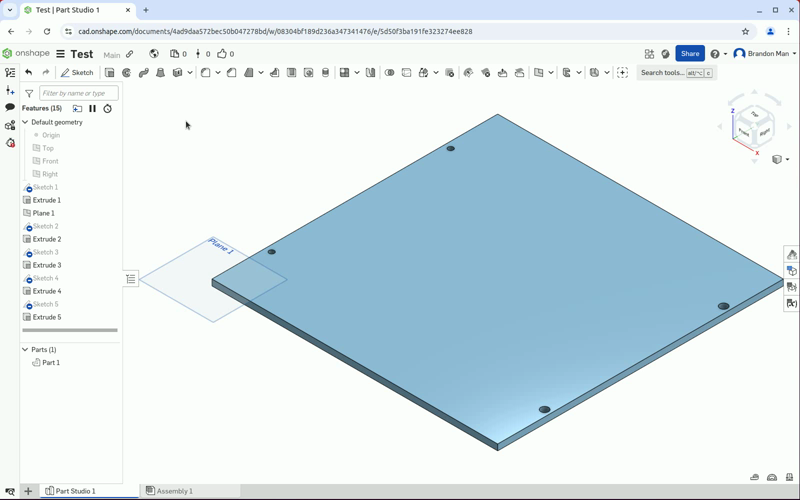
mouse_move(73, 189)
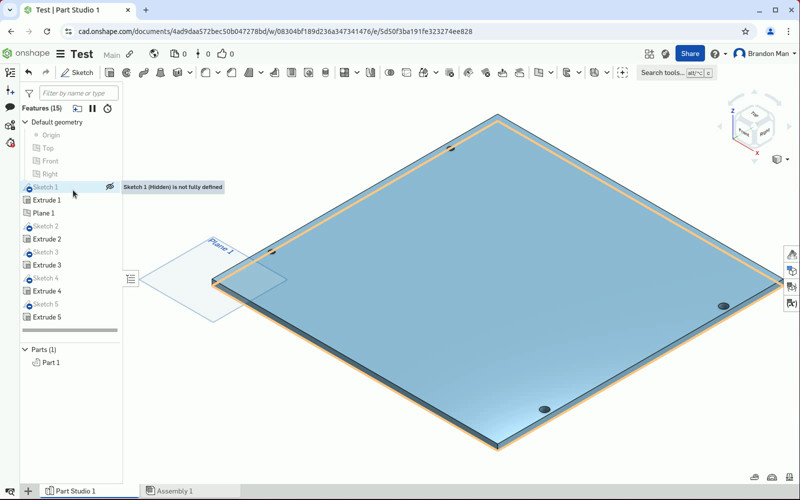
click(73, 189)